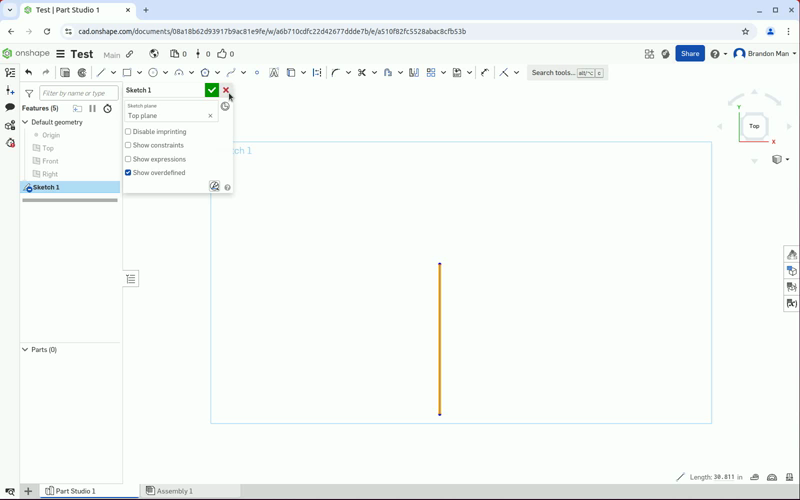
key(shift+h)
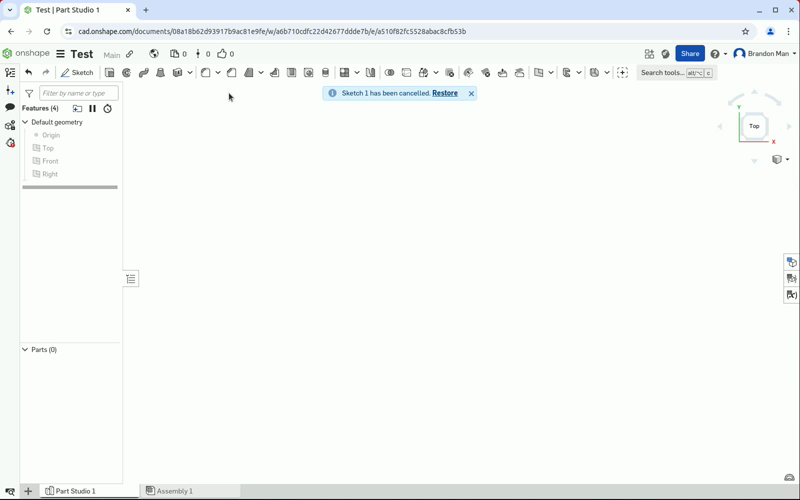
mouse_move(73, 352)
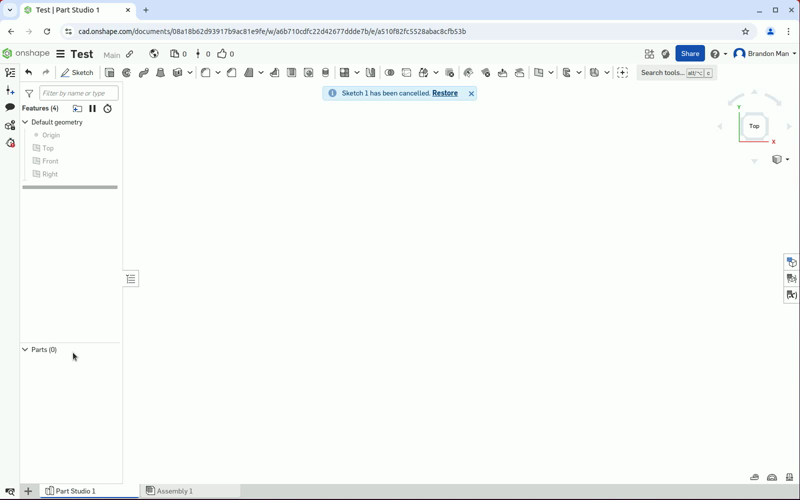
key(y)
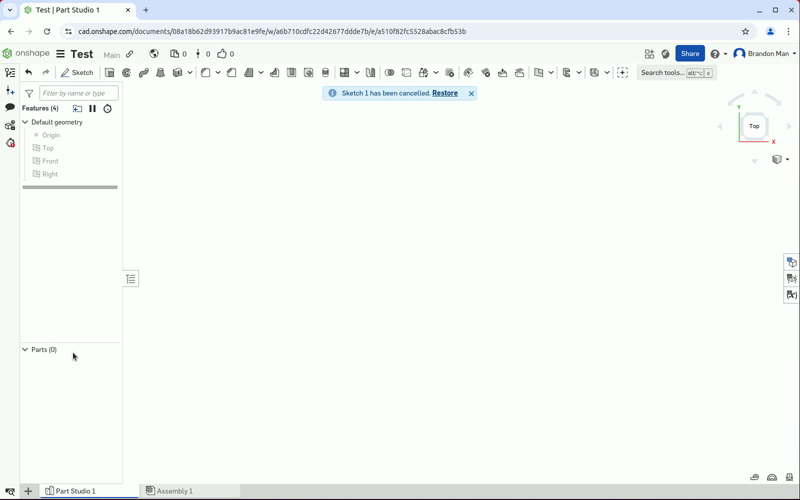
key(shift+p)
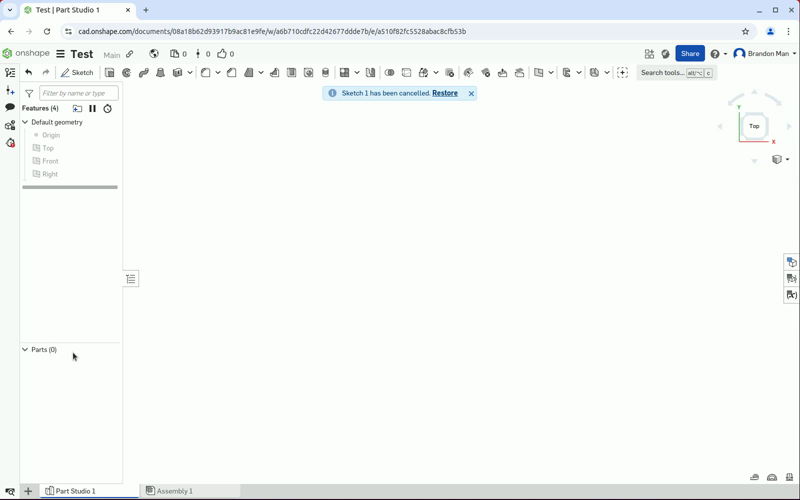
key(space)
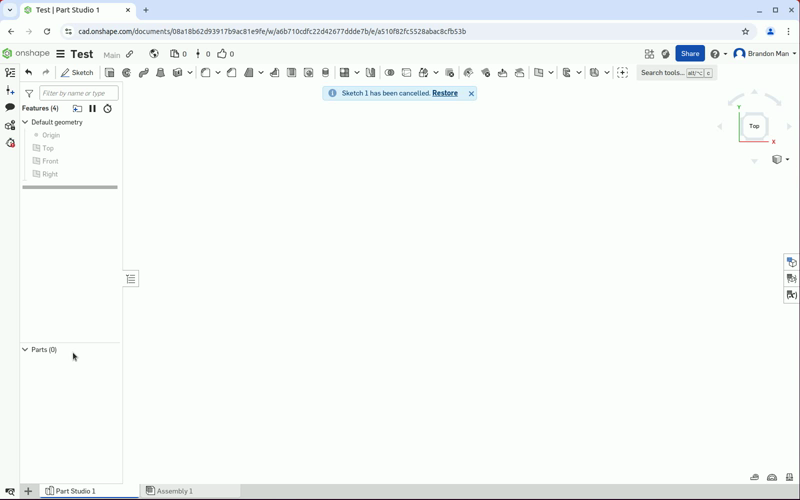
key_down(shift)
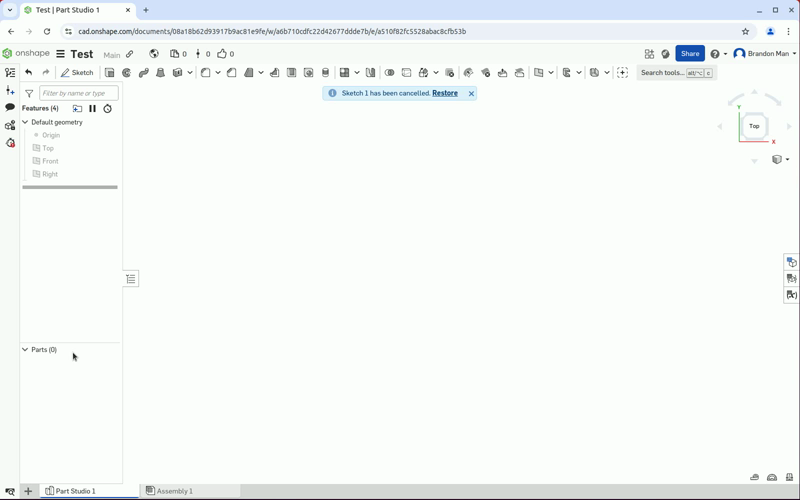
key(up)
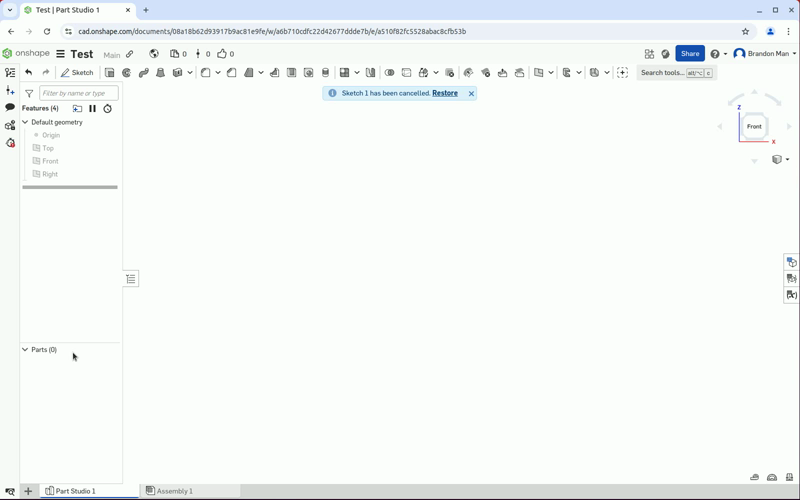
key_up(shift)
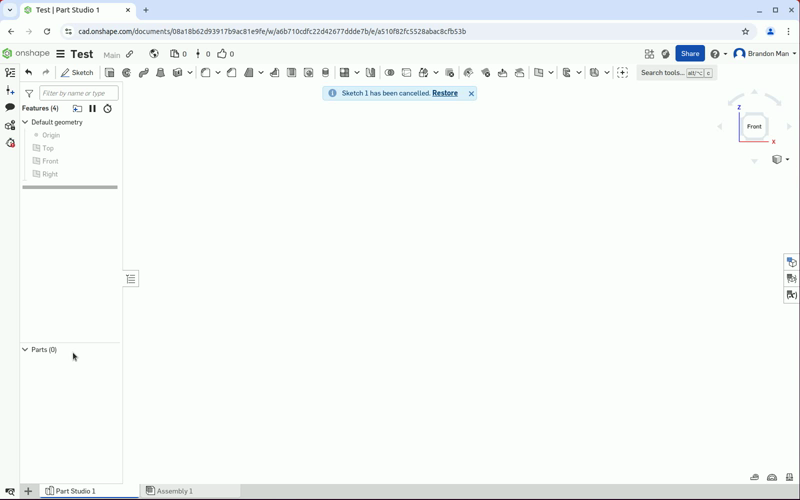
mouse_move(73, 352)
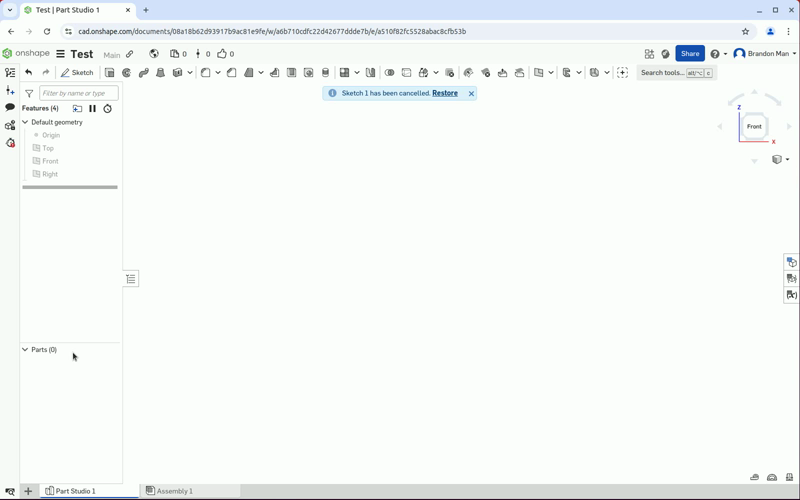
key(shift+y)
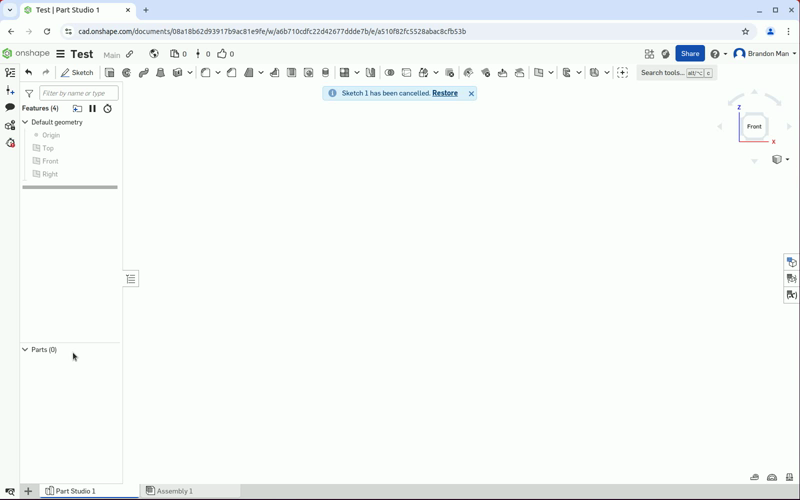
key(shift+s)
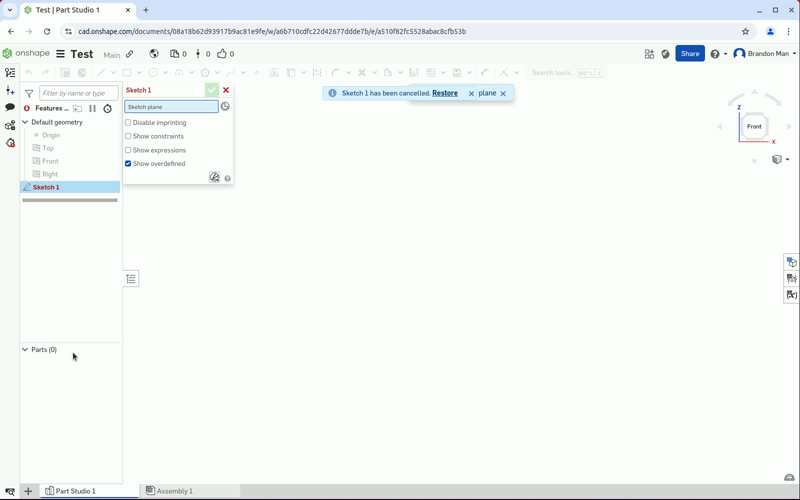
mouse_move(73, 163)
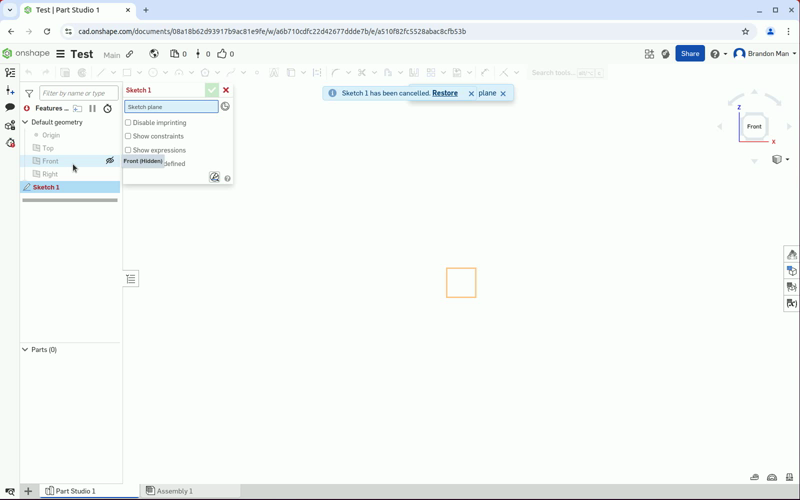
click(73, 163)
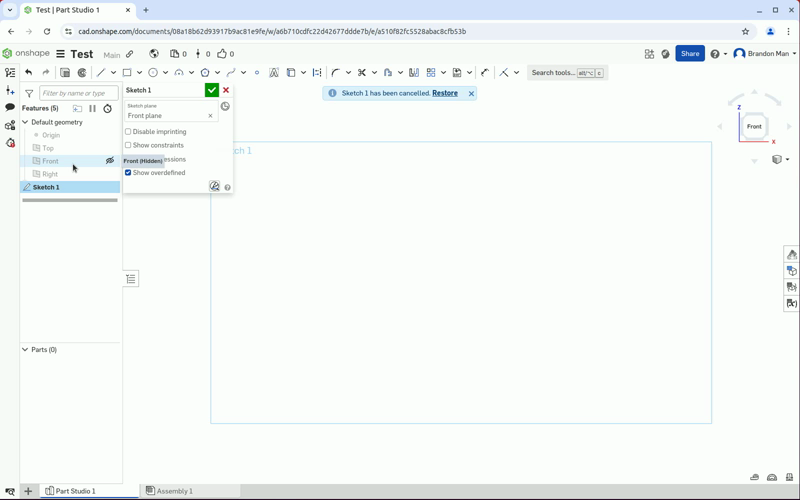
mouse_move(73, 352)
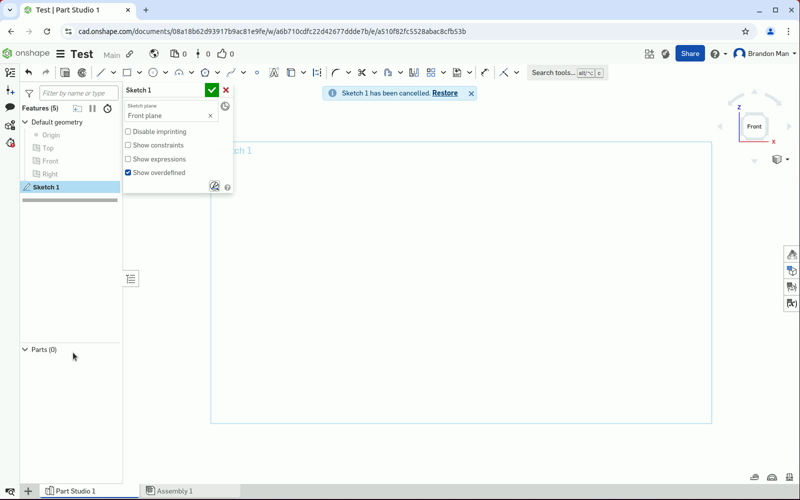
key(y)
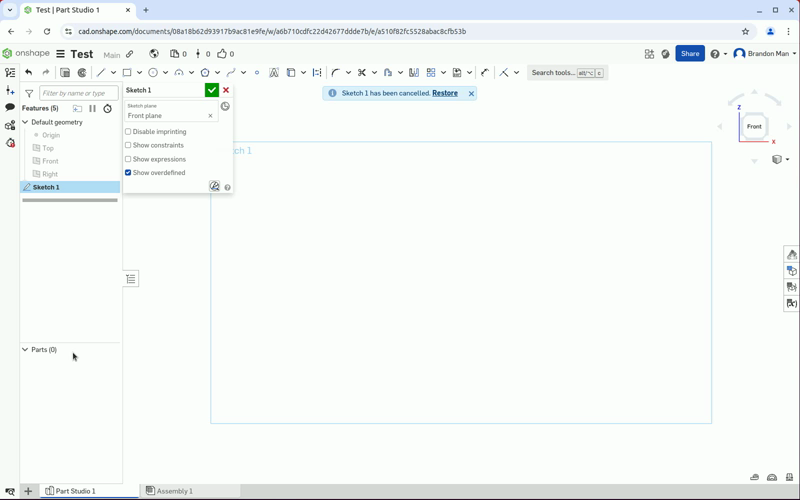
key(c)
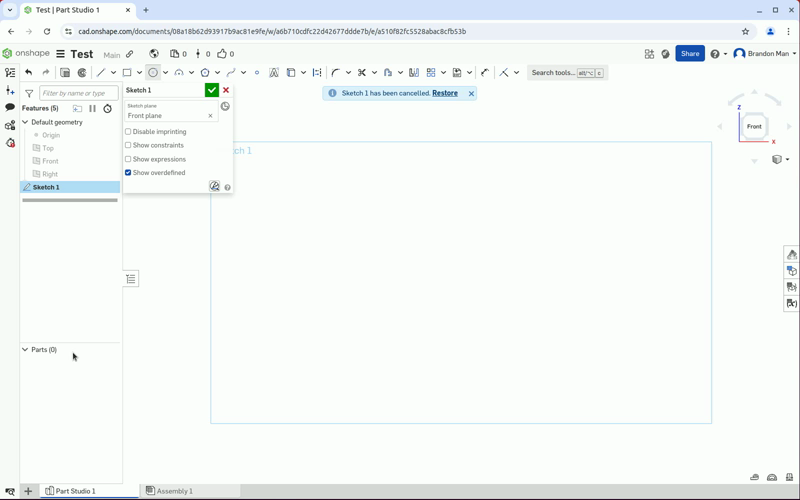
key_down(shift)
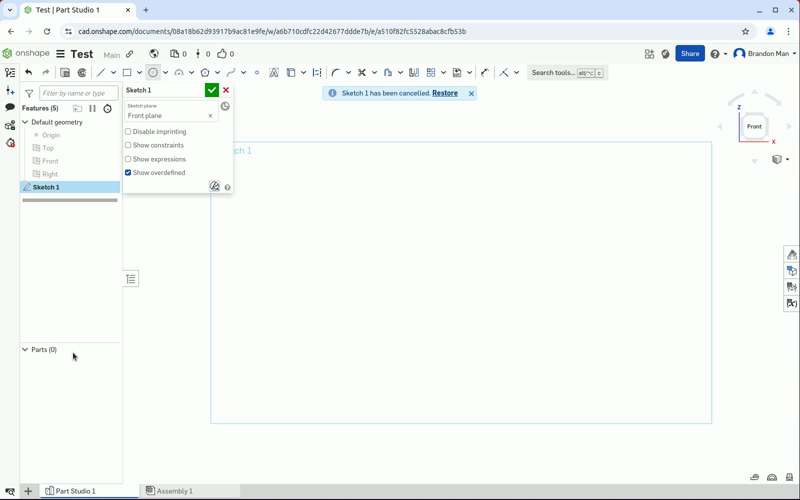
mouse_move(461, 282)
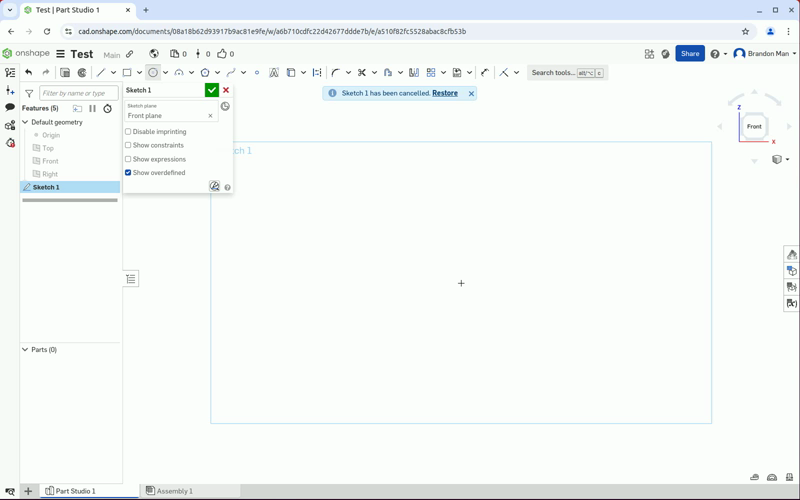
click(461, 282)
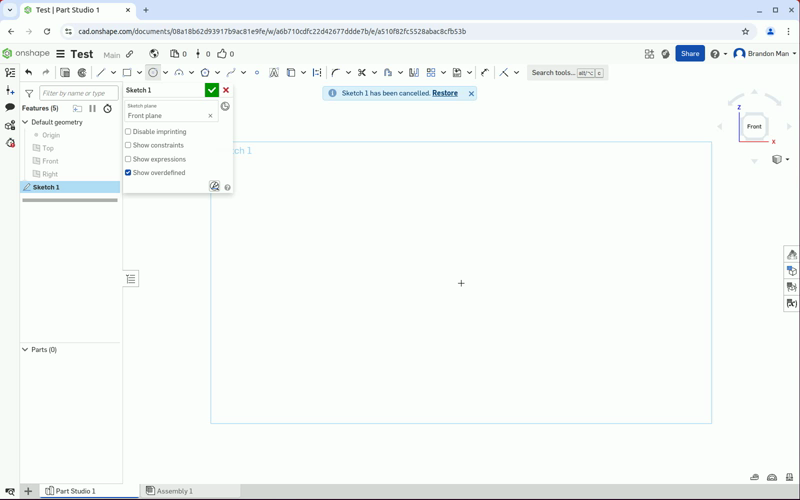
key_up(shift)
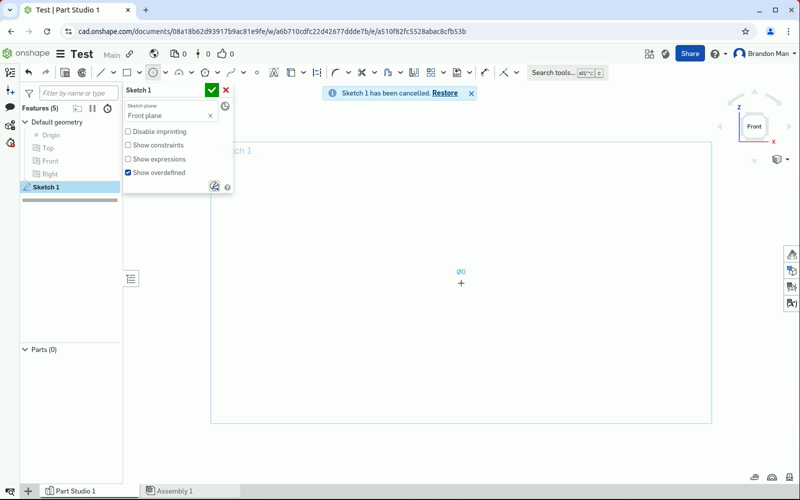
mouse_move(484, 282)
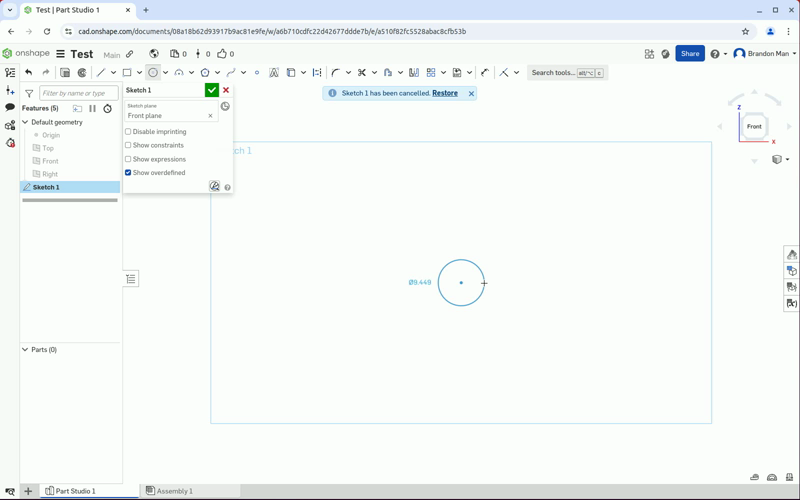
click(484, 282)
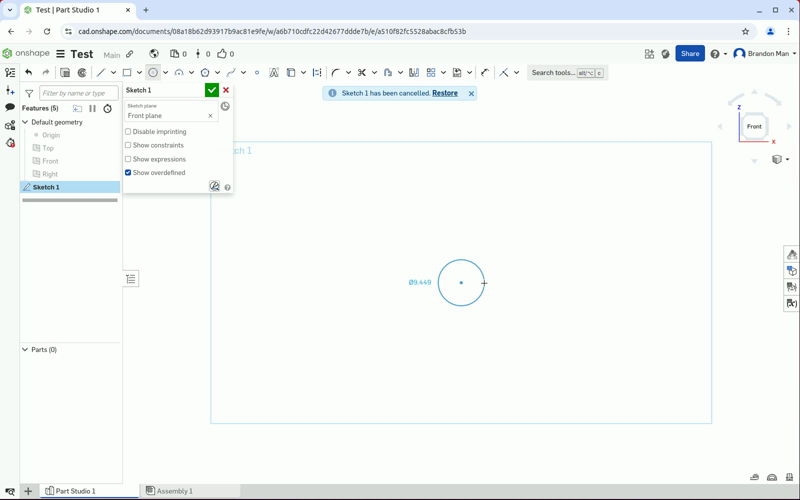
key(esc)
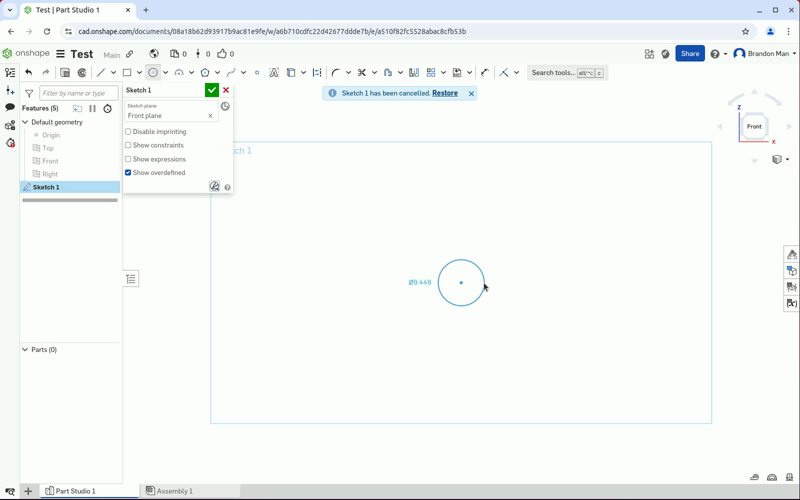
mouse_move(462, 282)
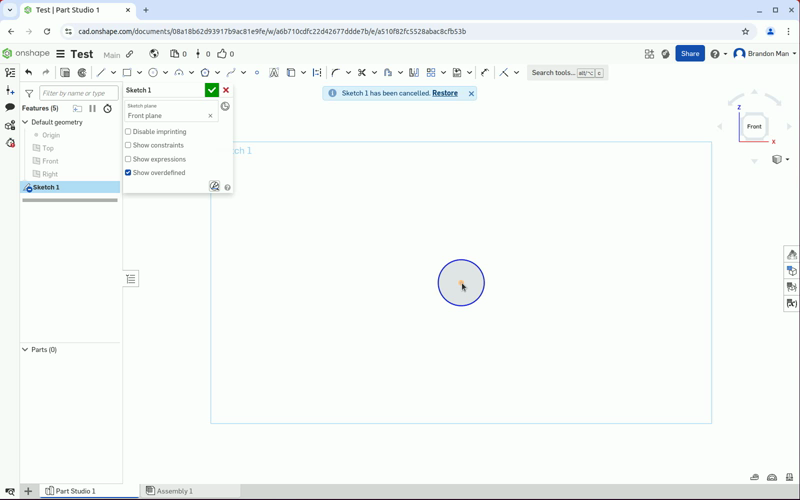
scroll(6)
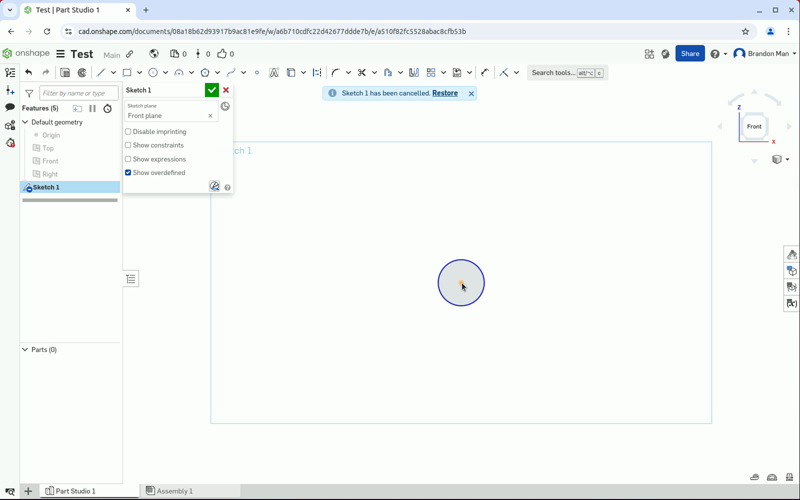
scroll(6)
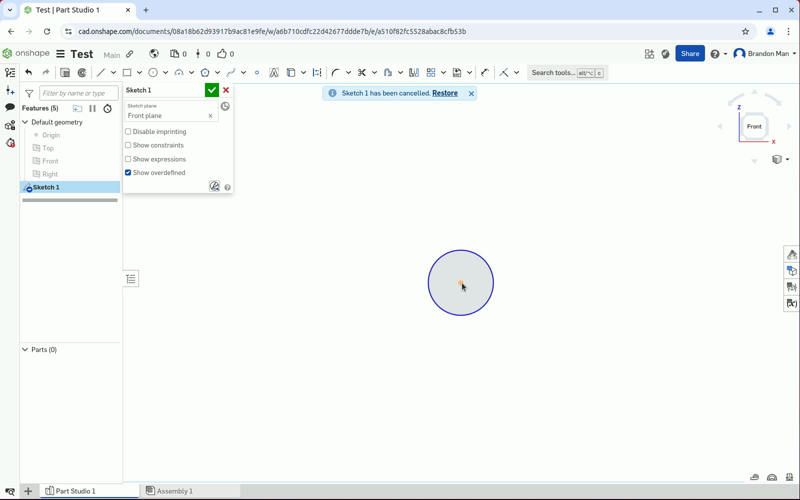
scroll(6)
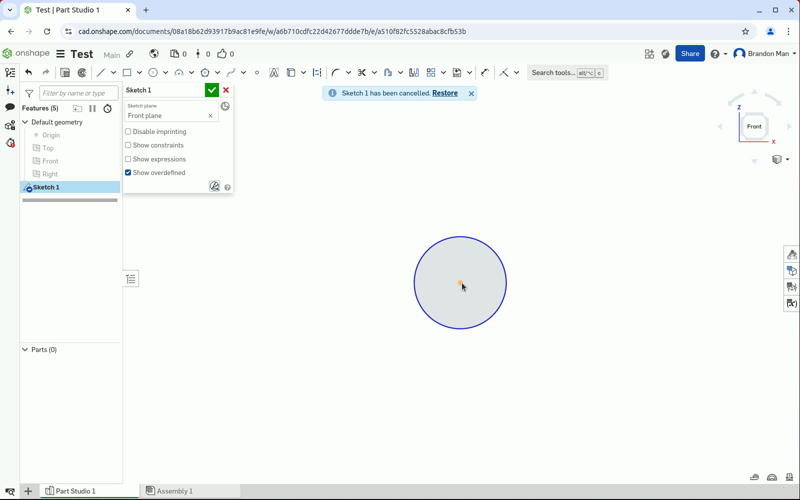
scroll(6)
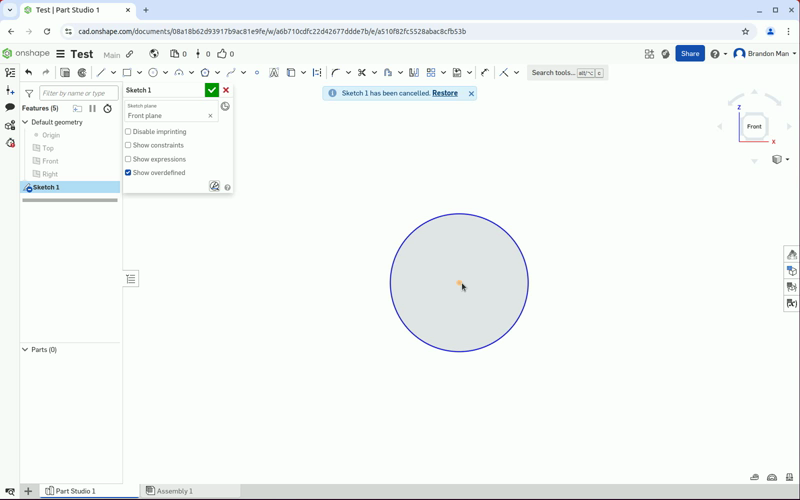
scroll(6)
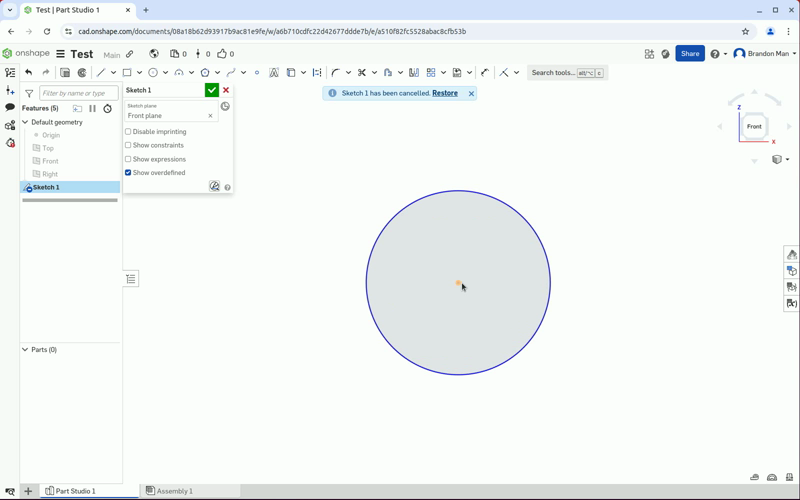
scroll(6)
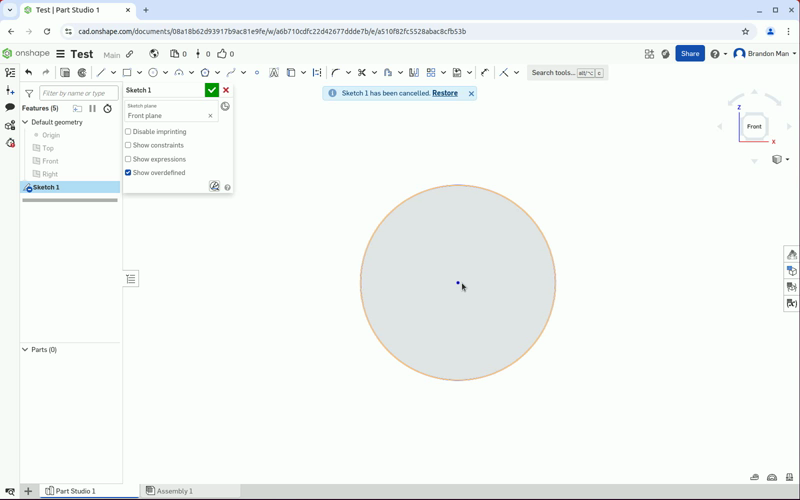
scroll(6)
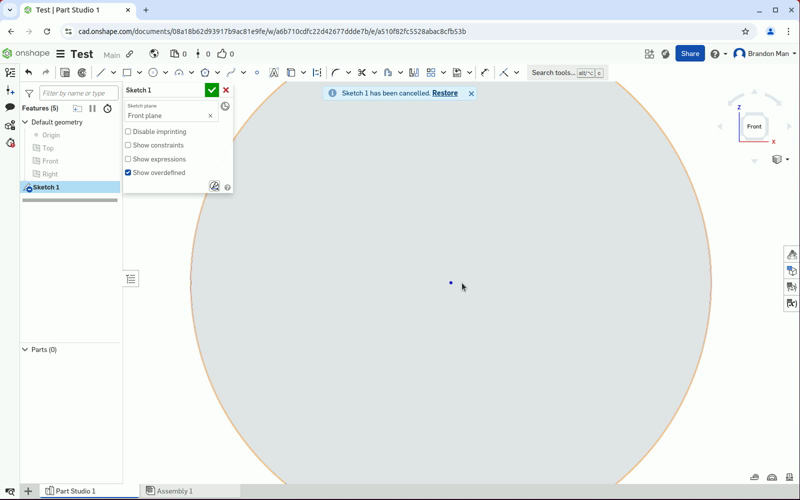
click(462, 282)
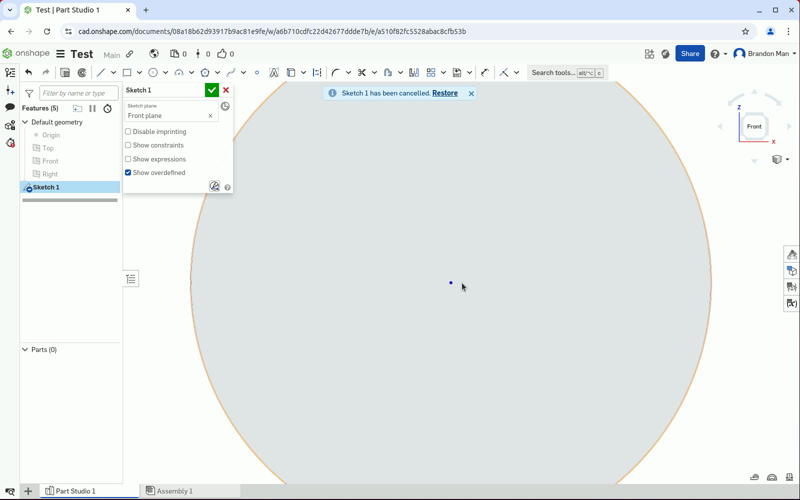
scroll(-6)
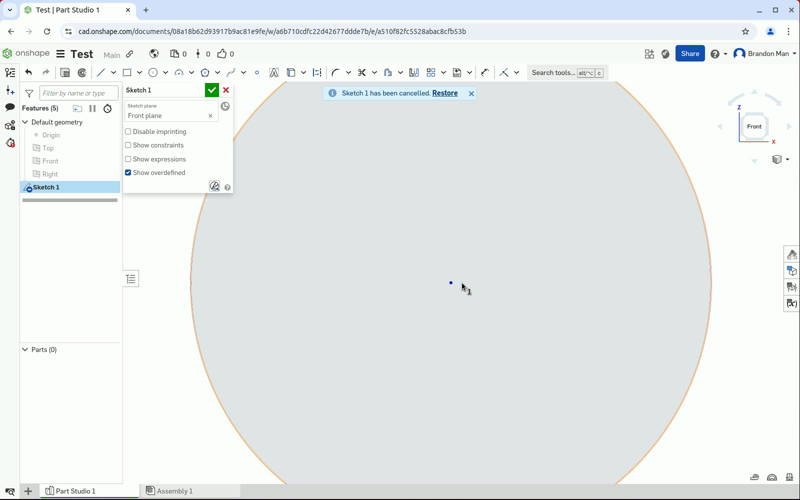
scroll(-6)
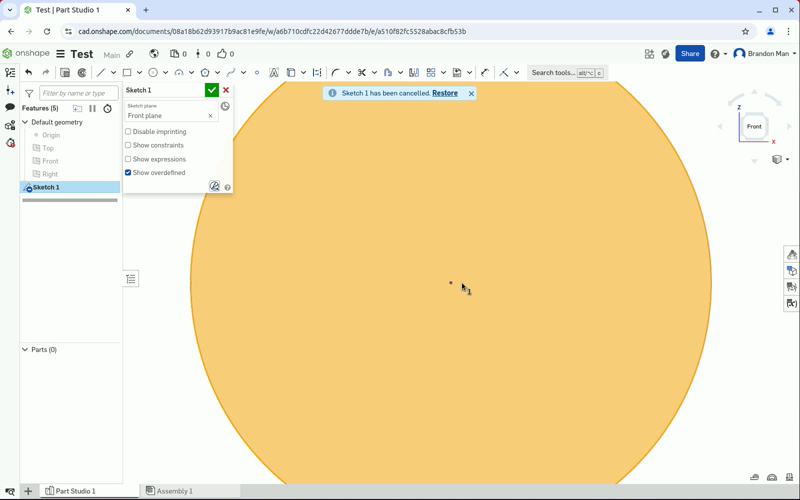
scroll(-6)
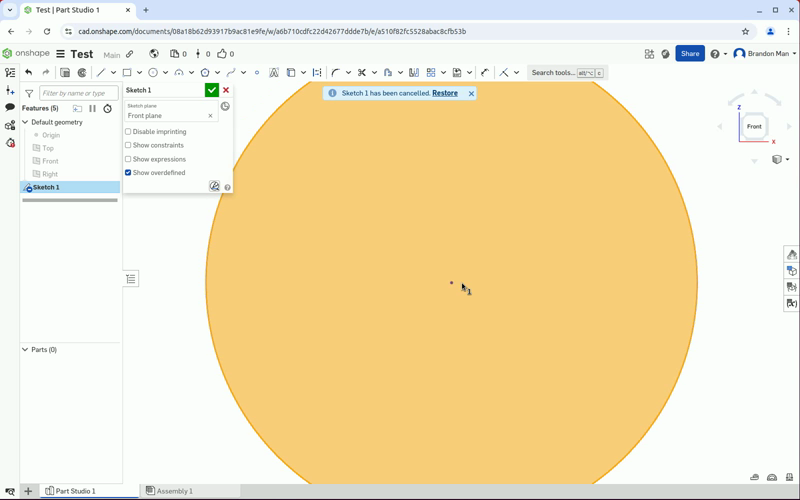
scroll(-6)
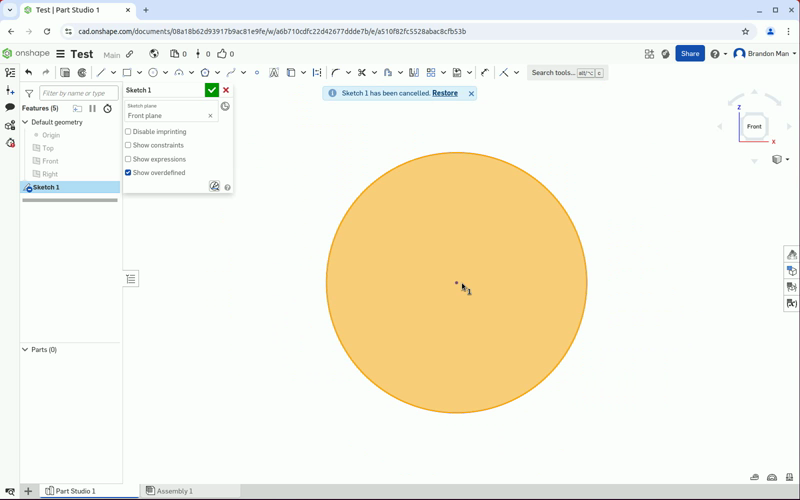
scroll(-6)
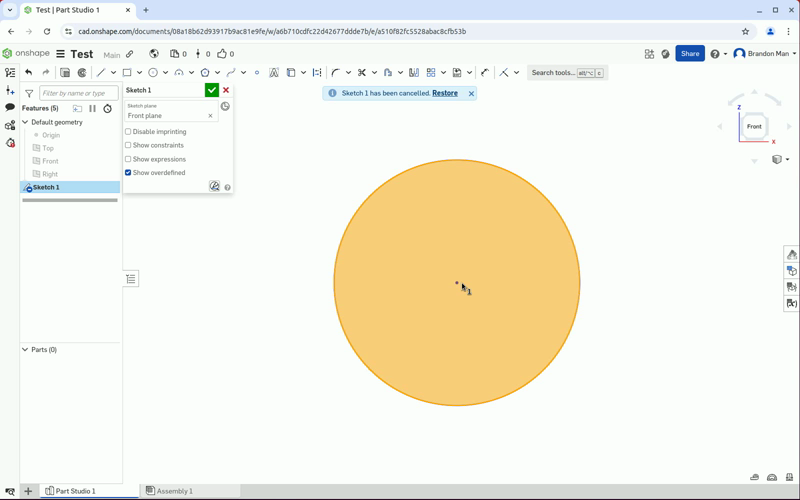
scroll(-6)
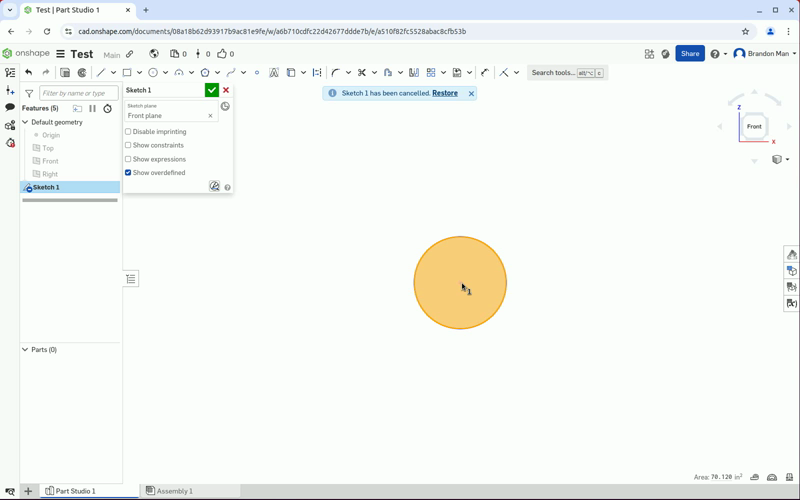
scroll(-6)
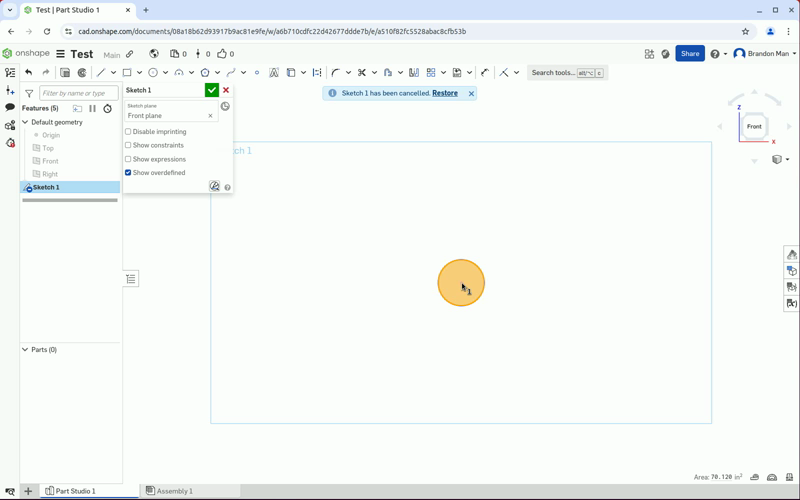
mouse_move(73, 352)
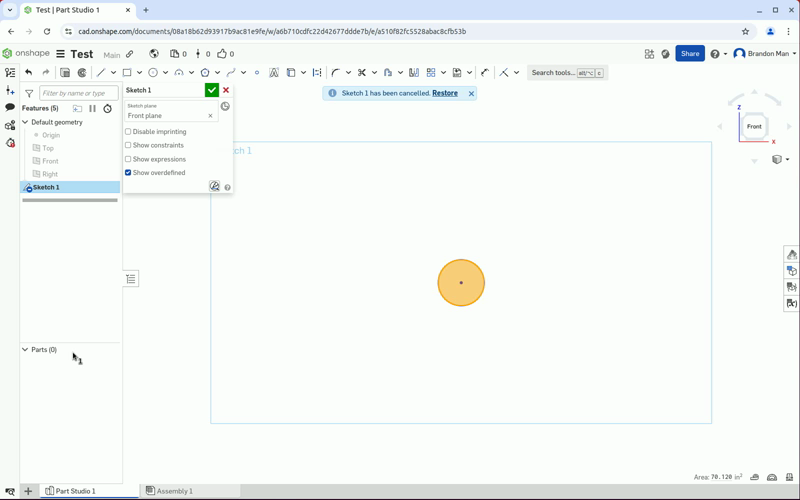
key(shift+y)
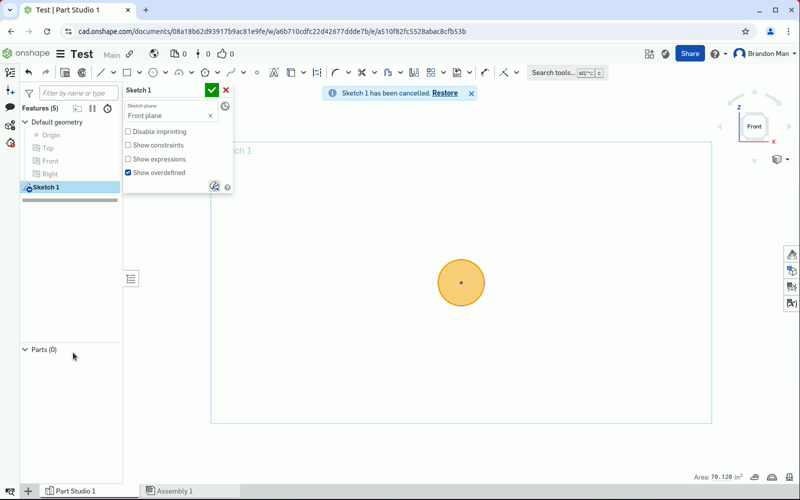
key(shift+e)
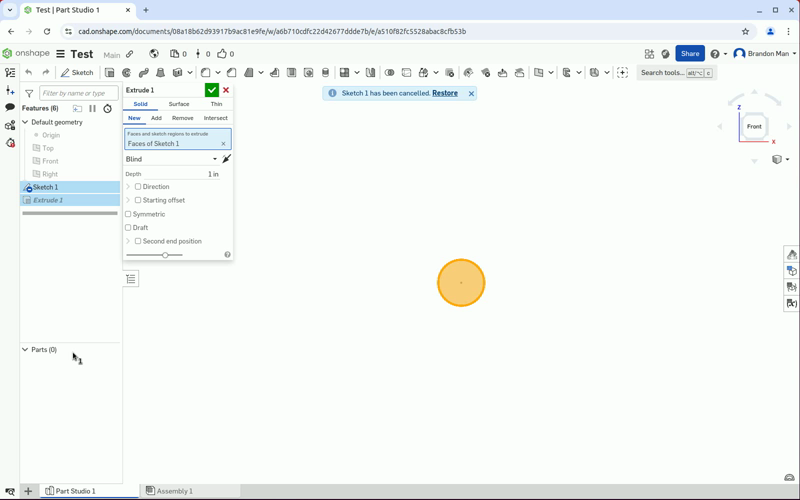
mouse_move(143, 106)
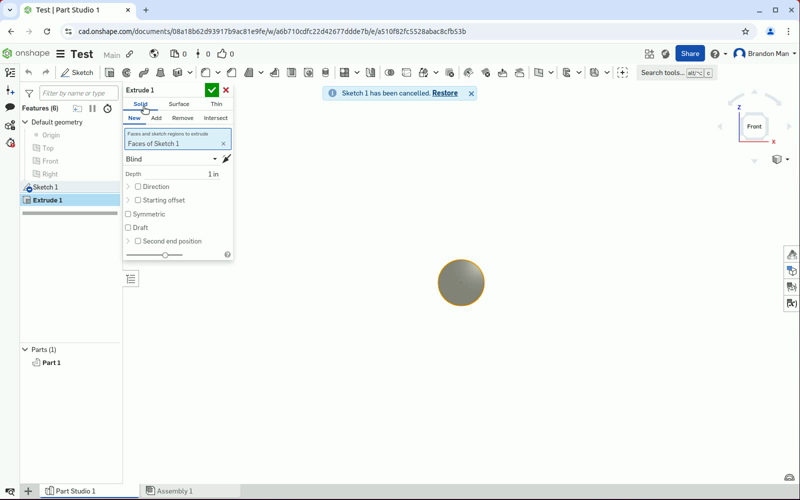
click(143, 106)
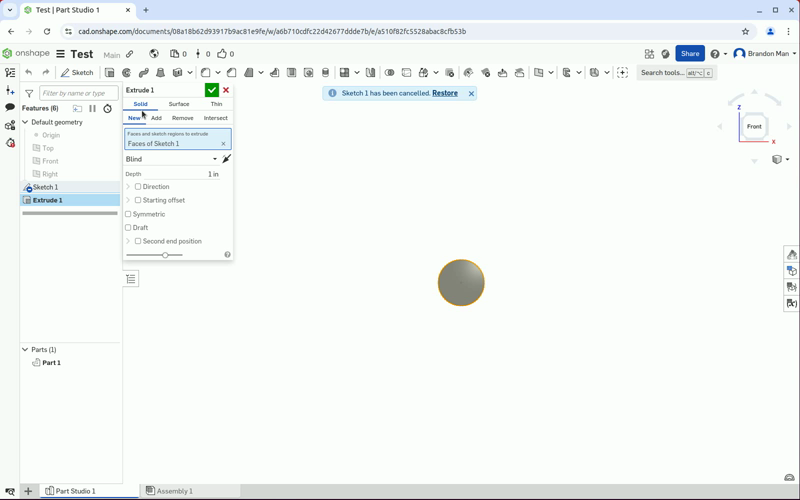
mouse_move(137, 120)
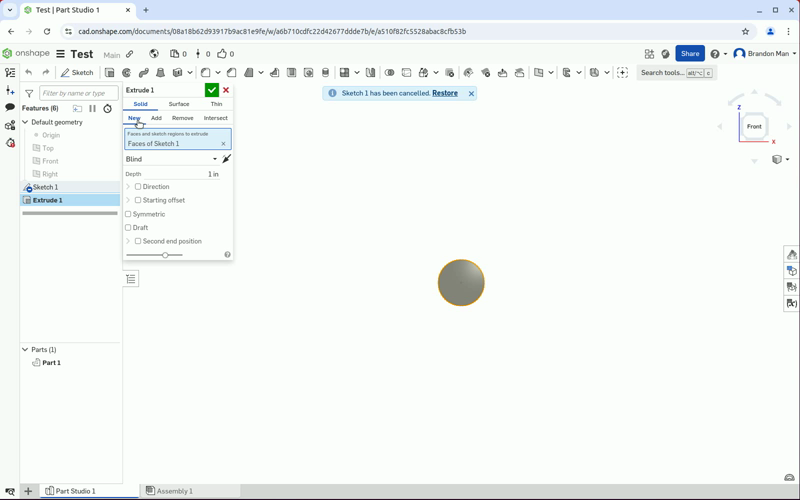
click(137, 120)
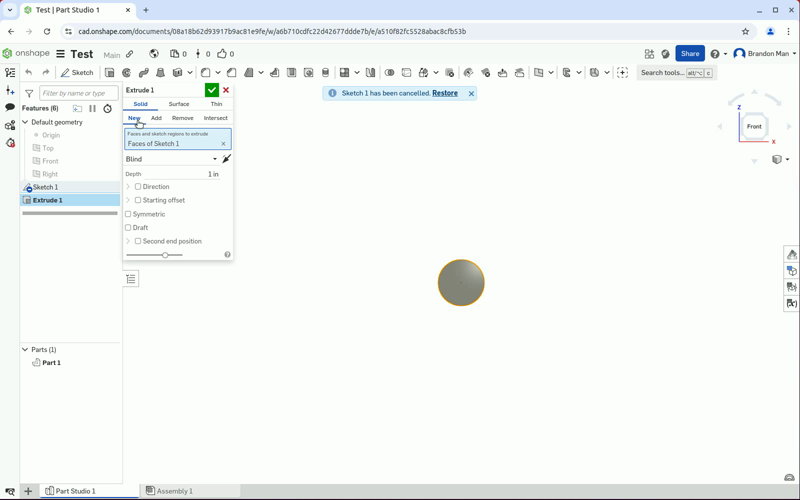
key(tab, 4)
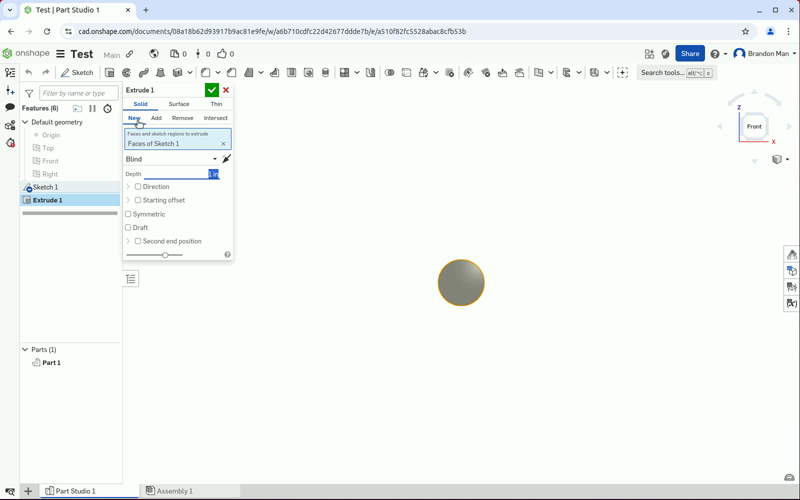
text(-4.574)
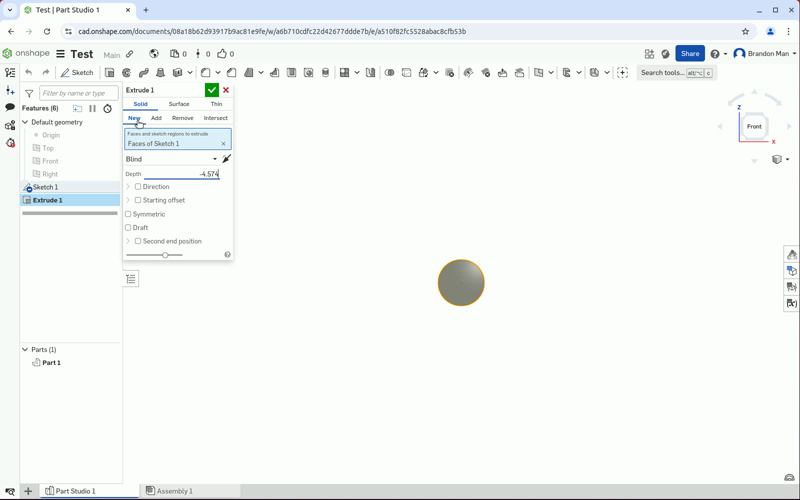
key(enter)
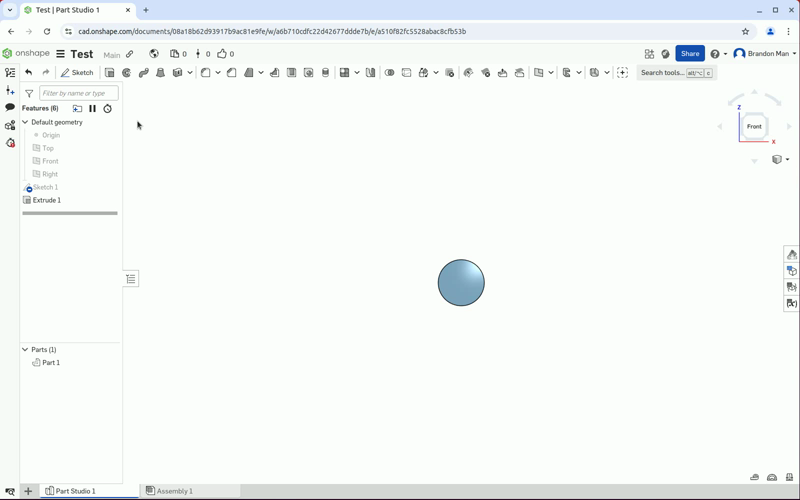
key(shift+h)
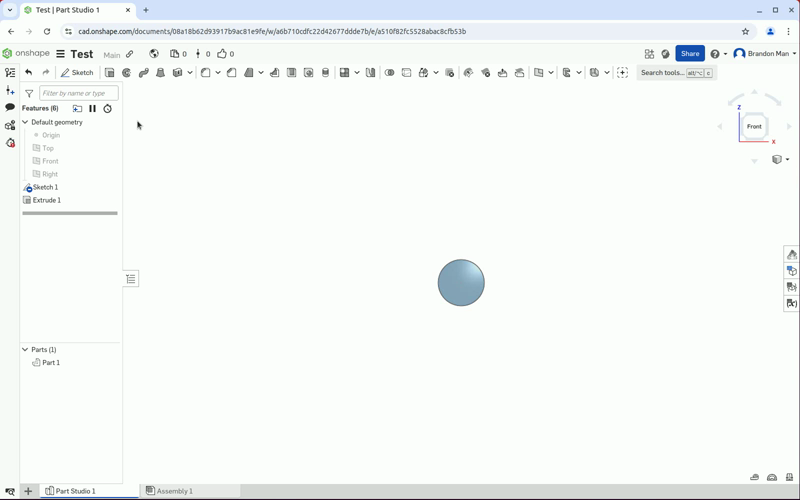
key(shift+h)
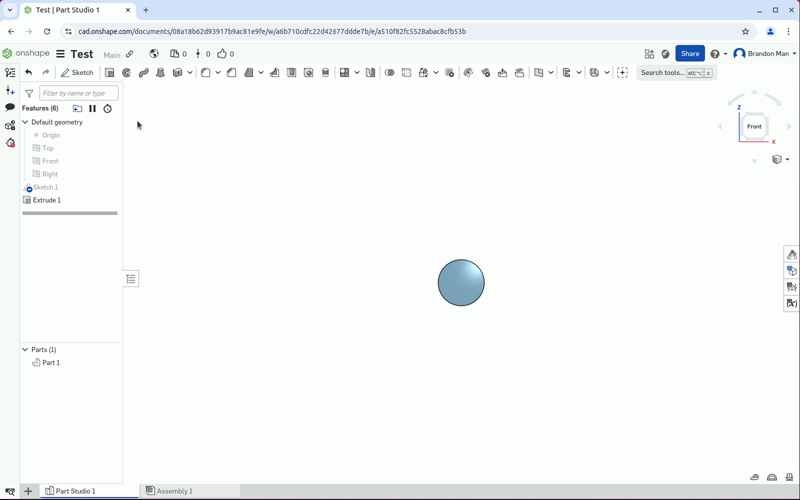
mouse_move(73, 189)
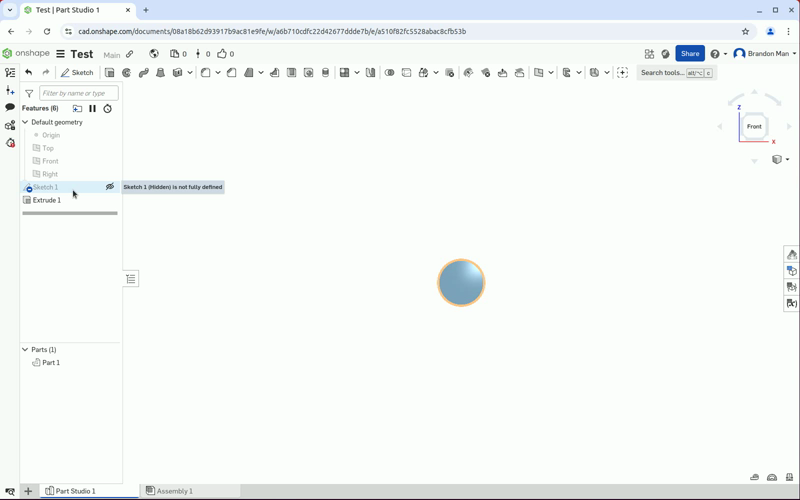
click(73, 189)
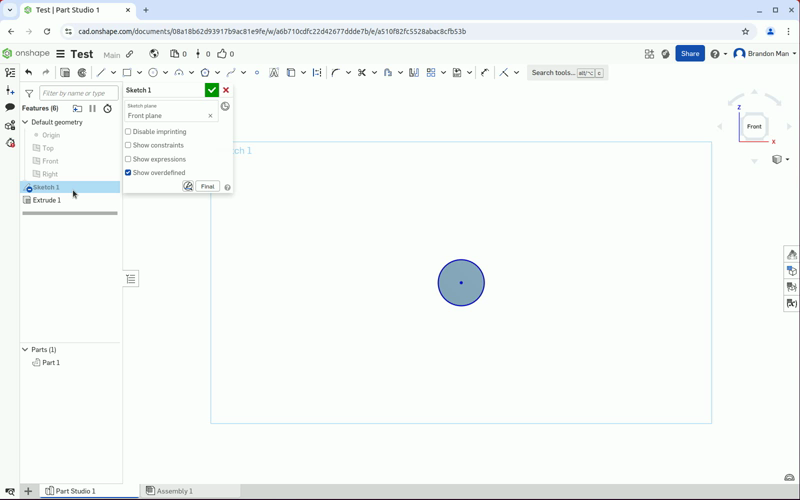
mouse_move(229, 92)
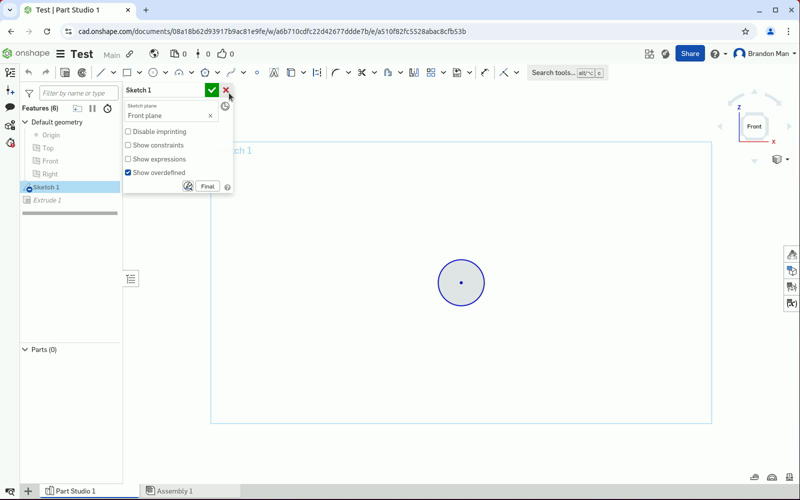
click(229, 92)
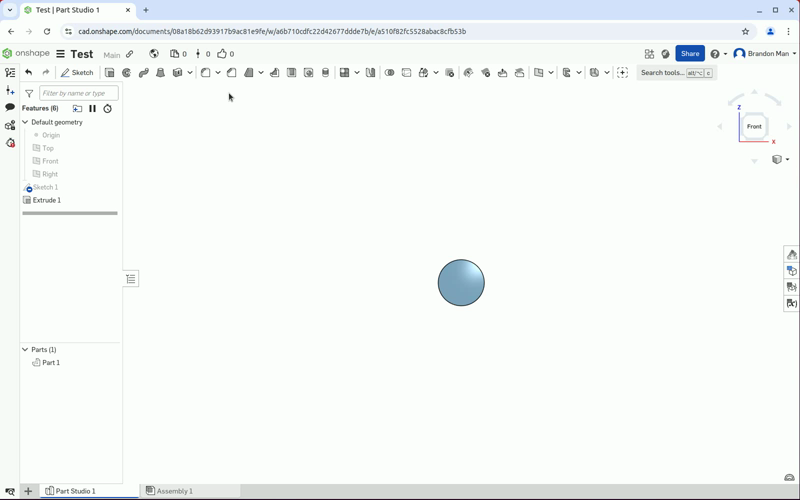
mouse_move(73, 352)
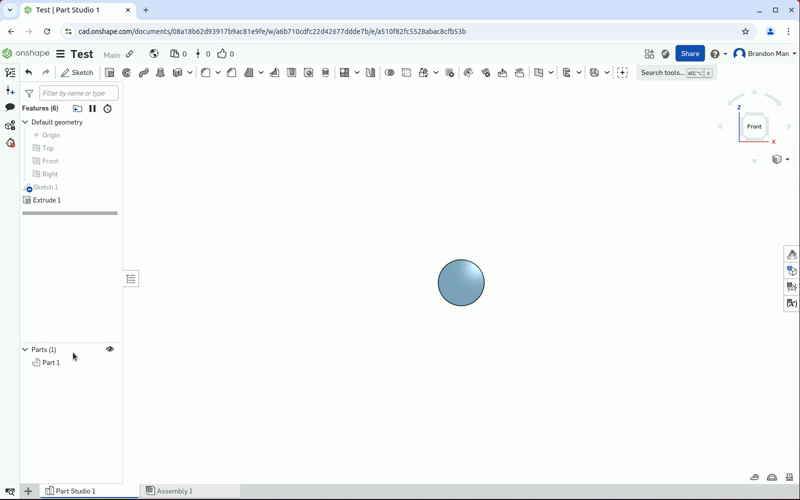
key(y)
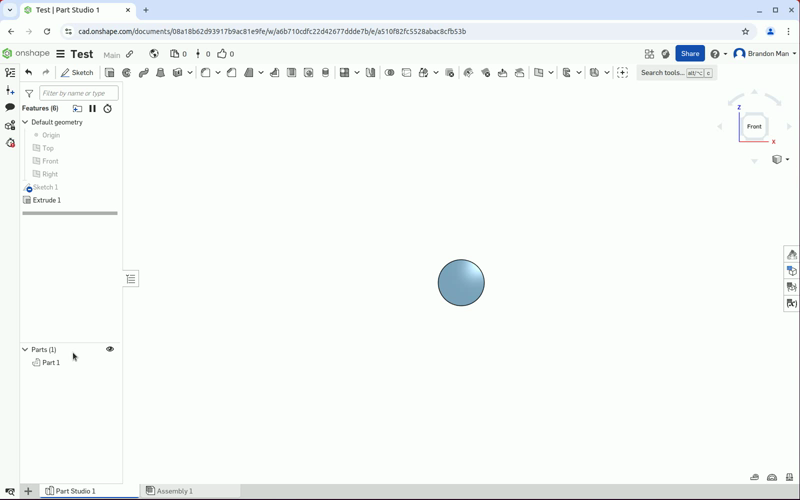
key(shift+p)
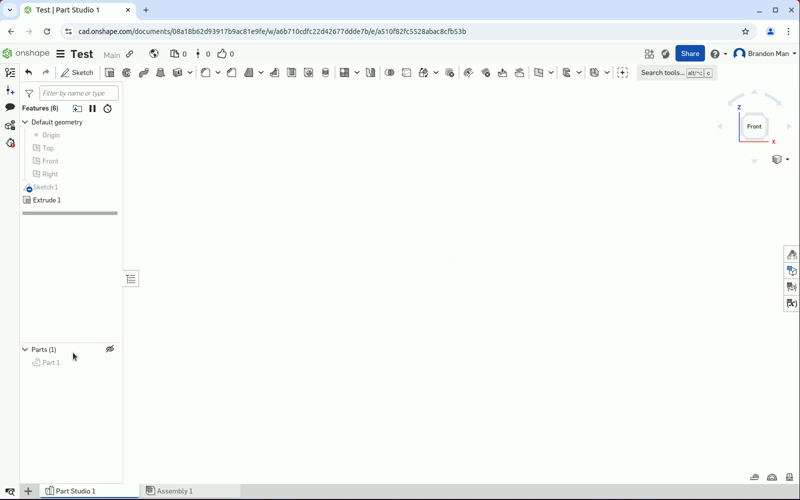
key(space)
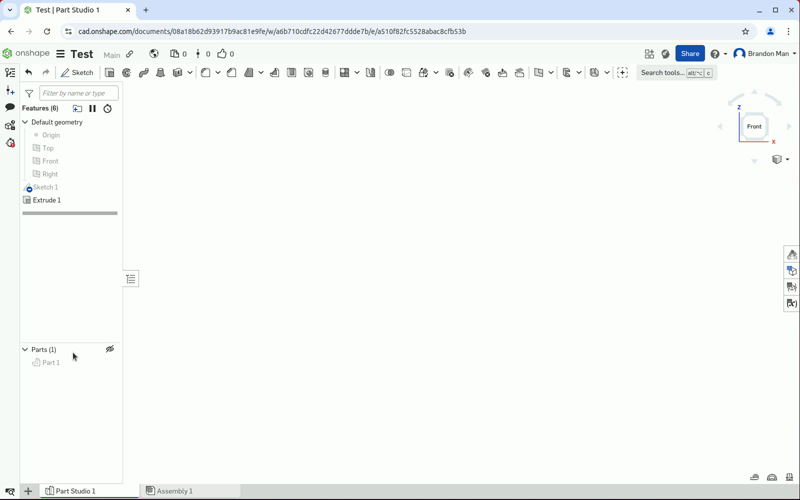
key_down(shift)
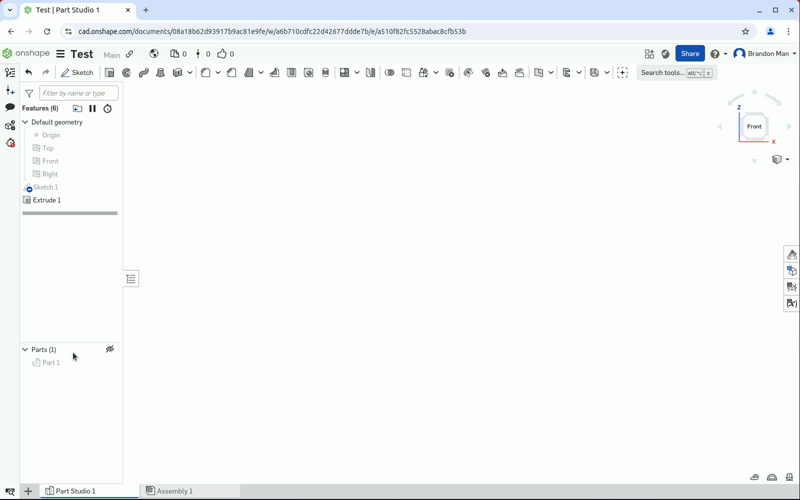
key(left)
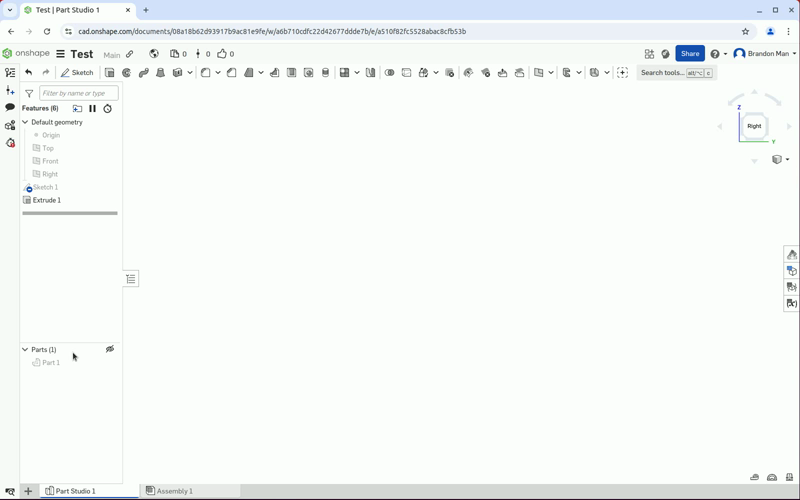
key_up(shift)
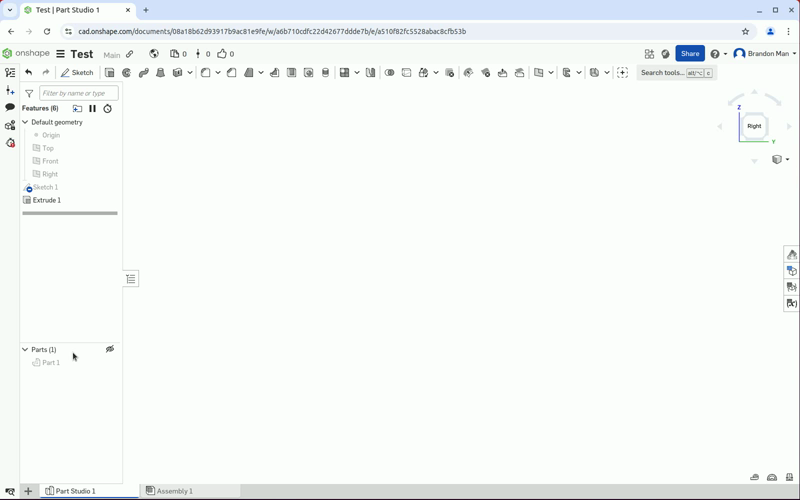
mouse_move(73, 352)
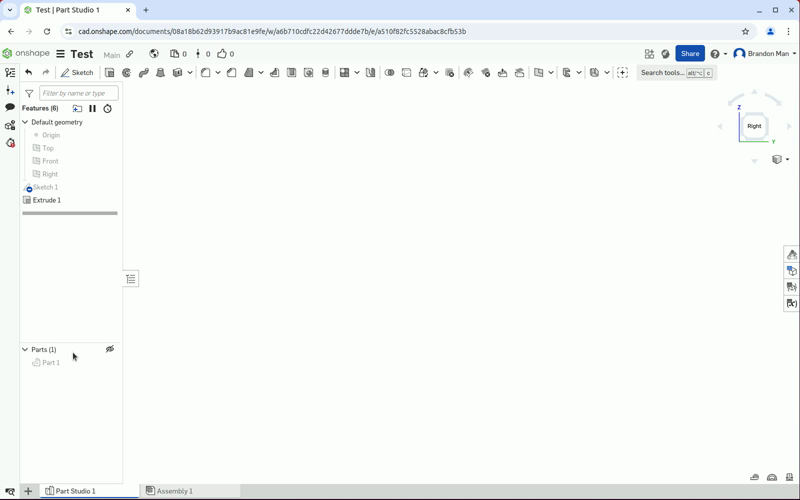
key(shift+y)
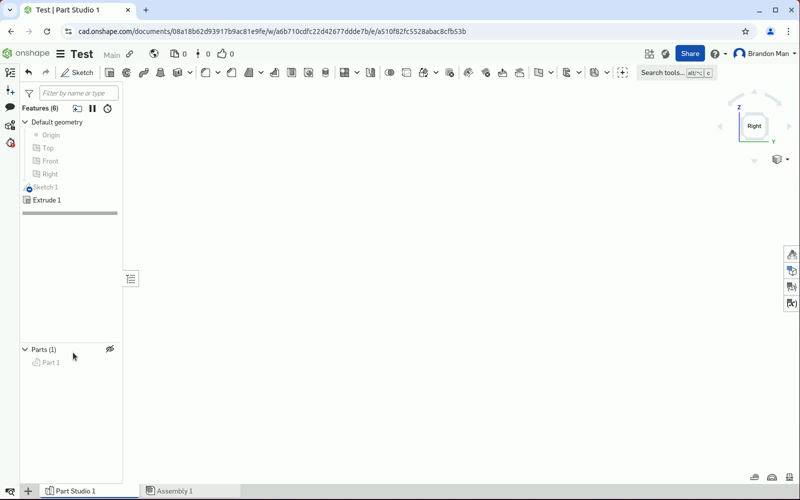
key(shift+s)
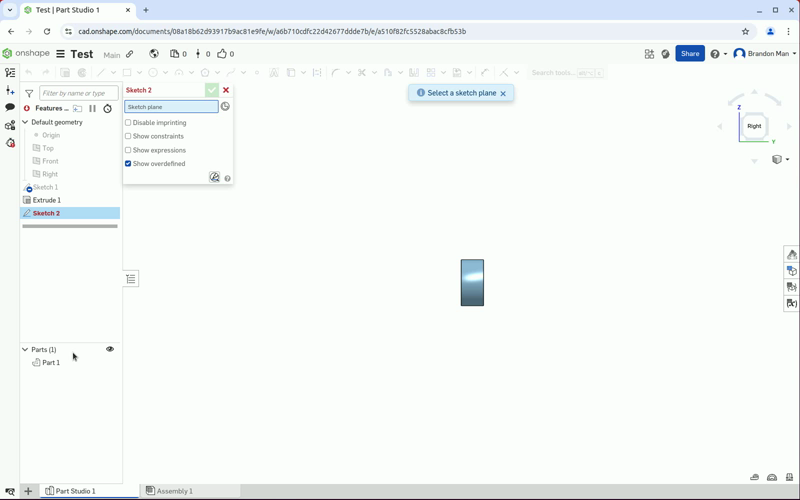
mouse_move(73, 176)
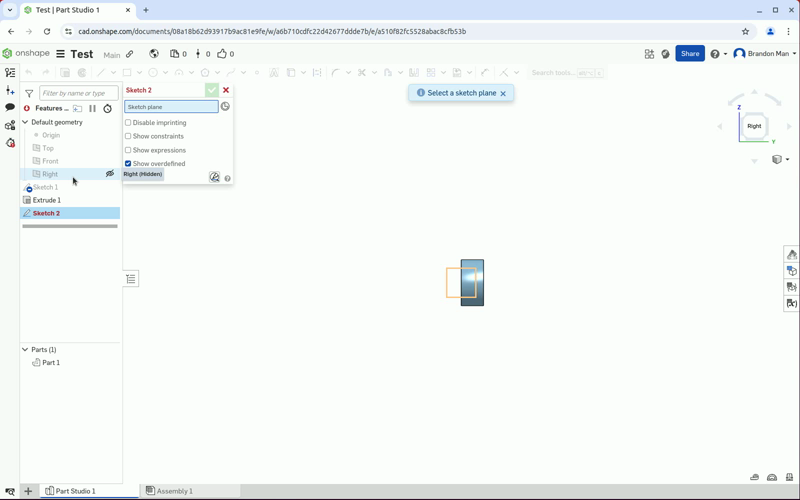
click(73, 176)
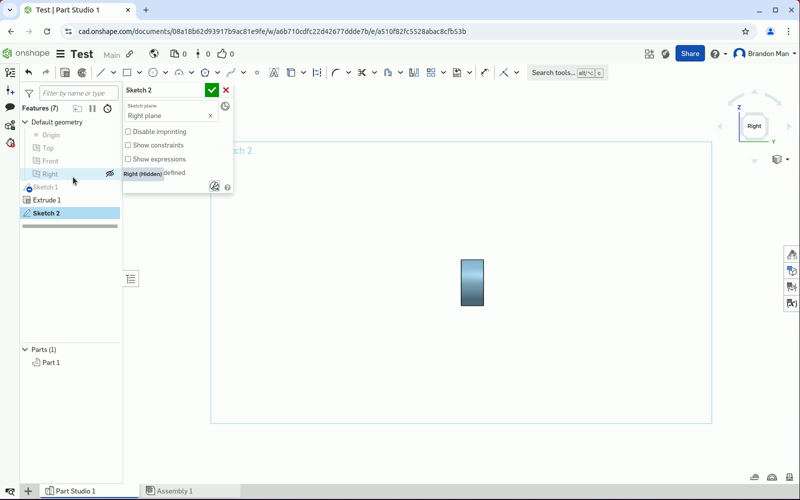
mouse_move(73, 352)
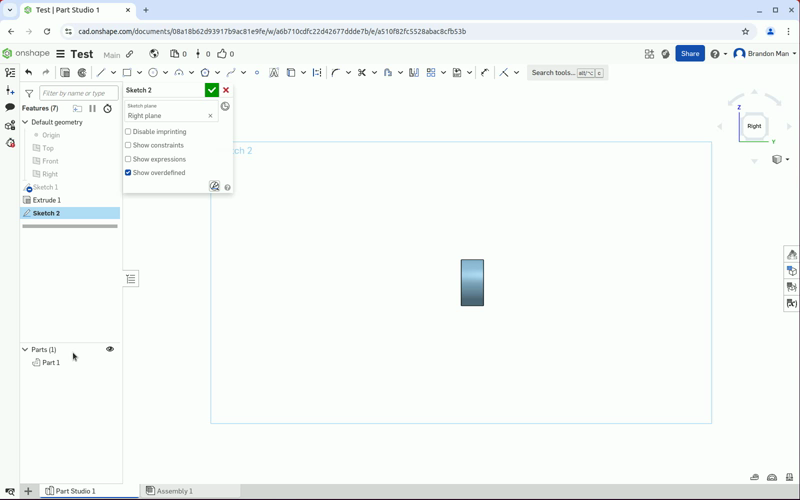
key(y)
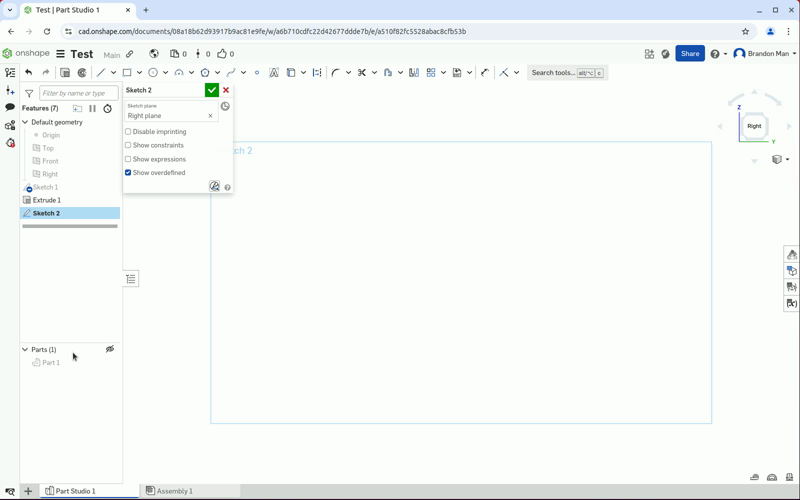
key(l)
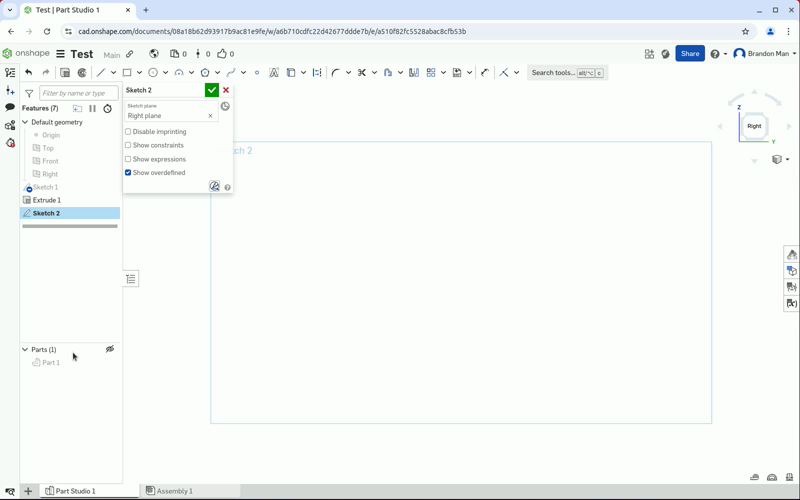
key_down(shift)
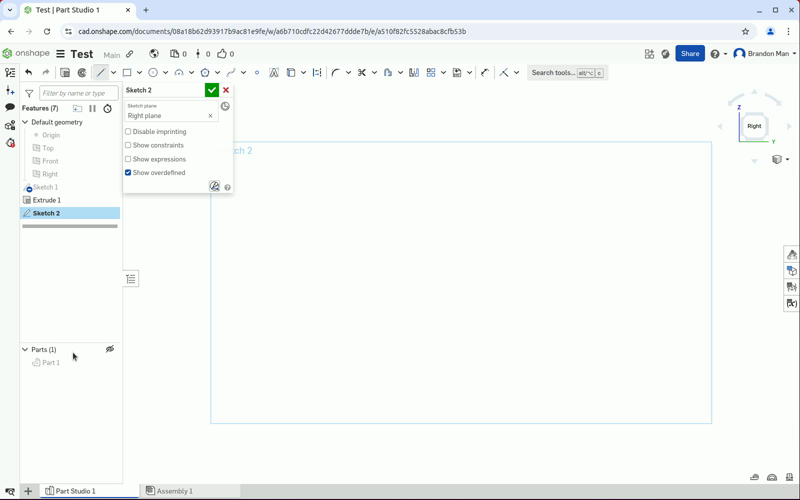
mouse_move(460, 305)
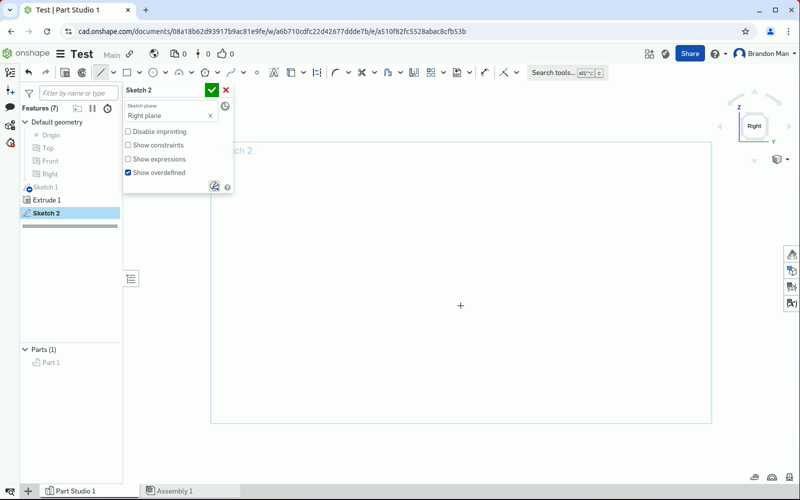
click(460, 305)
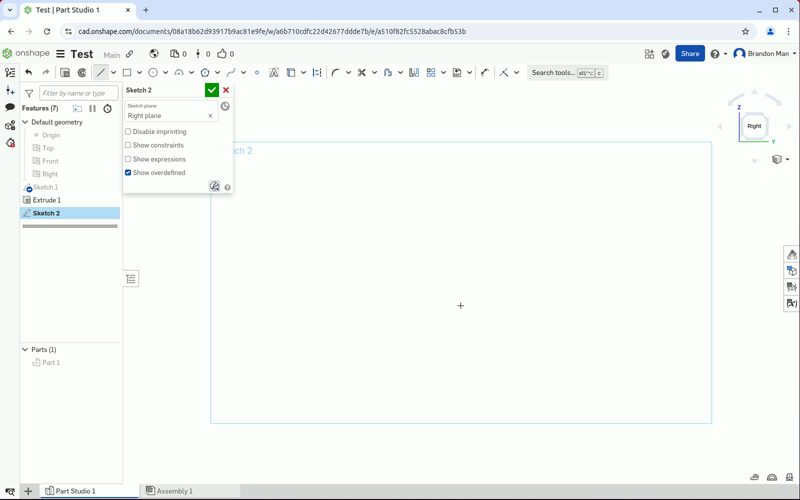
key_up(shift)
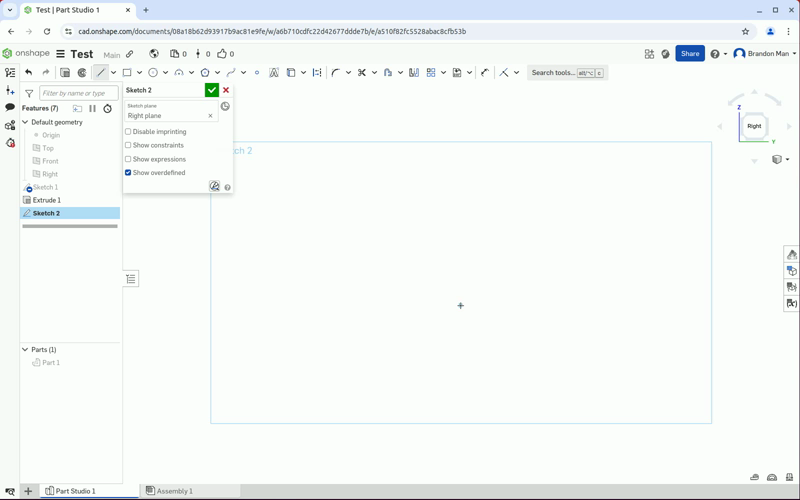
key_down(shift)
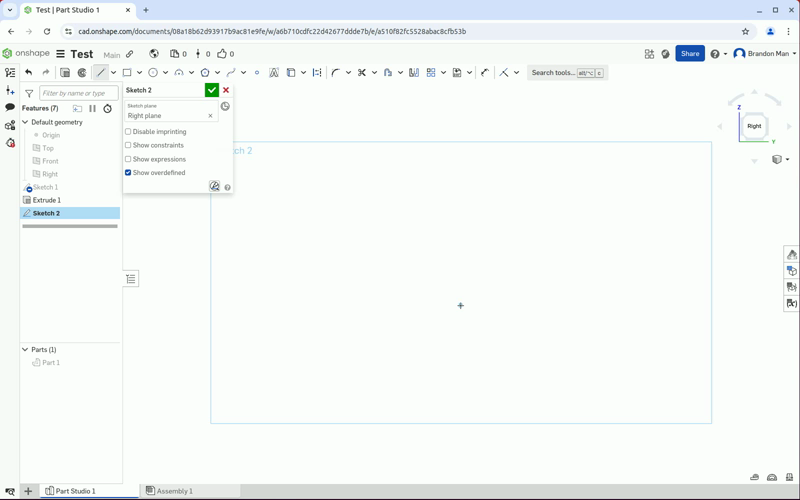
mouse_move(490, 305)
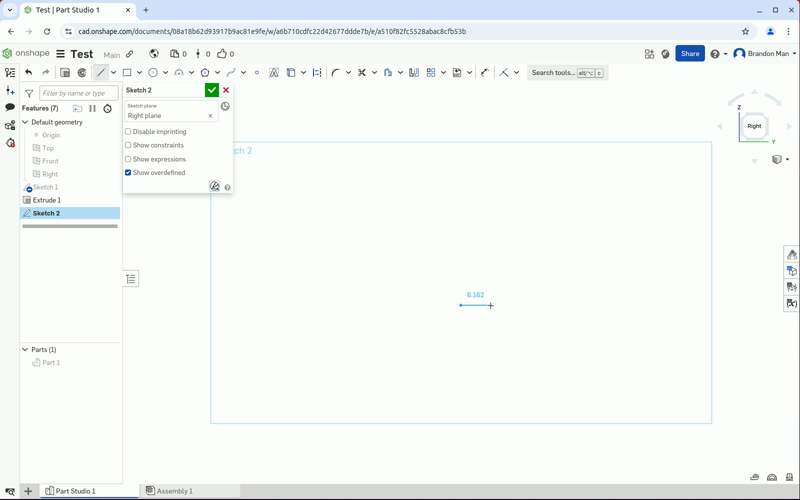
mouse_move(483, 305)
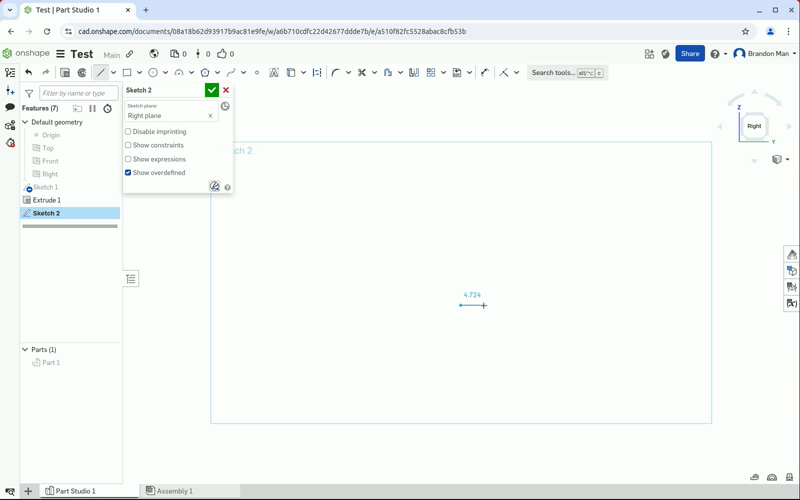
click(483, 305)
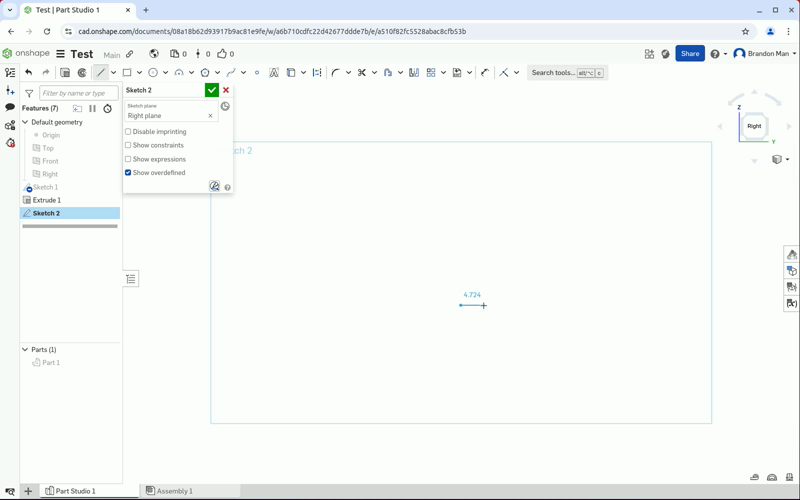
key_up(shift)
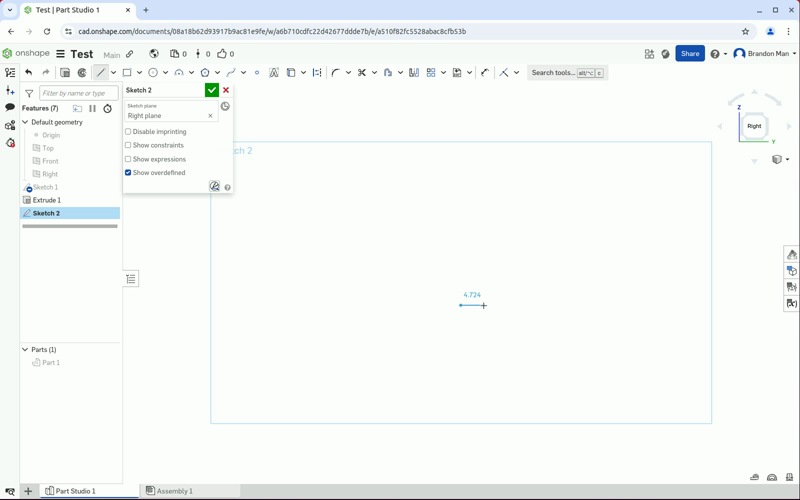
key_down(shift)
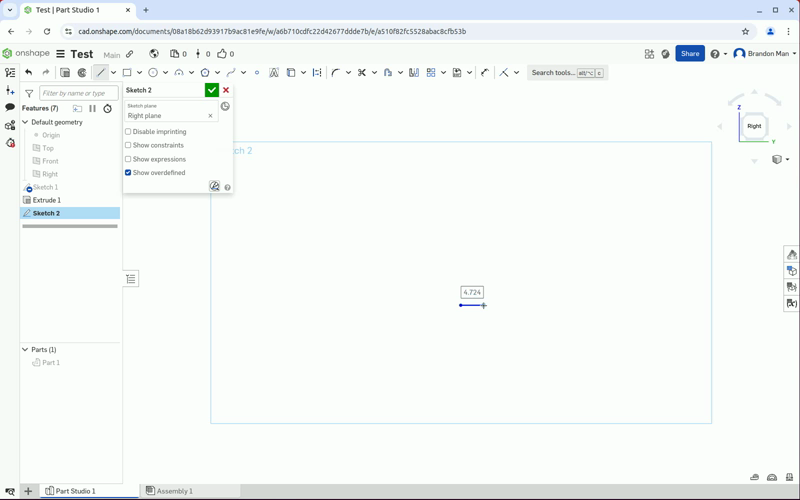
mouse_move(513, 305)
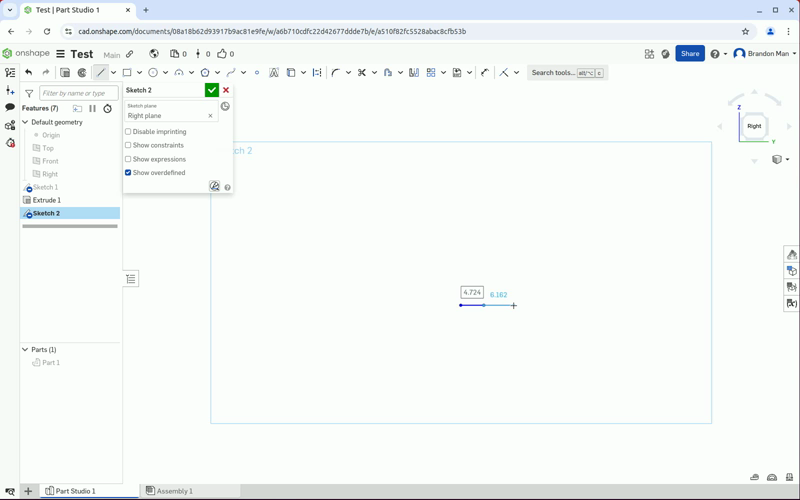
mouse_move(483, 259)
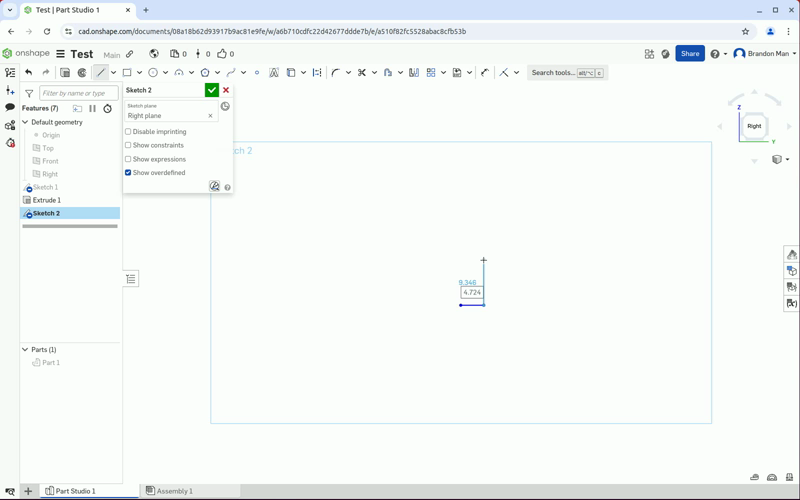
click(483, 259)
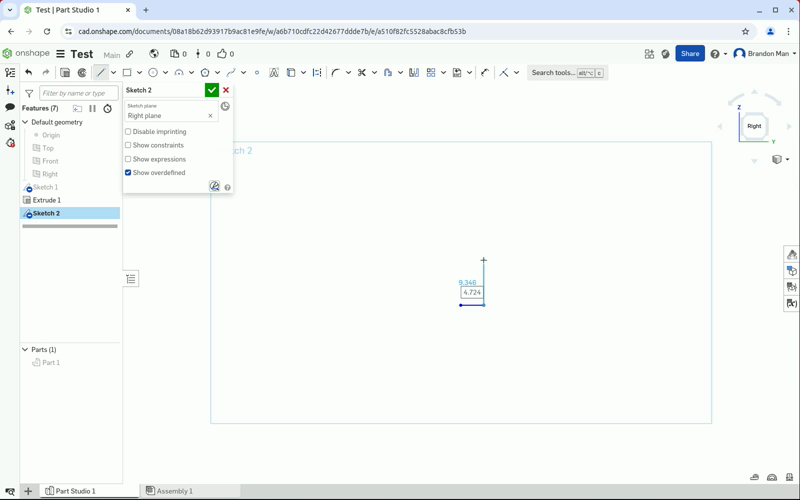
key_up(shift)
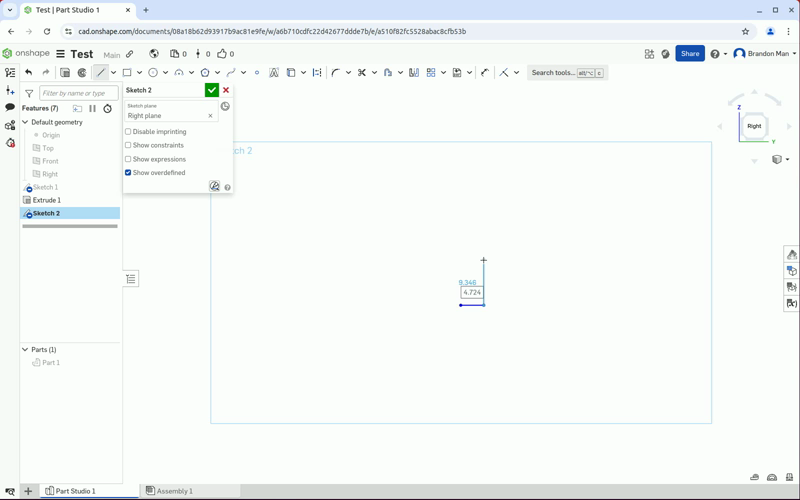
key_down(shift)
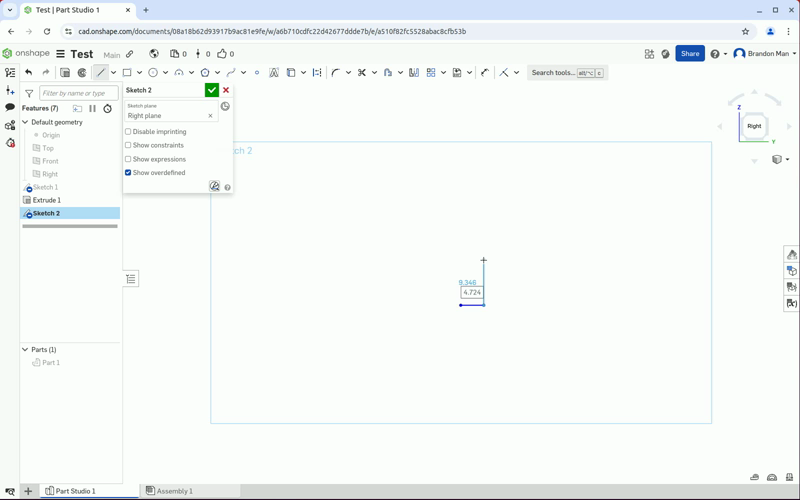
mouse_move(513, 259)
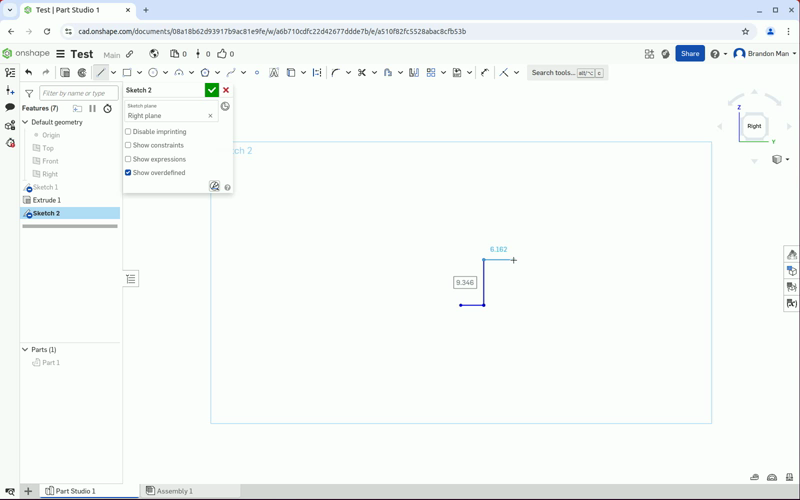
mouse_move(460, 259)
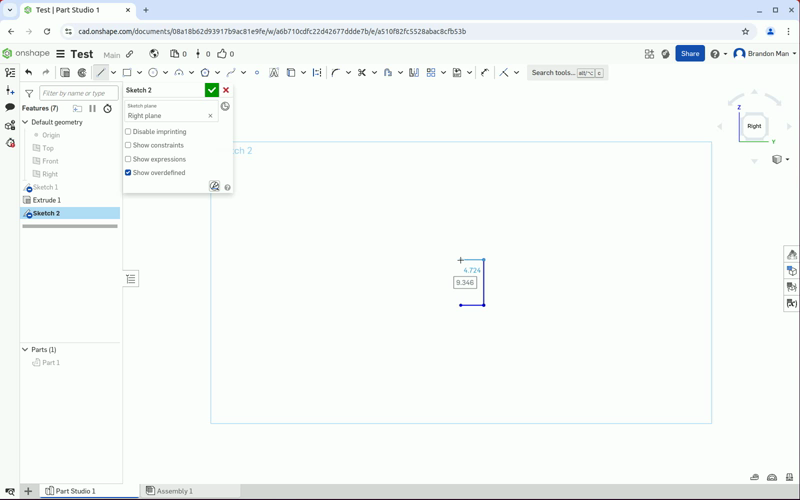
click(460, 259)
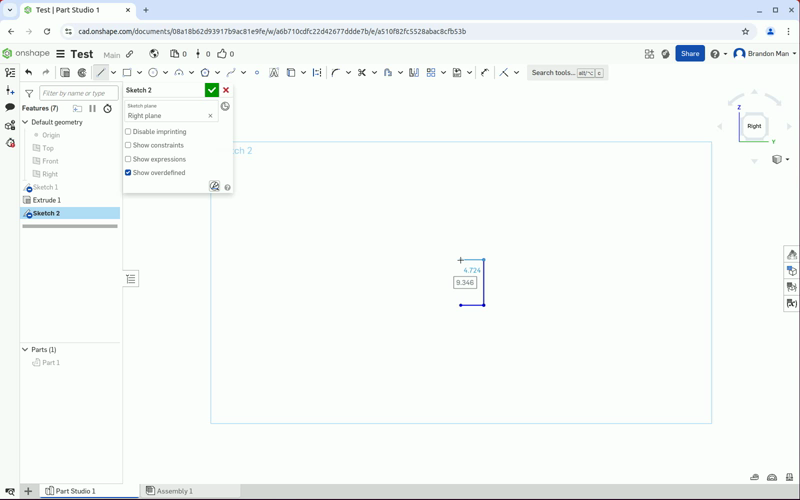
key_up(shift)
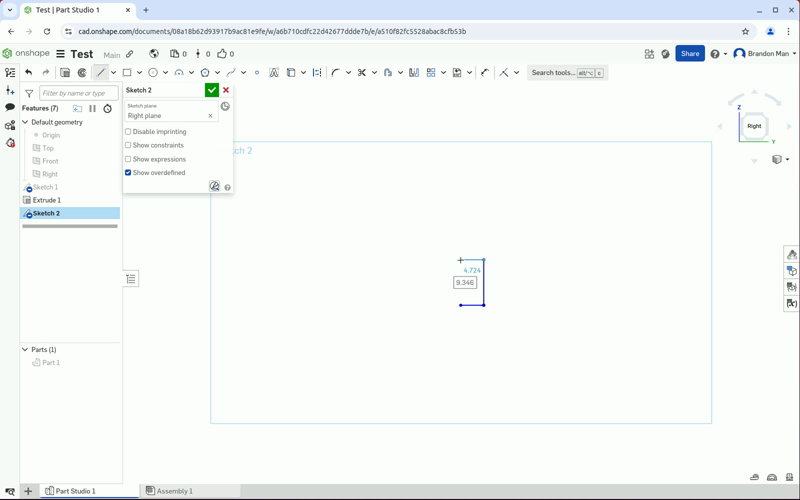
mouse_move(490, 259)
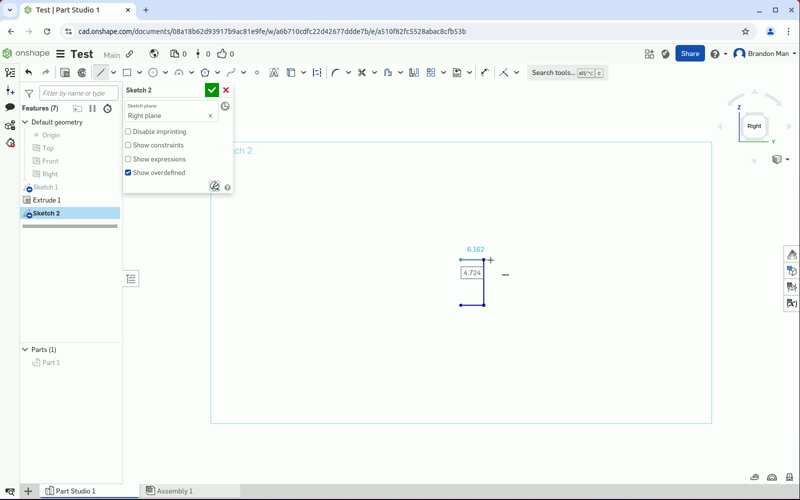
key_down(shift)
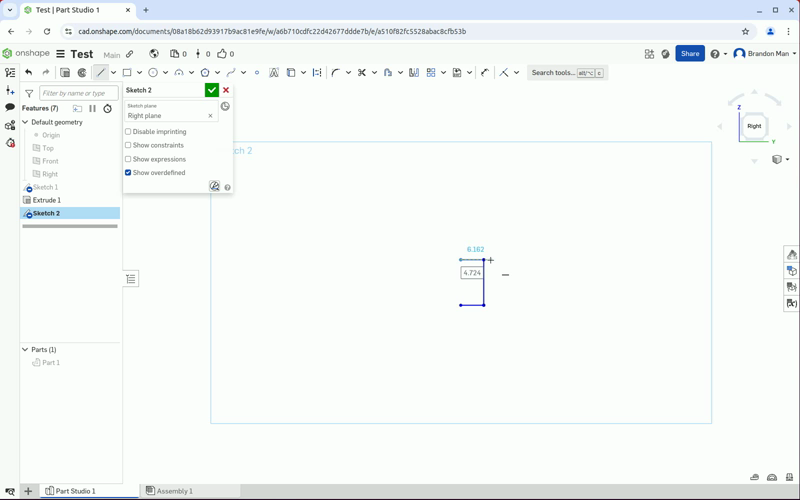
mouse_move(460, 305)
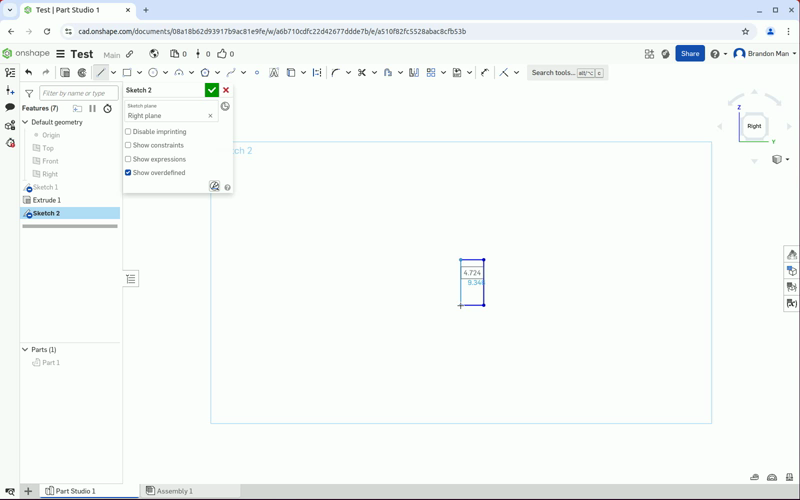
key_up(shift)
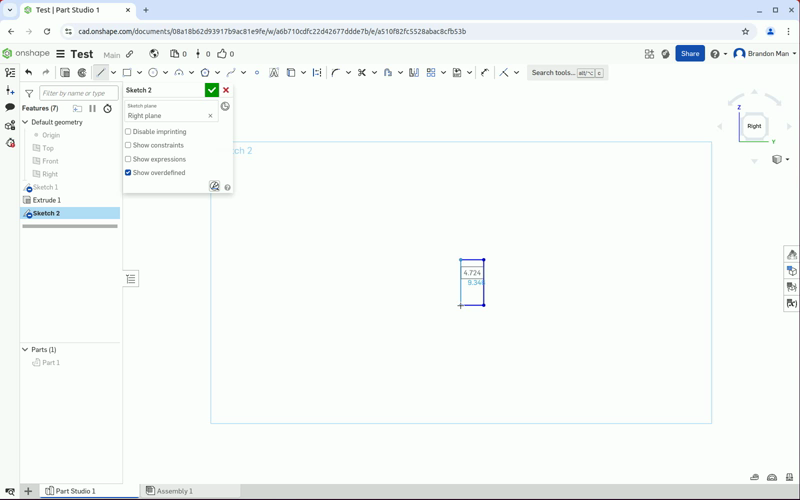
click(460, 305)
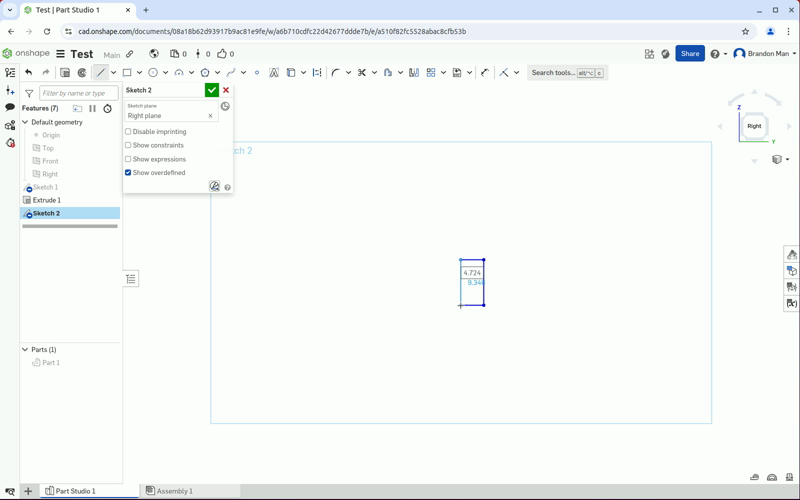
key(esc)
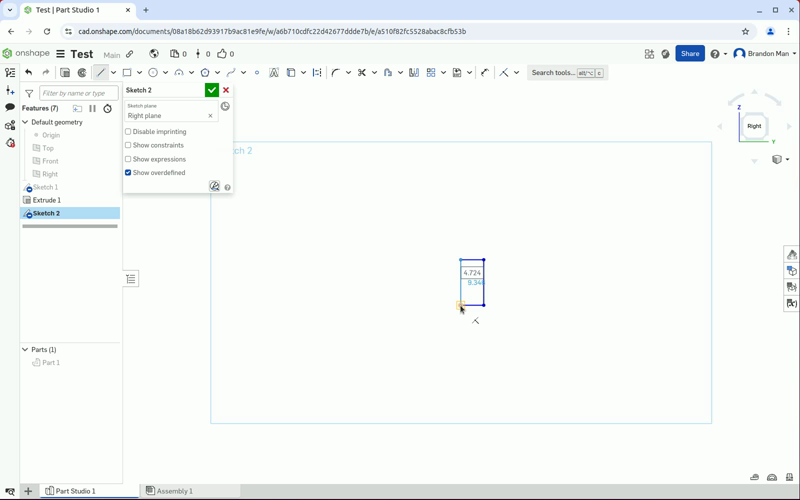
mouse_move(477, 261)
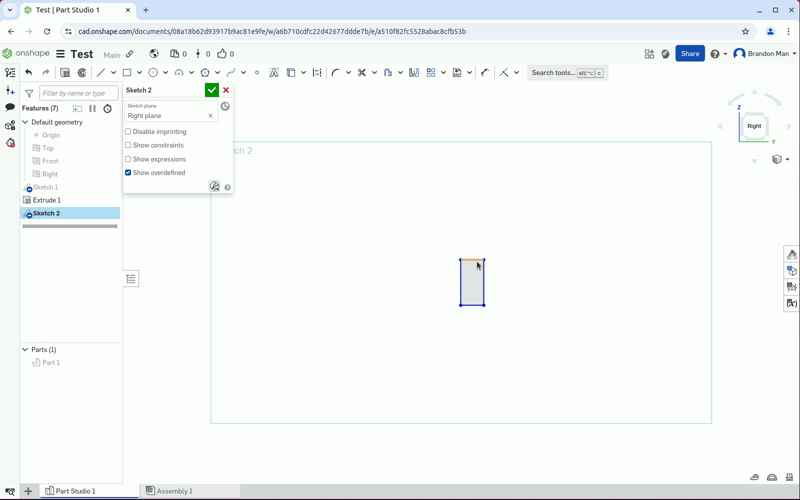
scroll(6)
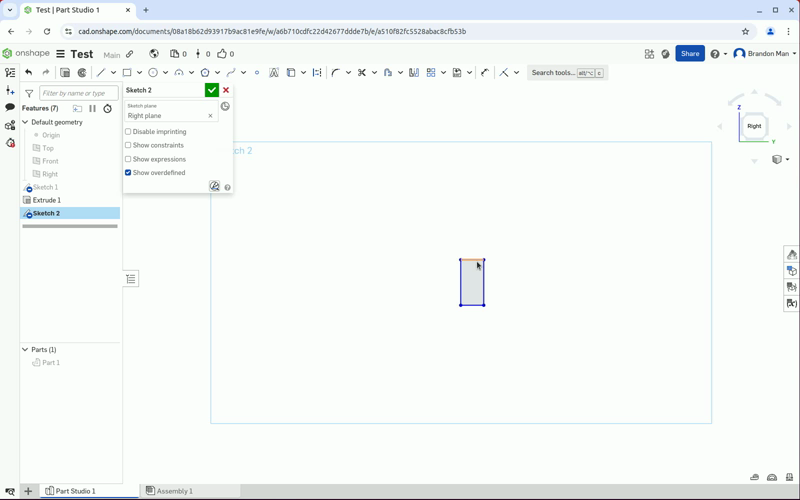
scroll(6)
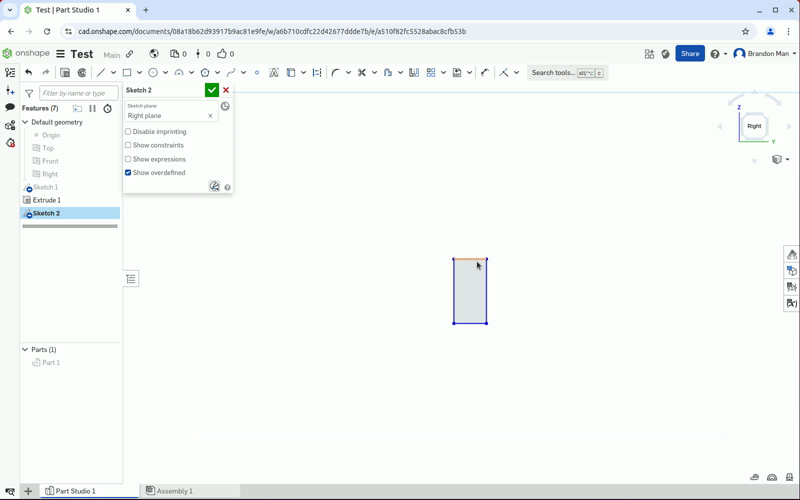
scroll(6)
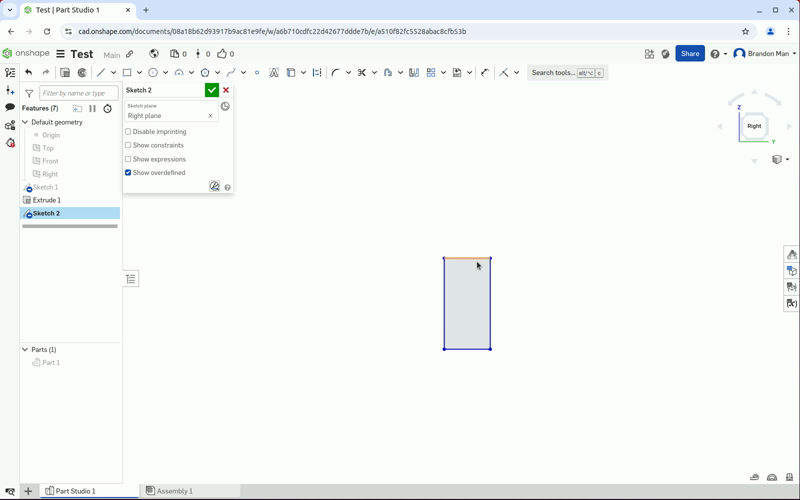
scroll(6)
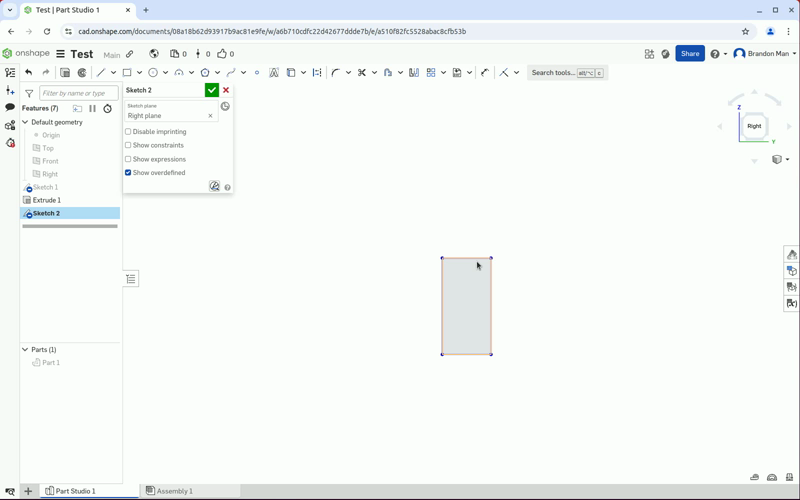
scroll(6)
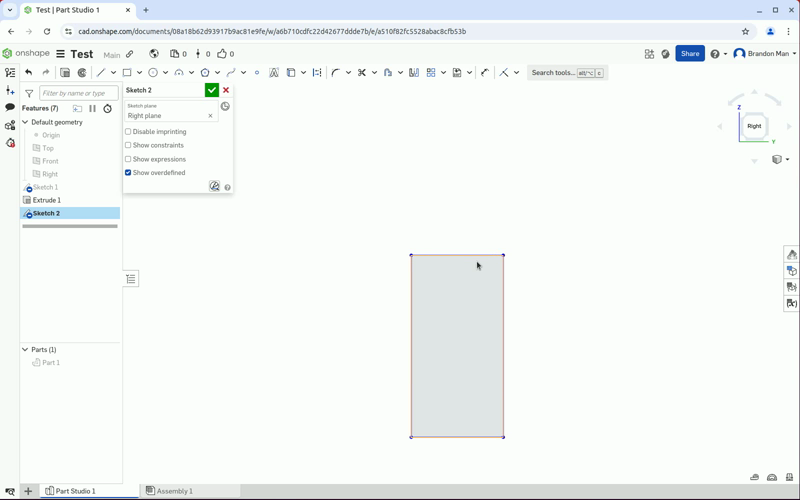
scroll(6)
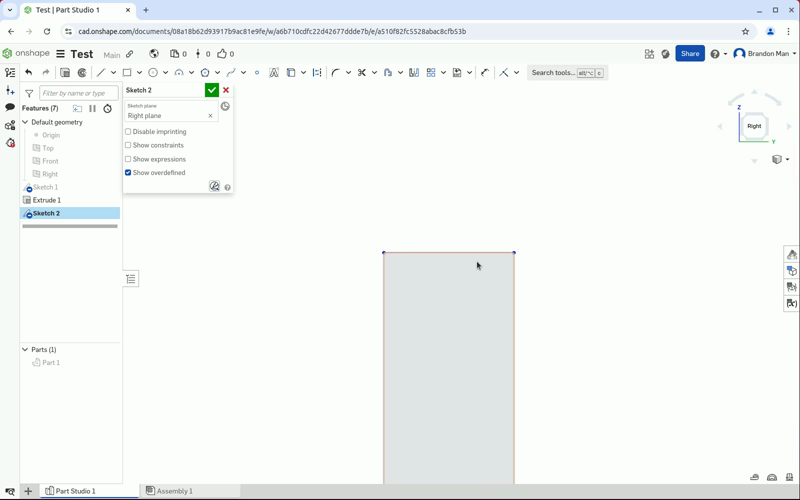
scroll(6)
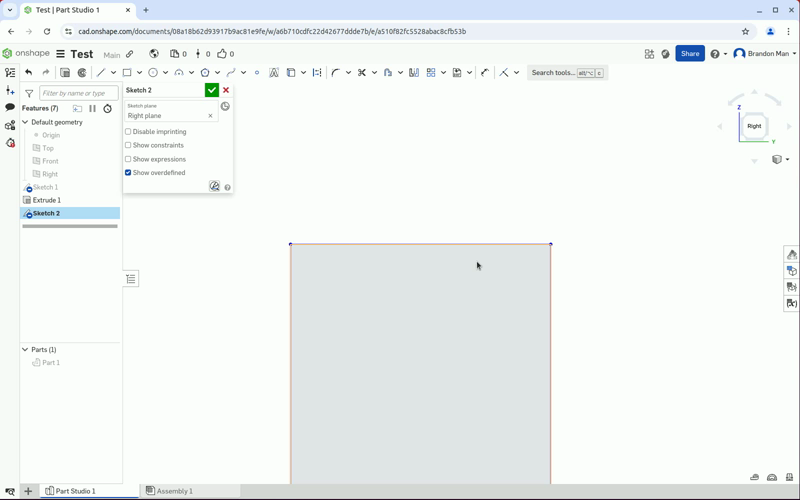
click(477, 261)
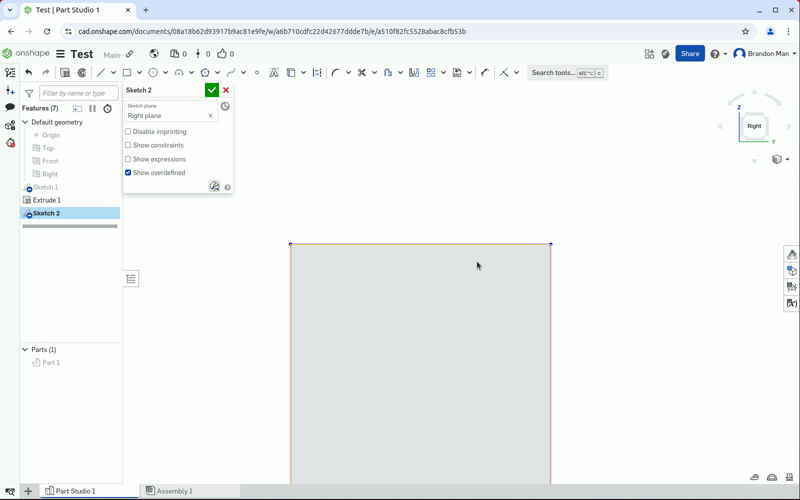
scroll(-6)
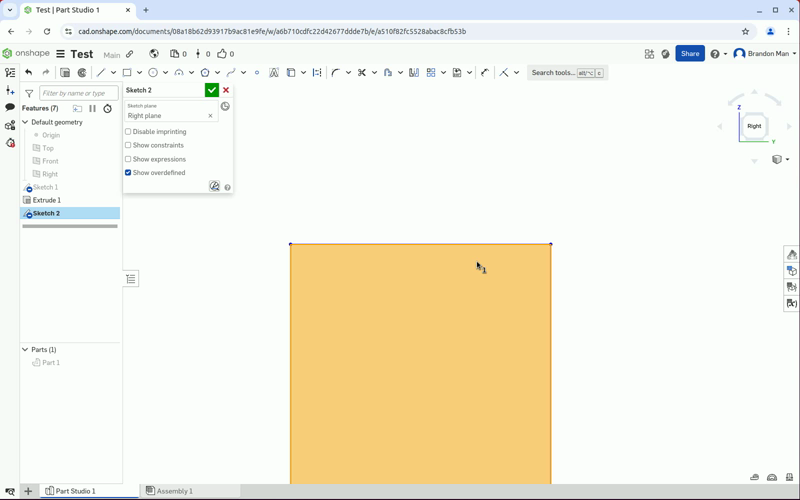
scroll(-6)
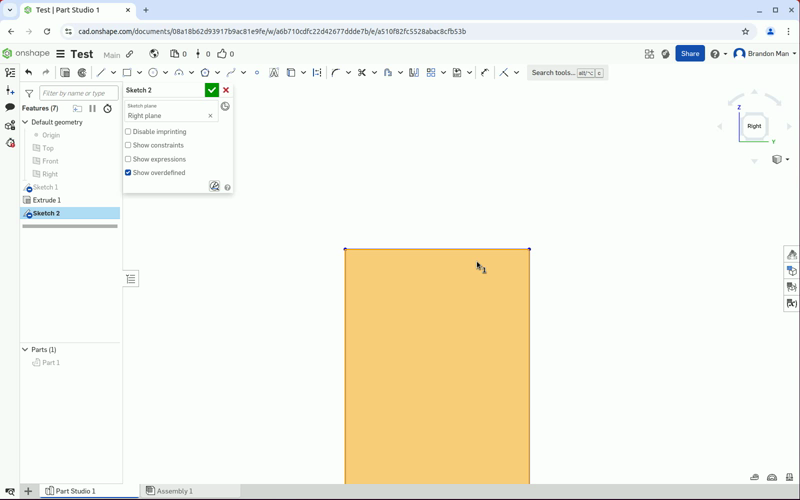
scroll(-6)
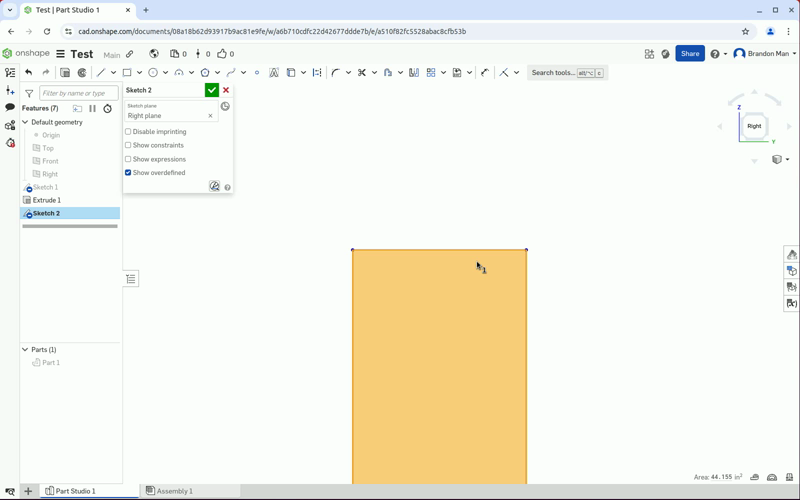
scroll(-6)
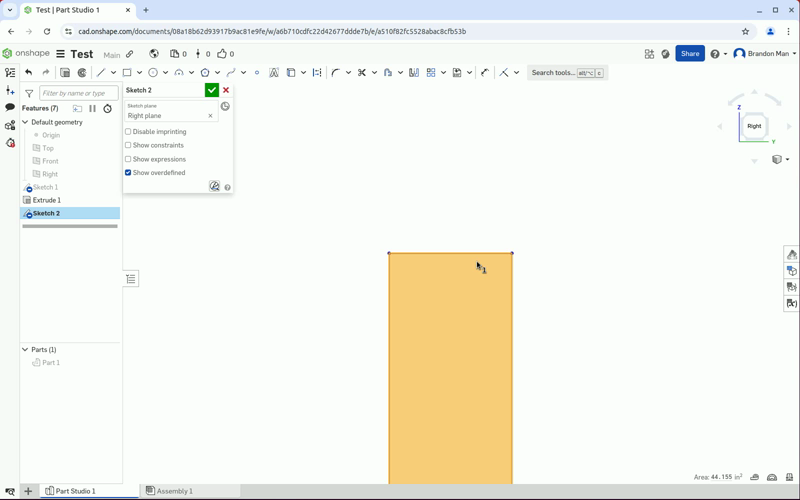
scroll(-6)
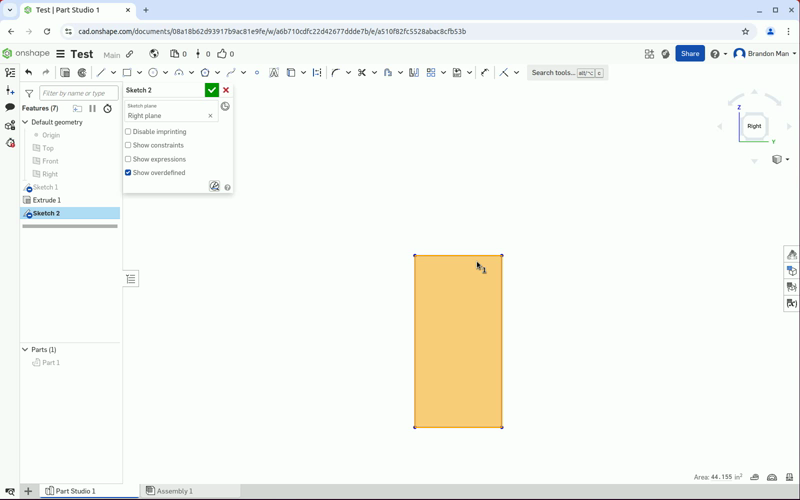
scroll(-6)
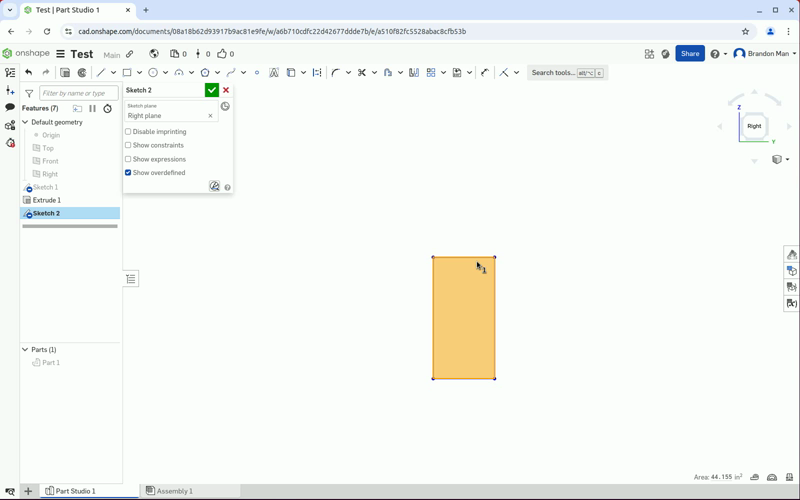
scroll(-6)
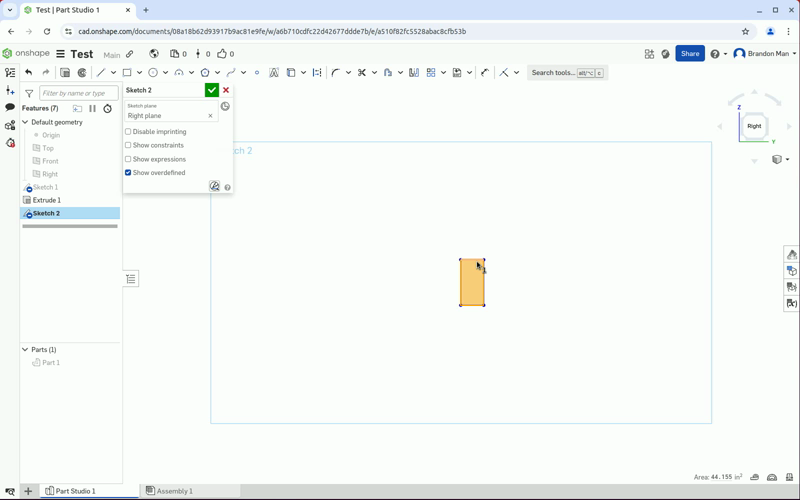
mouse_move(73, 352)
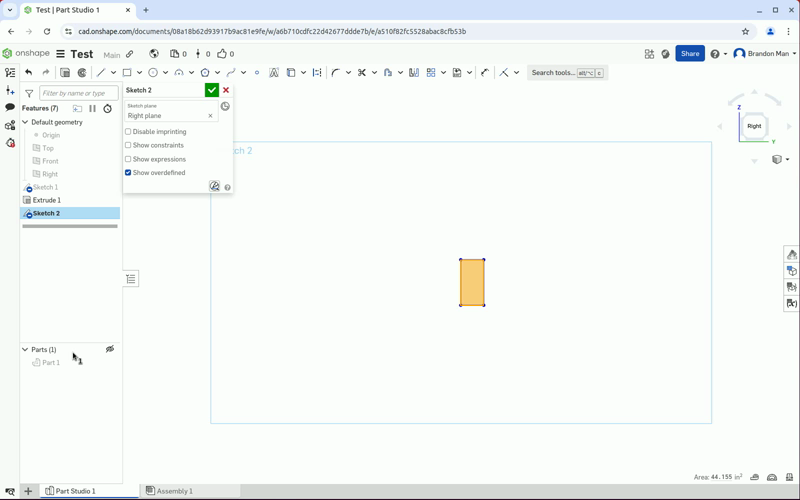
key(shift+y)
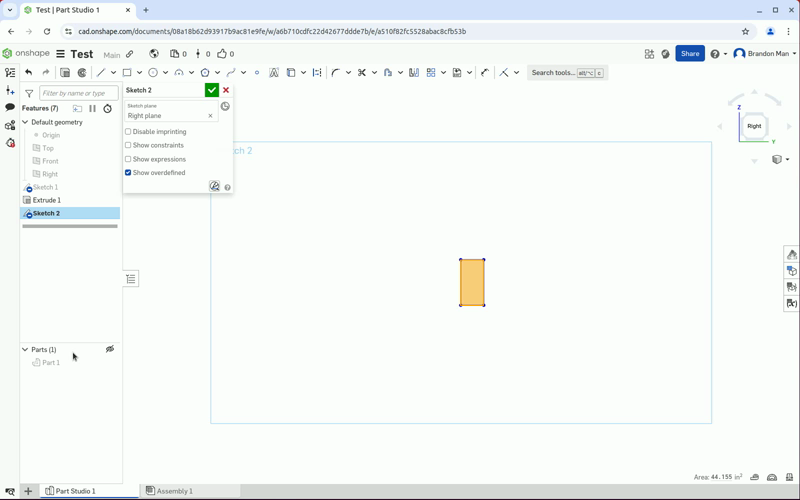
key(shift+e)
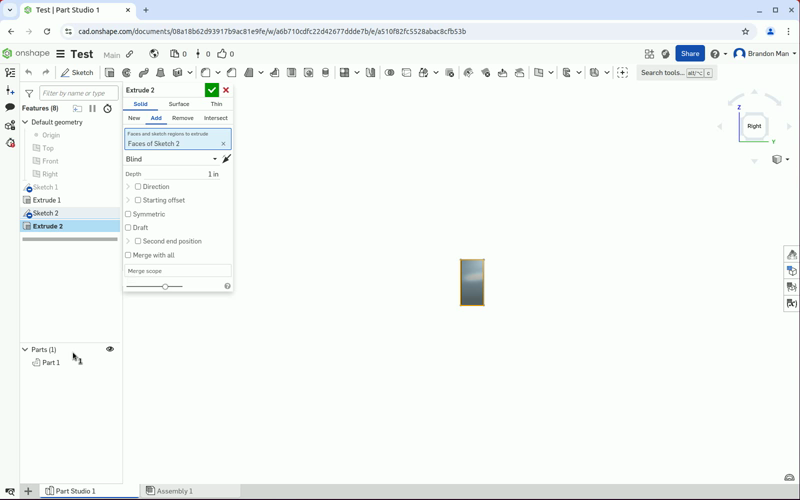
mouse_move(143, 106)
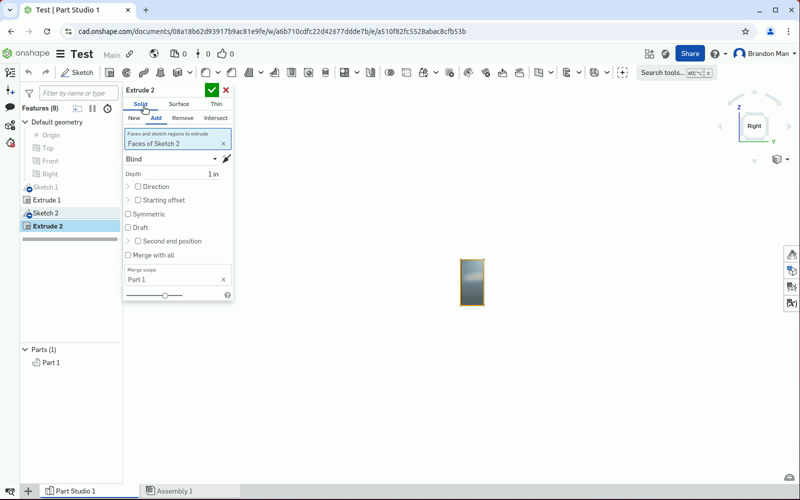
click(143, 106)
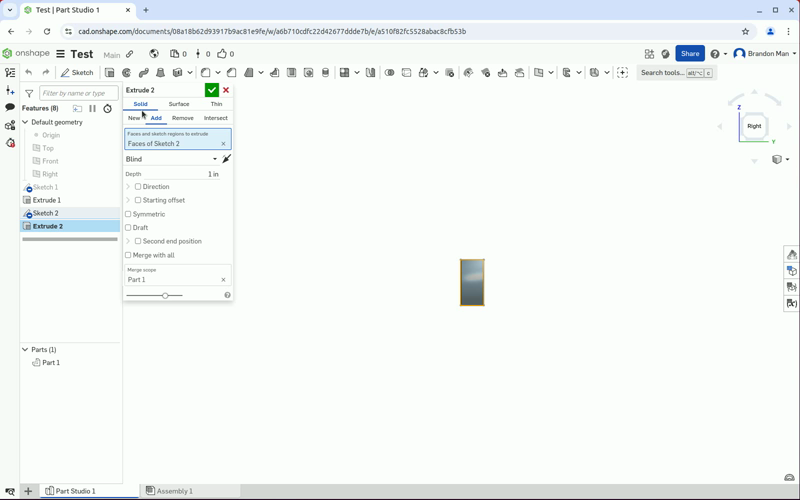
mouse_move(137, 120)
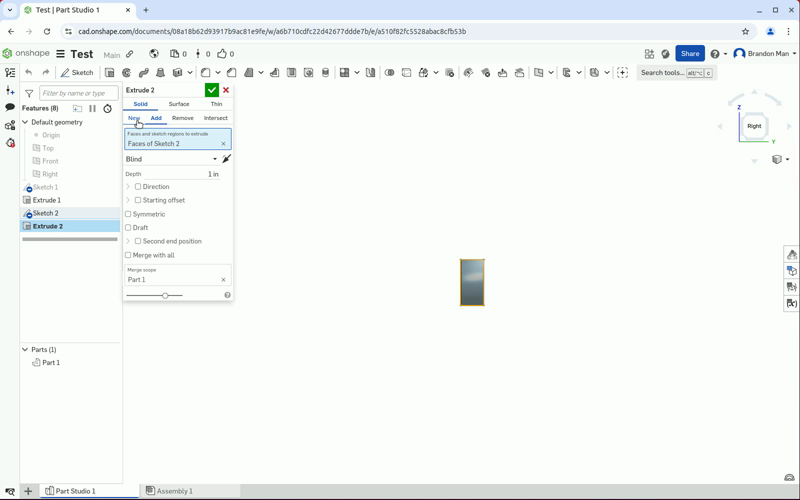
click(137, 120)
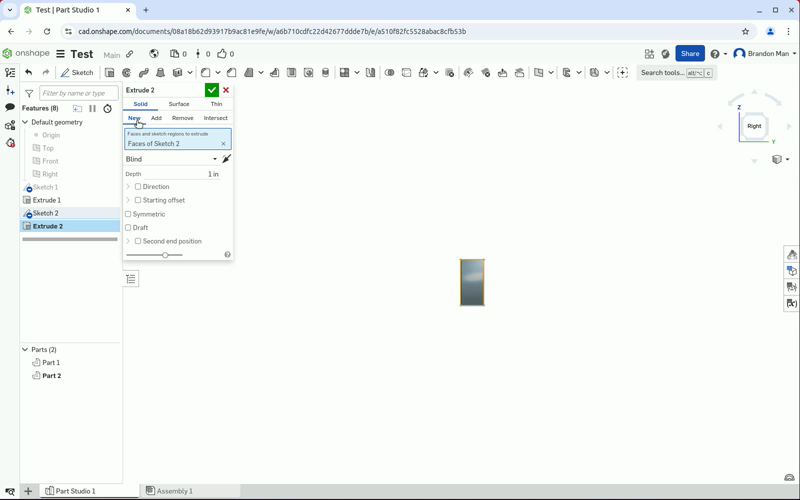
key(tab, 4)
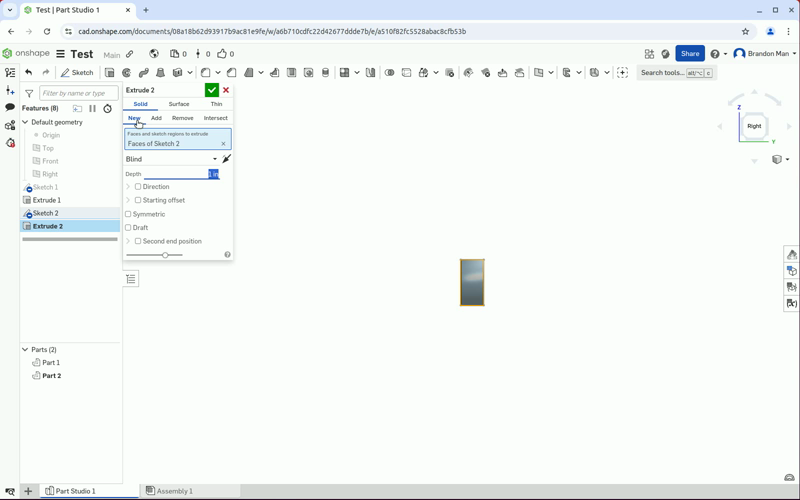
text(-18.535)
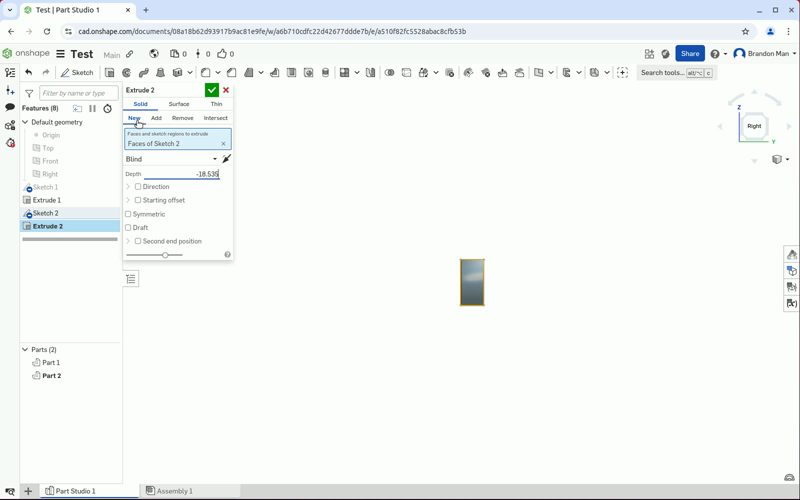
key(enter)
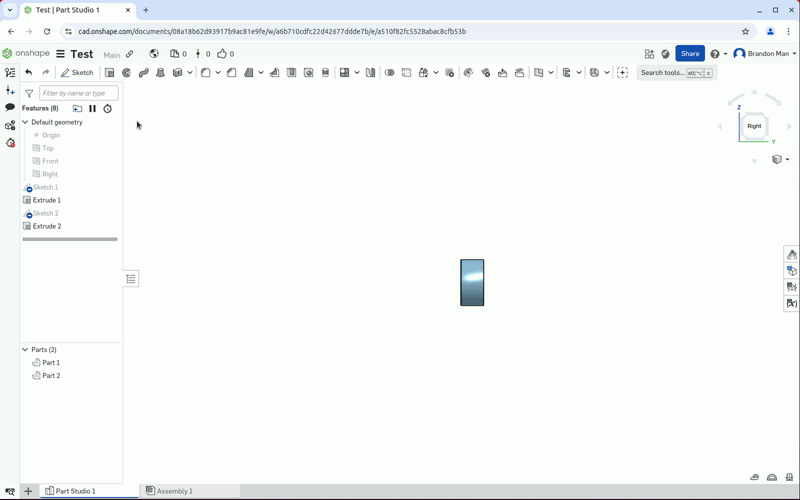
key(shift+h)
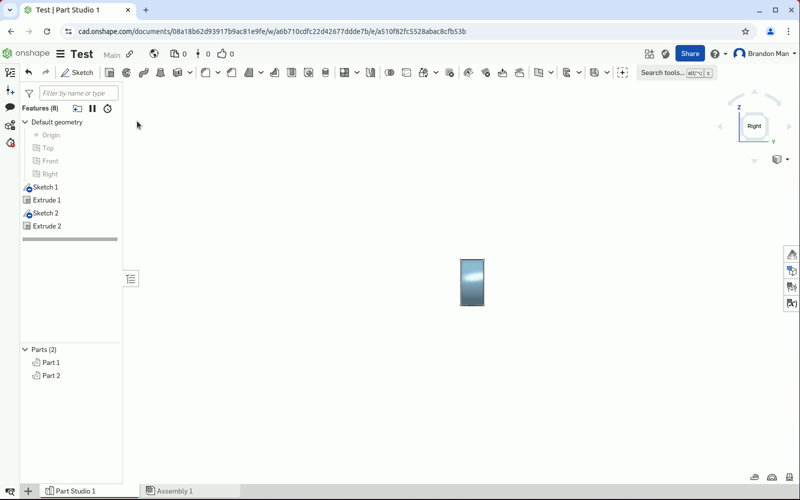
key(shift+h)
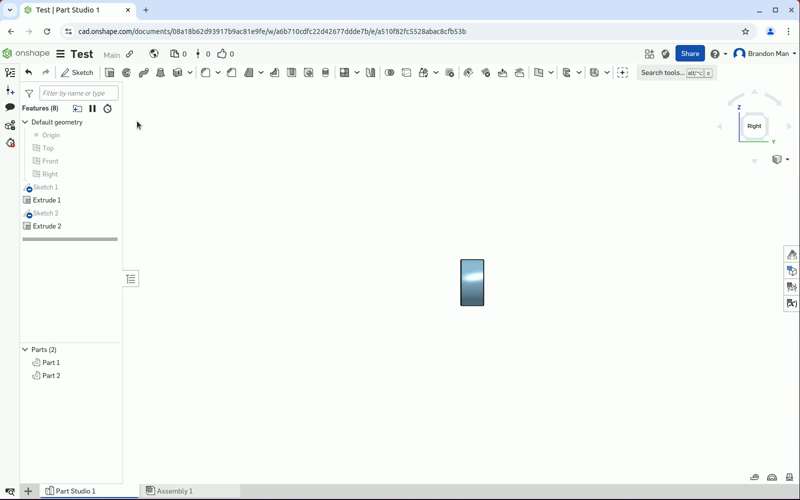
mouse_move(73, 189)
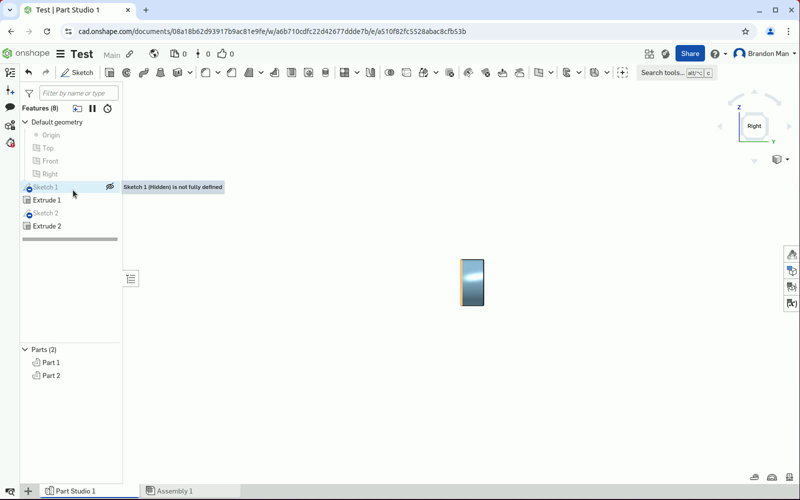
click(73, 189)
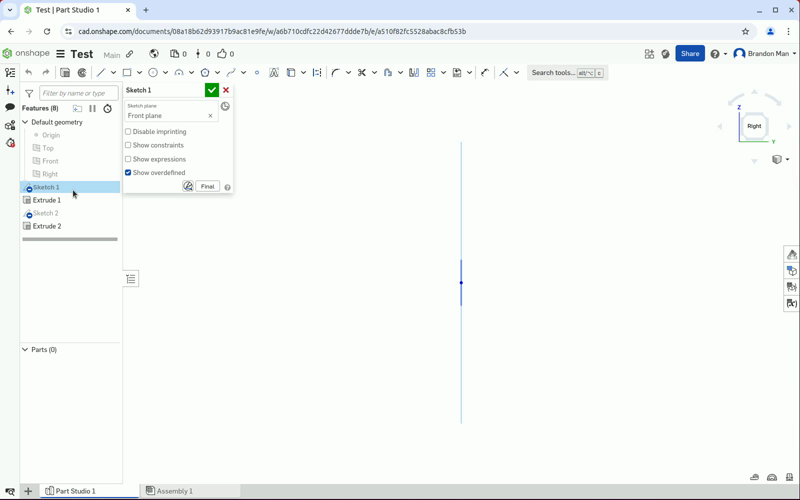
mouse_move(229, 92)
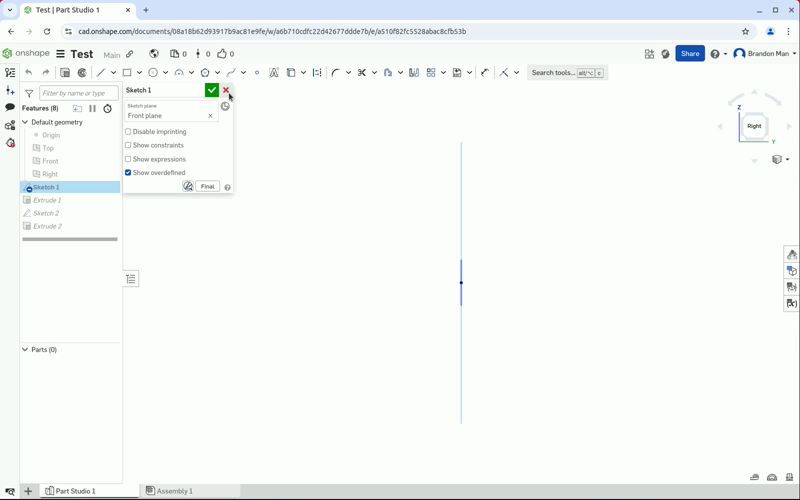
click(229, 92)
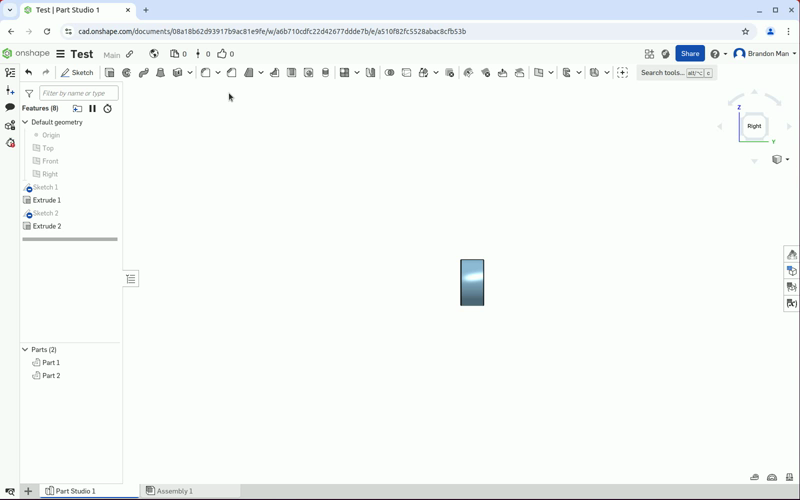
mouse_move(541, 75)
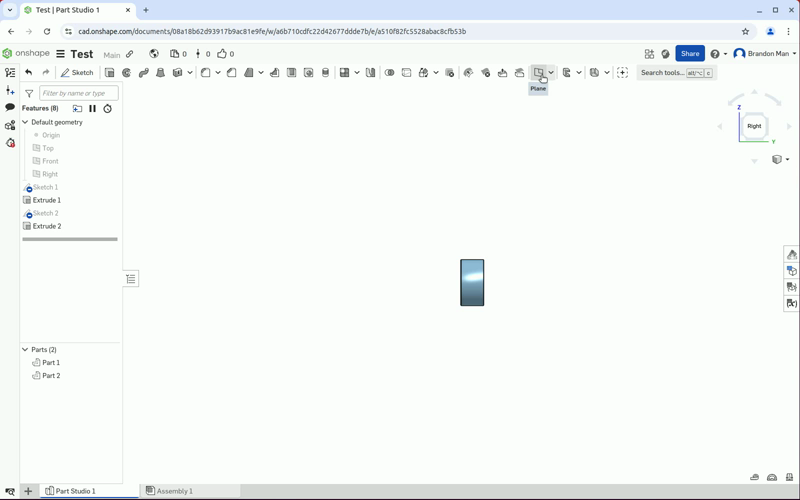
click(541, 75)
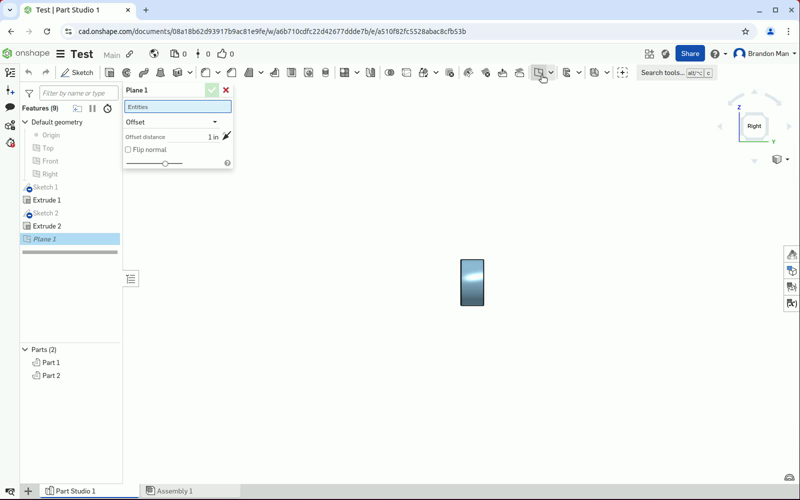
mouse_move(73, 176)
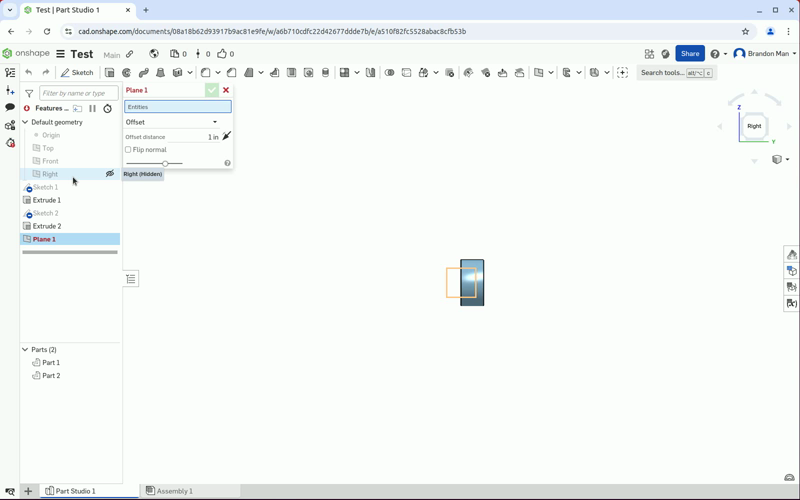
click(73, 176)
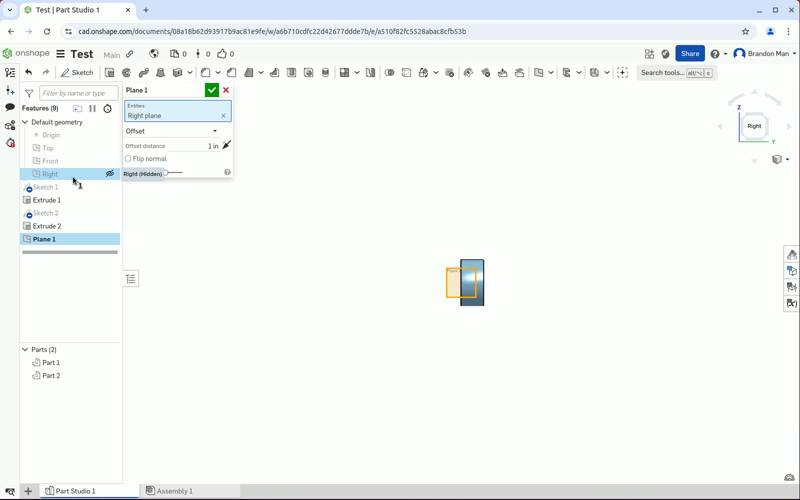
key(tab, 2)
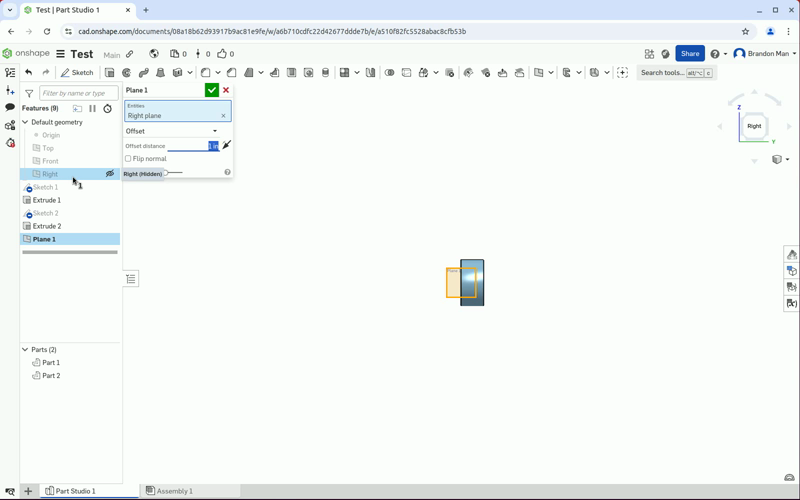
text(18.548)
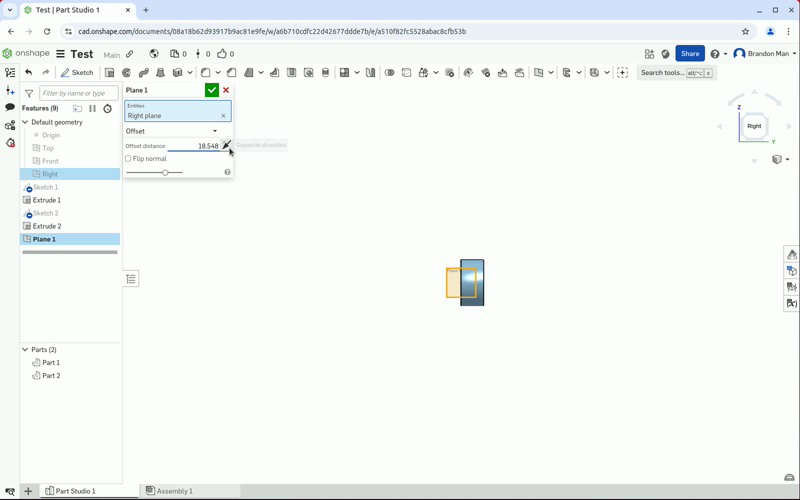
mouse_move(229, 147)
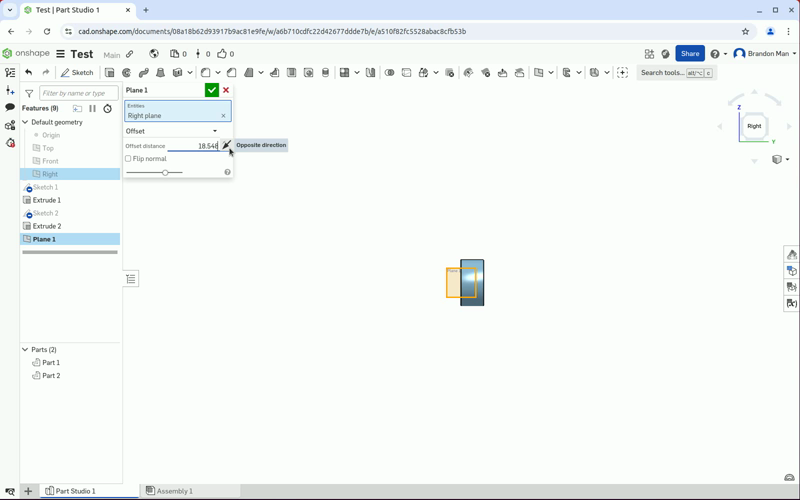
click(229, 147)
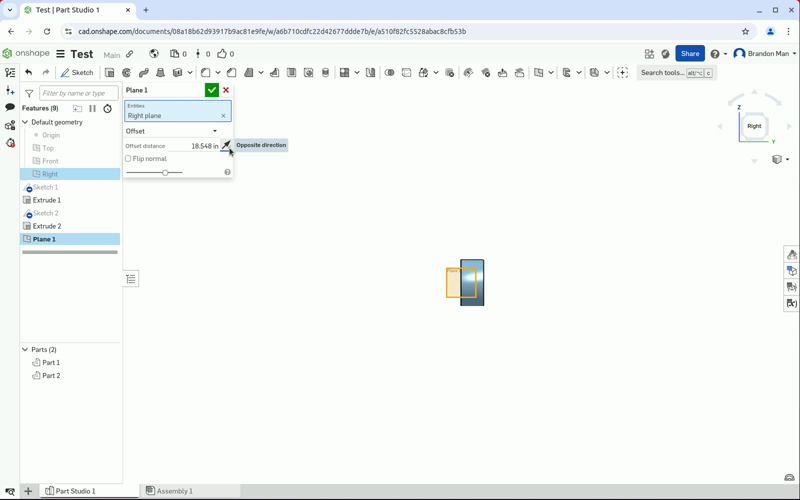
key(enter, 2)
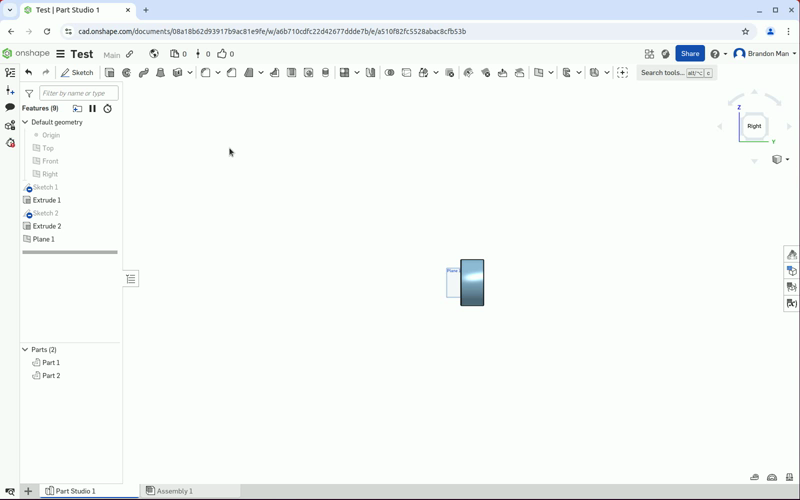
key(shift+s)
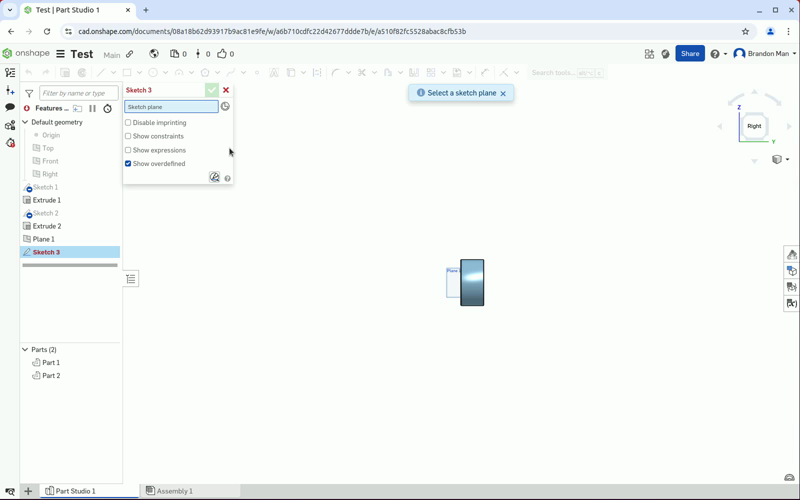
mouse_move(73, 241)
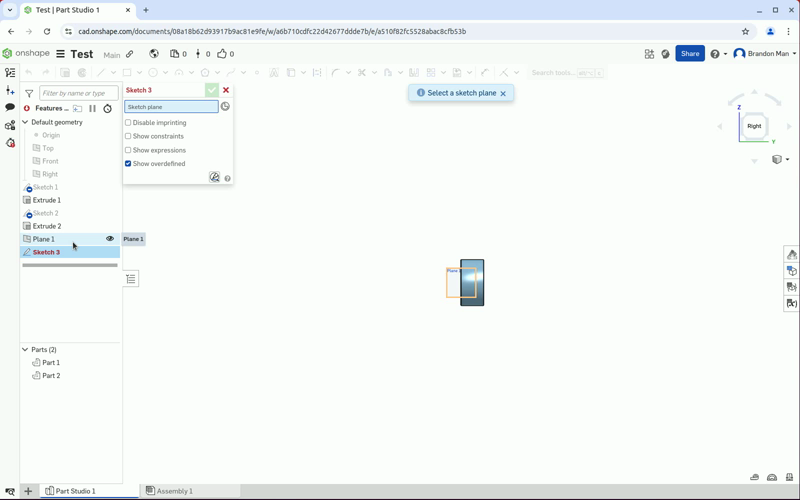
click(73, 241)
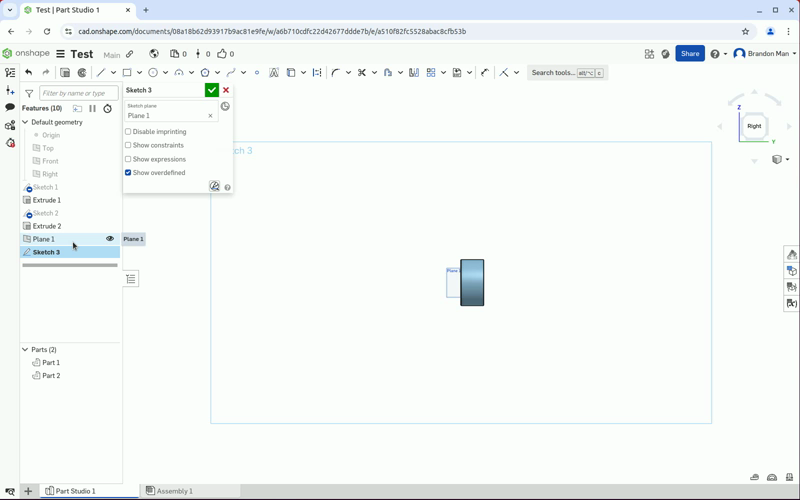
mouse_move(73, 352)
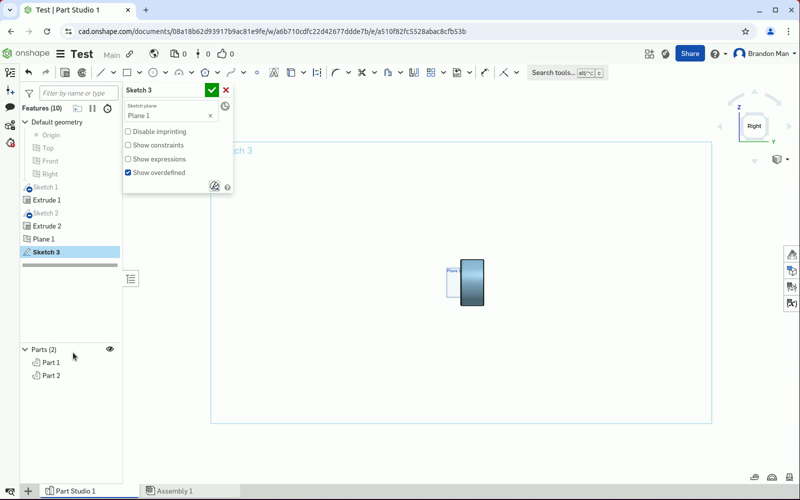
key(y)
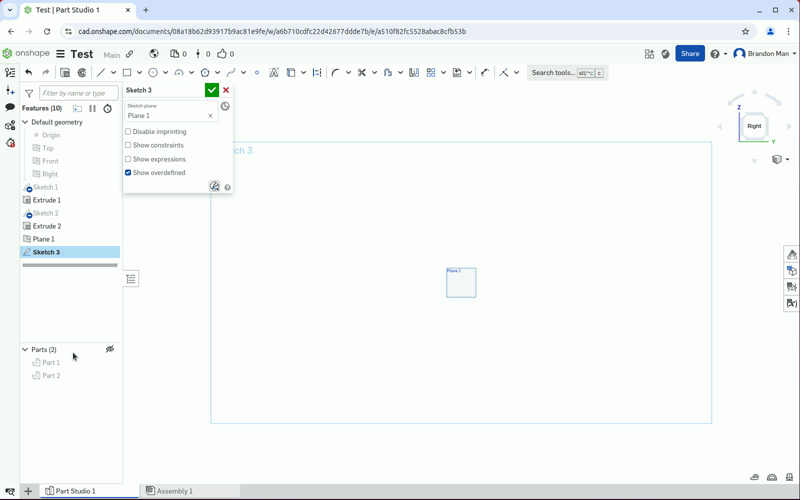
key(l)
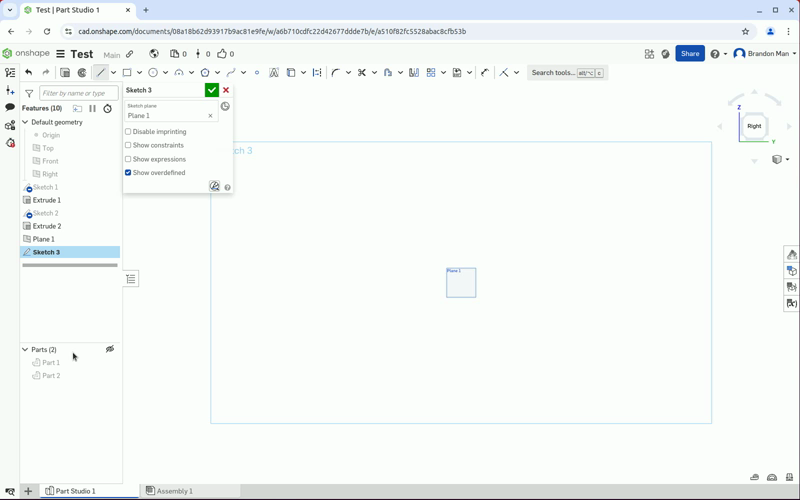
key_down(shift)
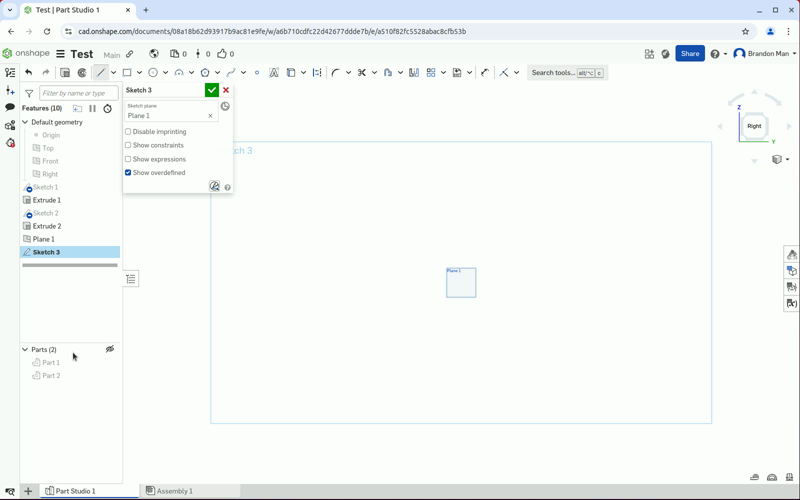
mouse_move(444, 303)
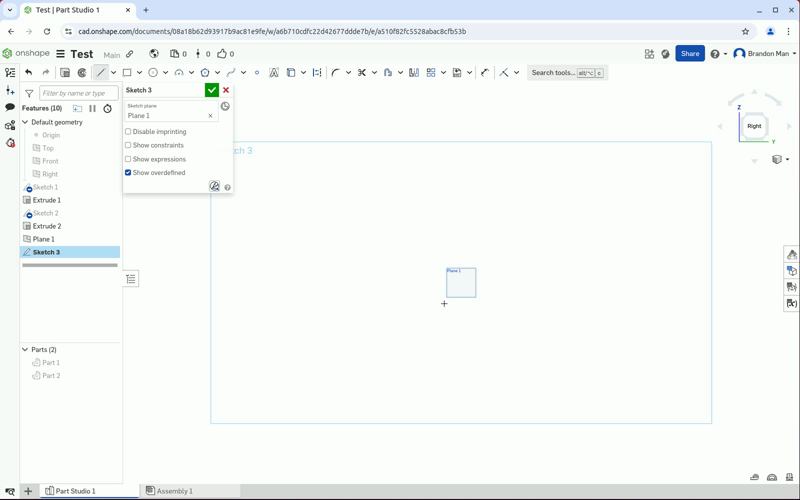
click(444, 303)
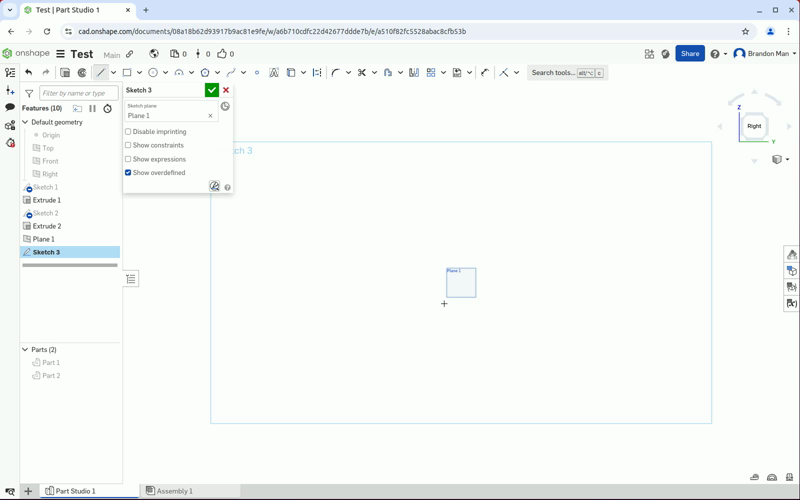
key_up(shift)
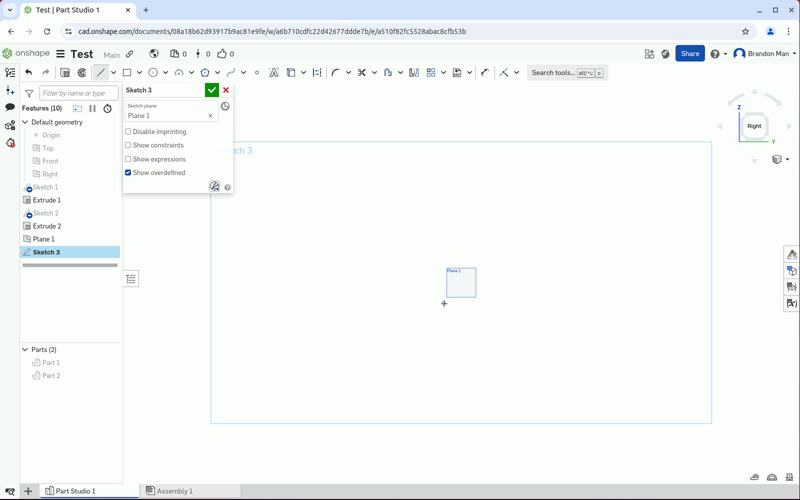
key_down(shift)
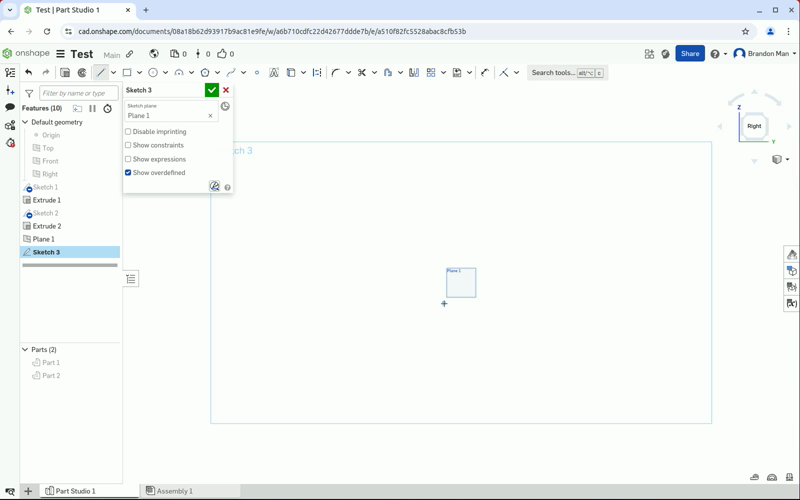
mouse_move(474, 303)
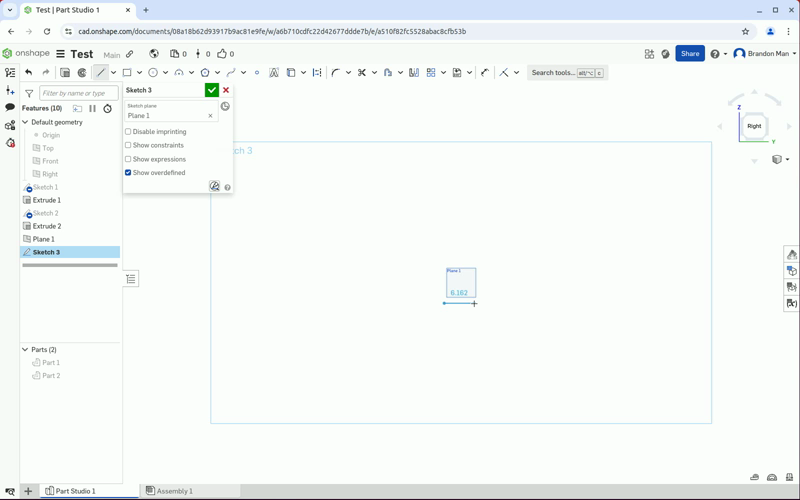
mouse_move(461, 303)
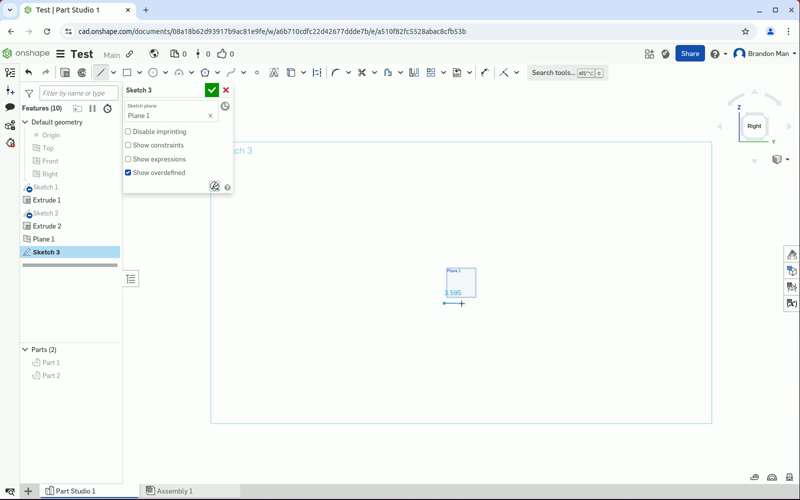
click(461, 303)
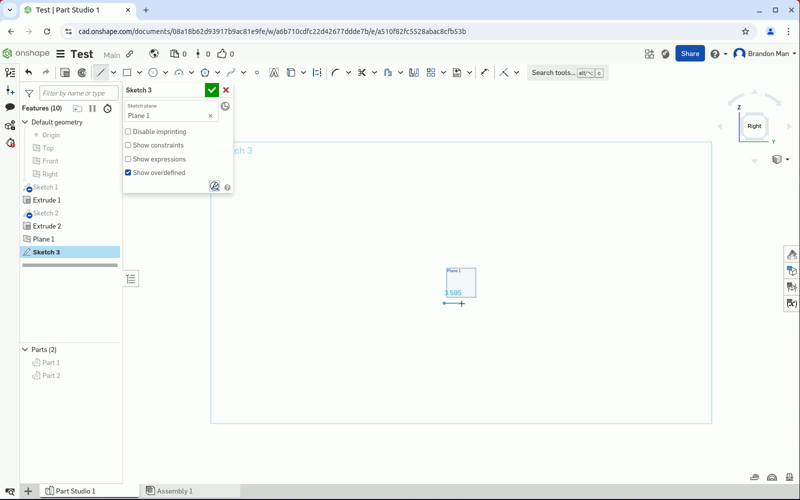
key_up(shift)
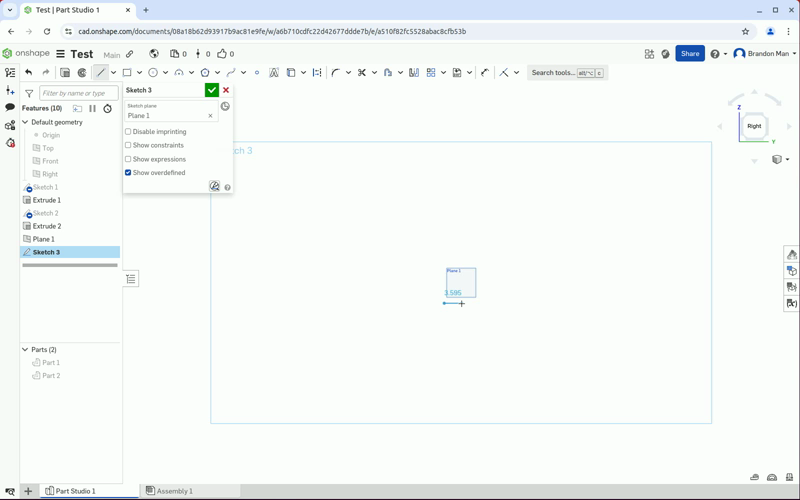
key_down(shift)
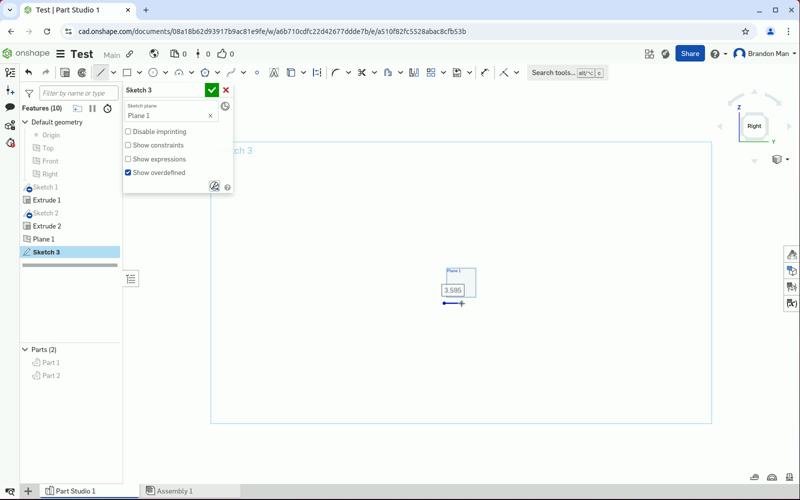
mouse_move(492, 303)
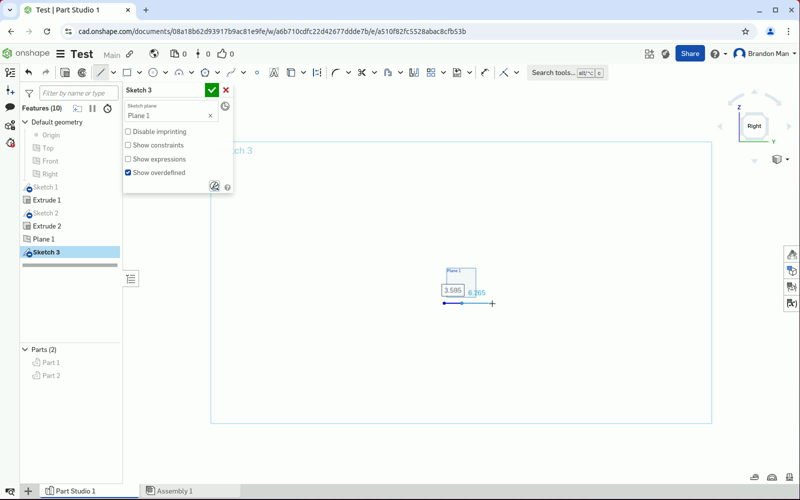
mouse_move(461, 262)
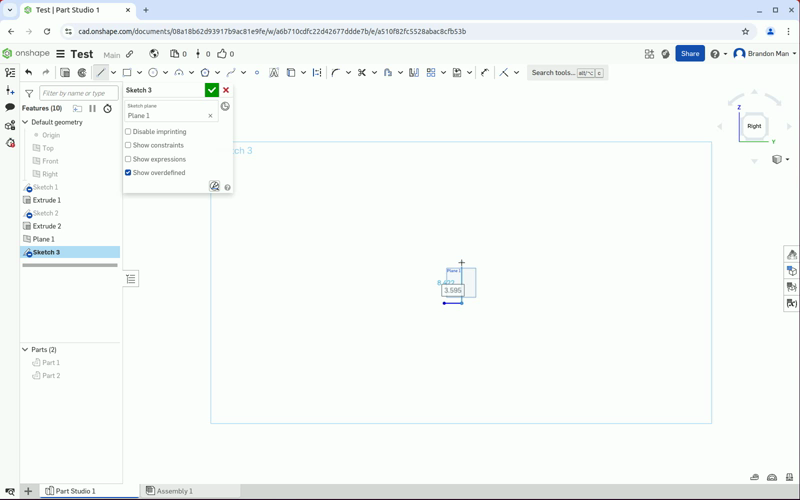
click(461, 262)
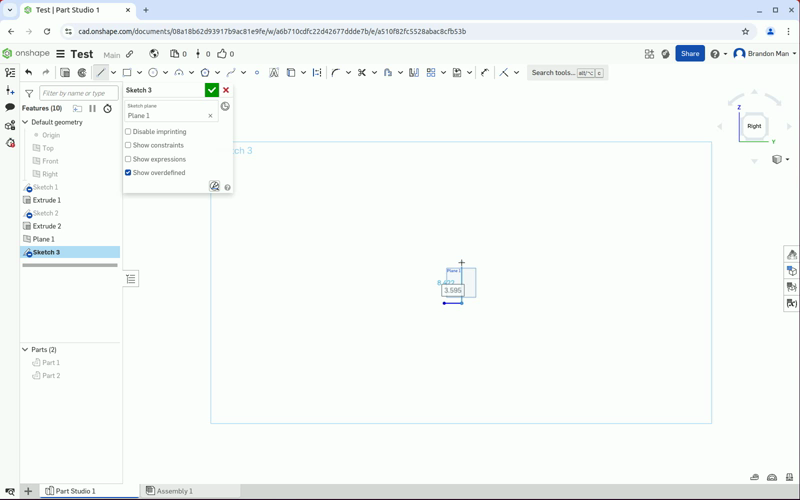
key_up(shift)
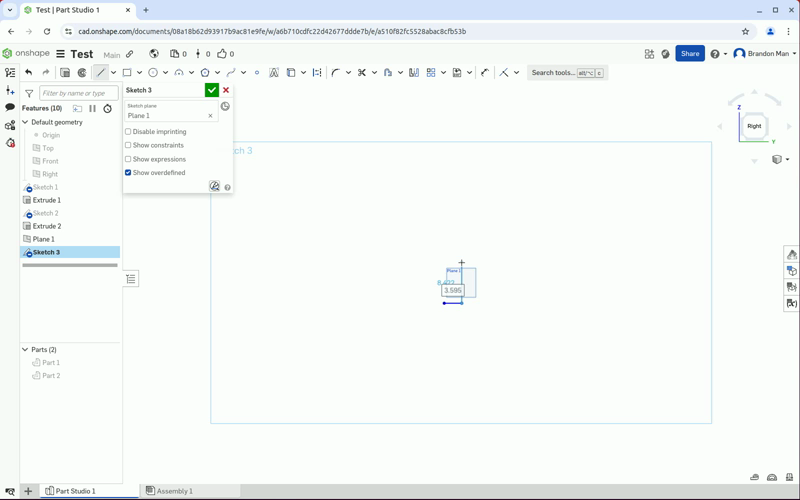
key_down(shift)
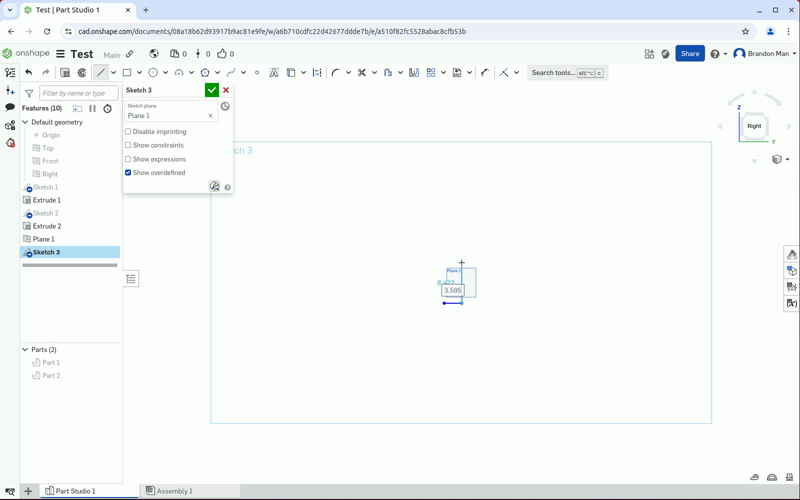
mouse_move(492, 262)
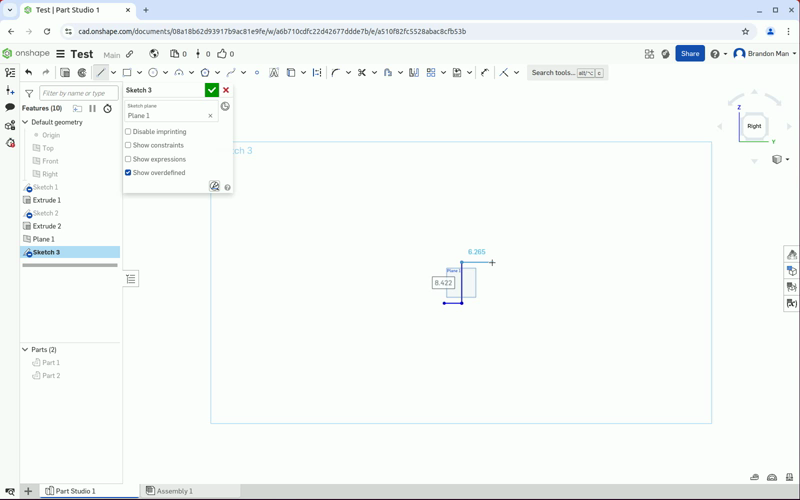
mouse_move(444, 262)
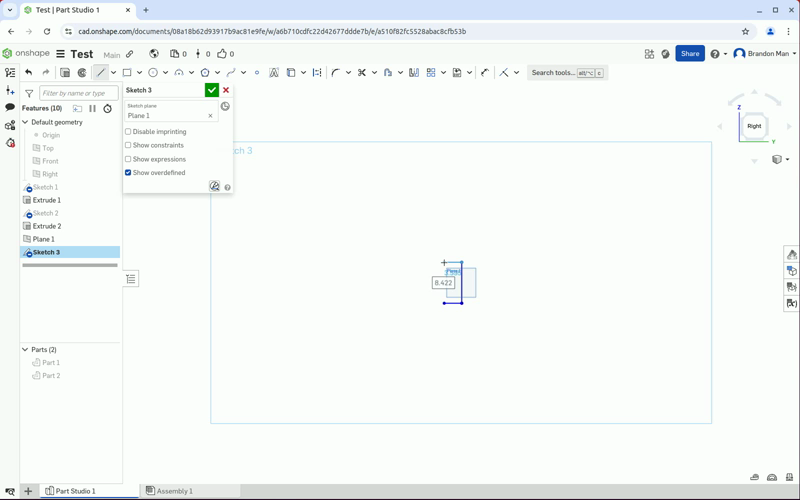
click(444, 262)
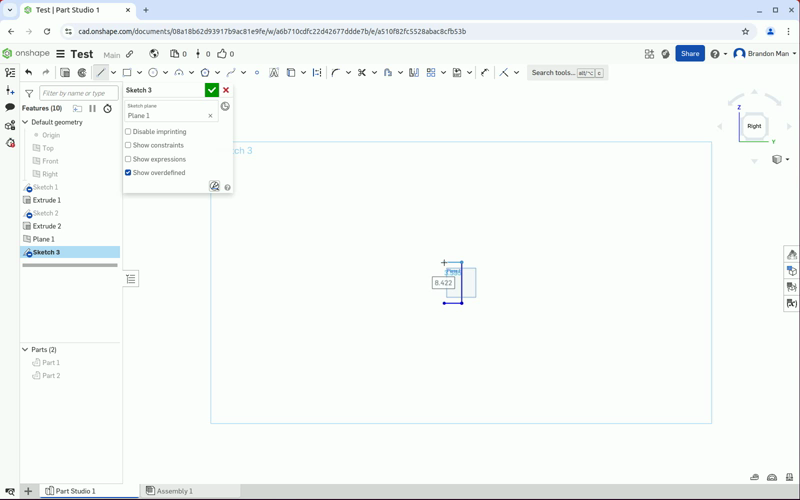
key_up(shift)
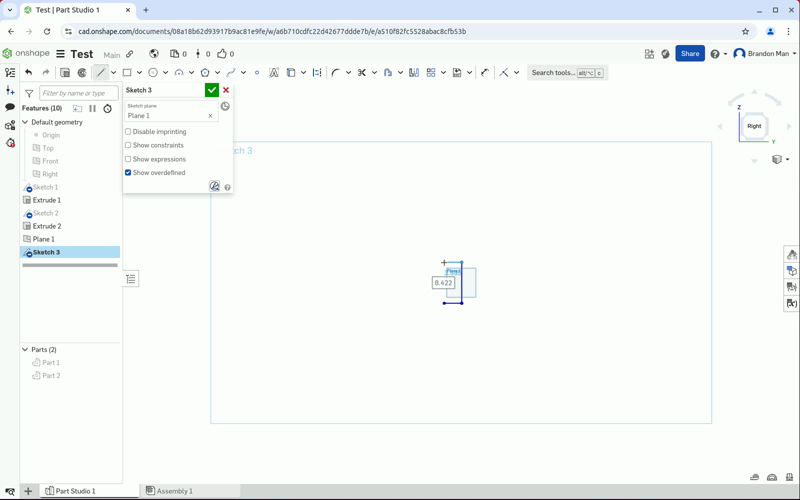
mouse_move(474, 262)
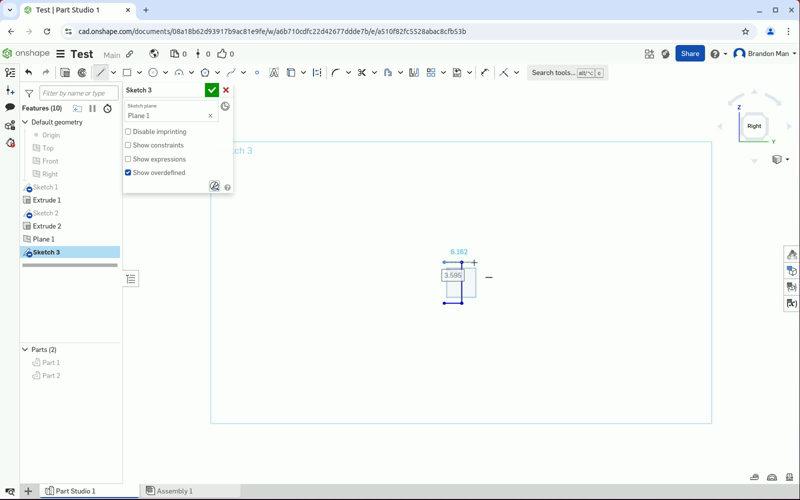
key_down(shift)
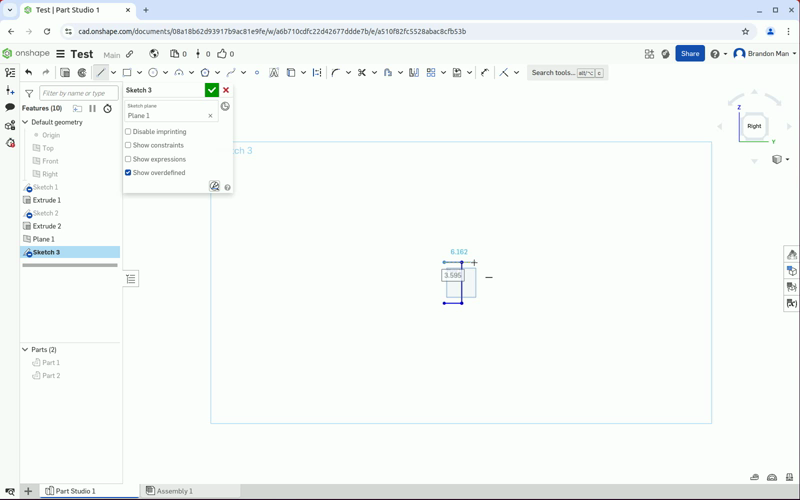
mouse_move(444, 303)
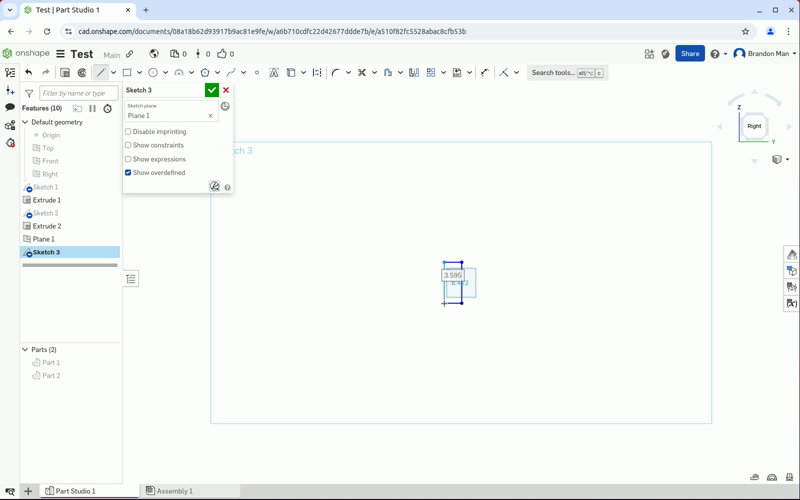
key_up(shift)
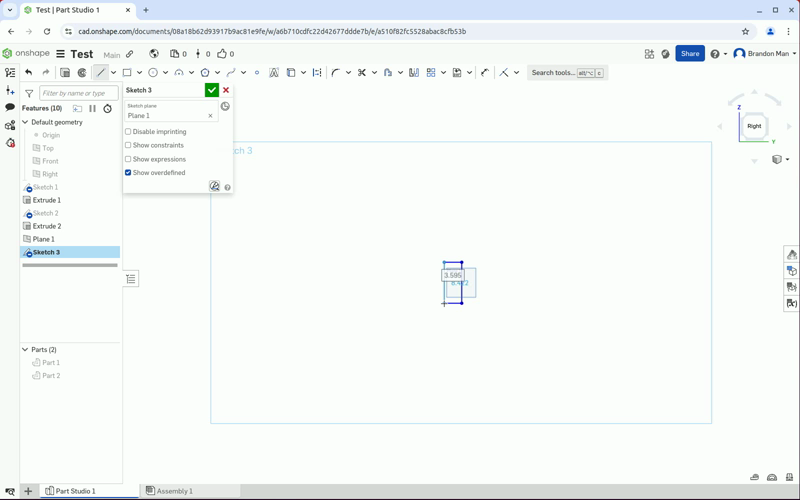
click(444, 303)
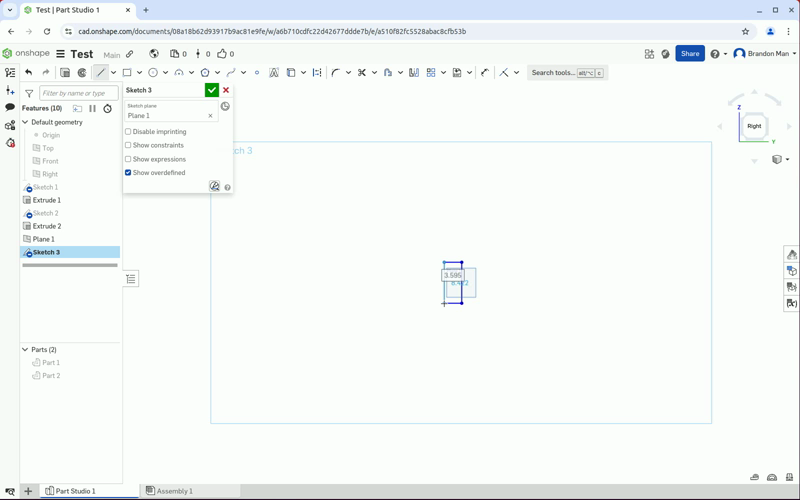
key(esc)
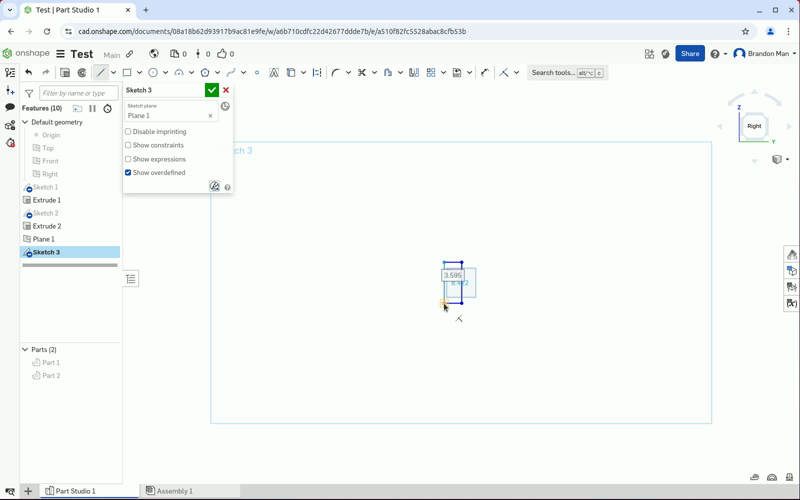
mouse_move(461, 302)
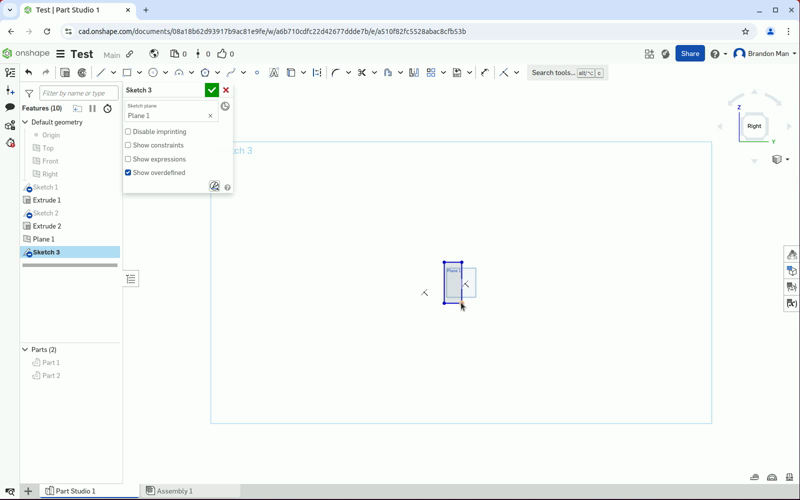
scroll(6)
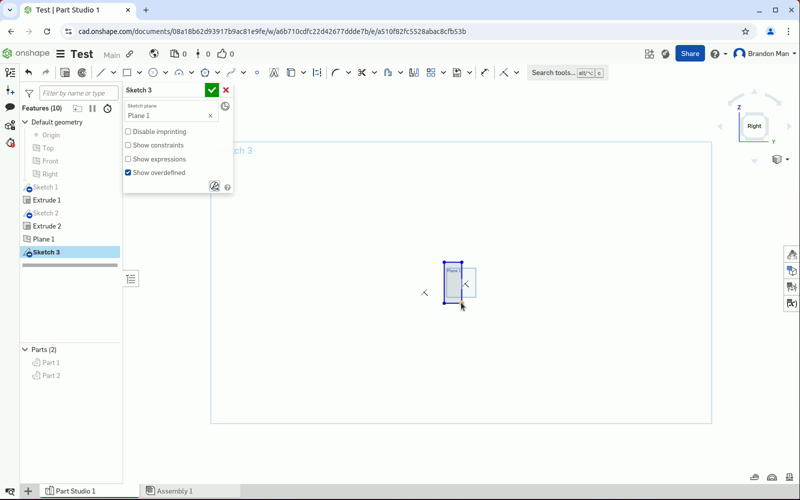
scroll(6)
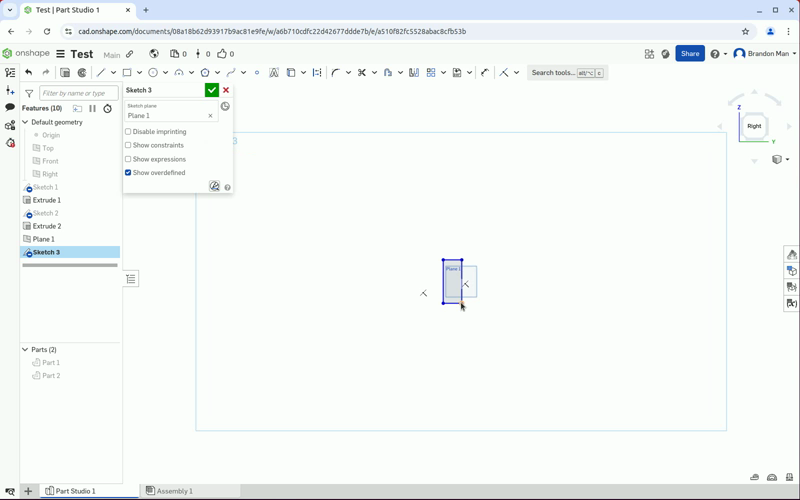
scroll(6)
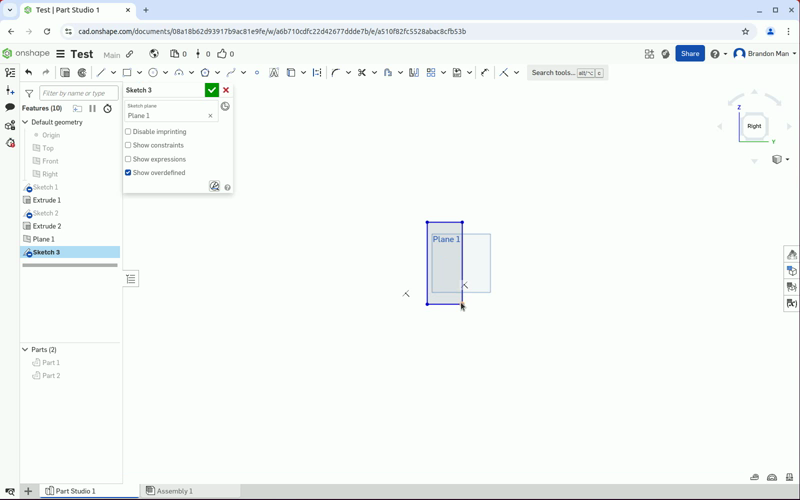
scroll(6)
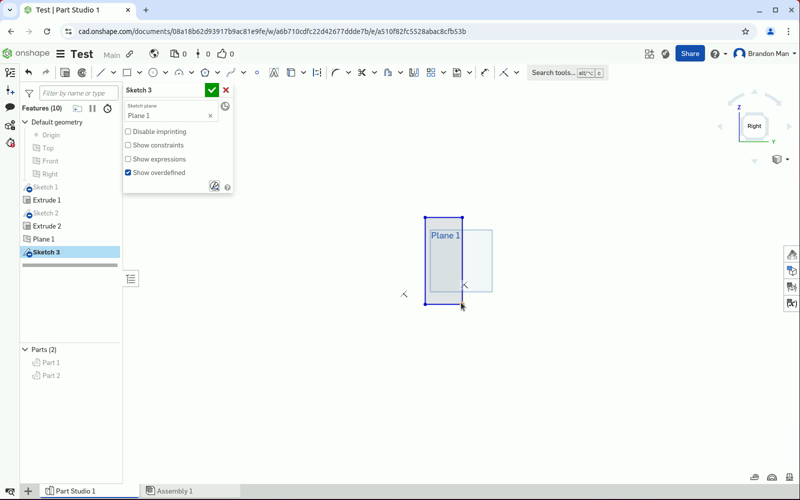
scroll(6)
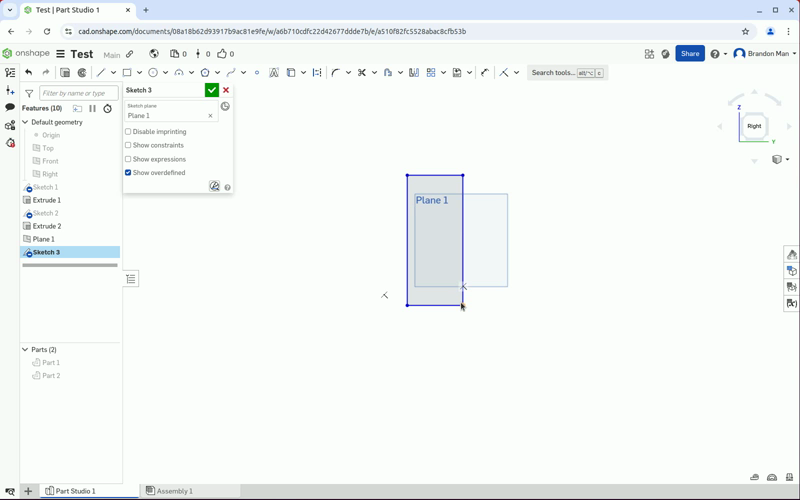
scroll(6)
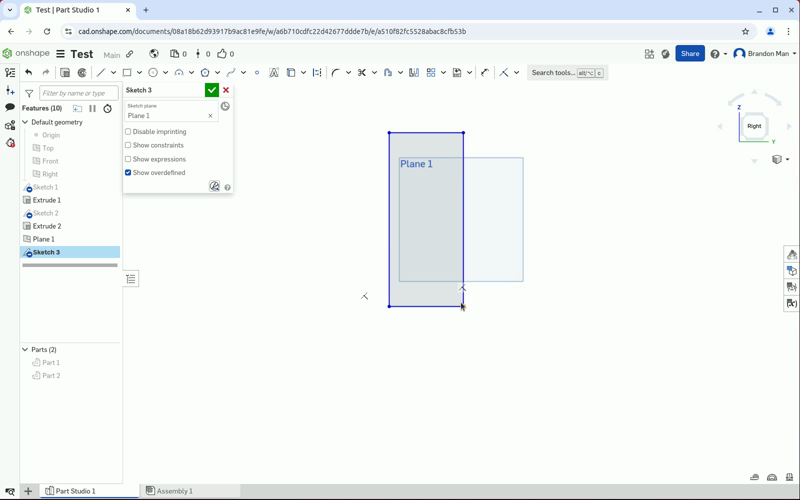
scroll(6)
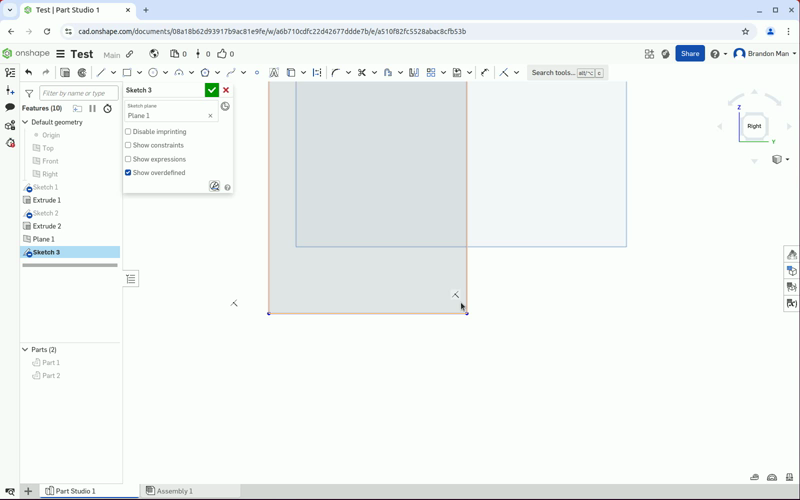
click(461, 302)
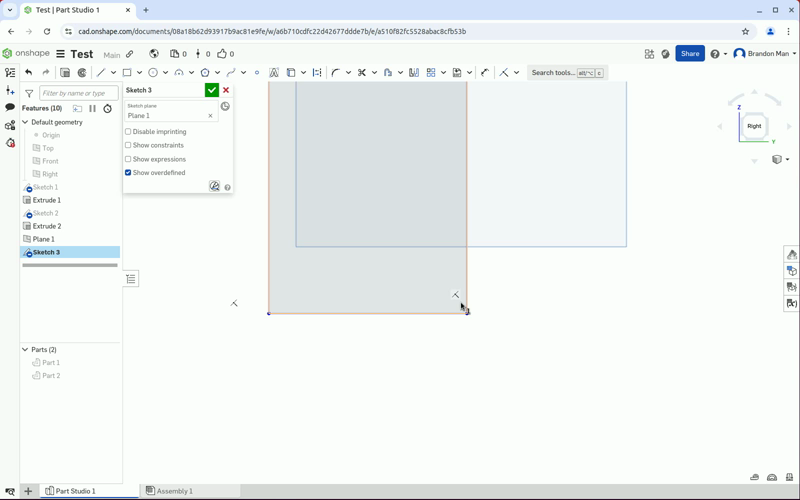
scroll(-6)
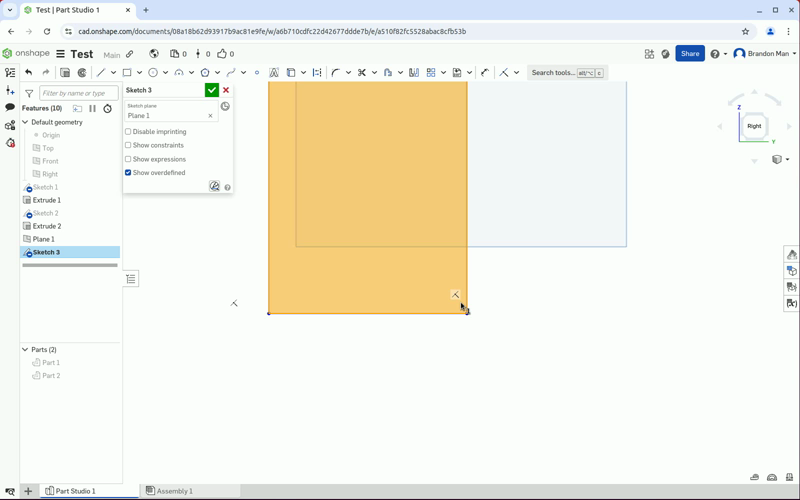
scroll(-6)
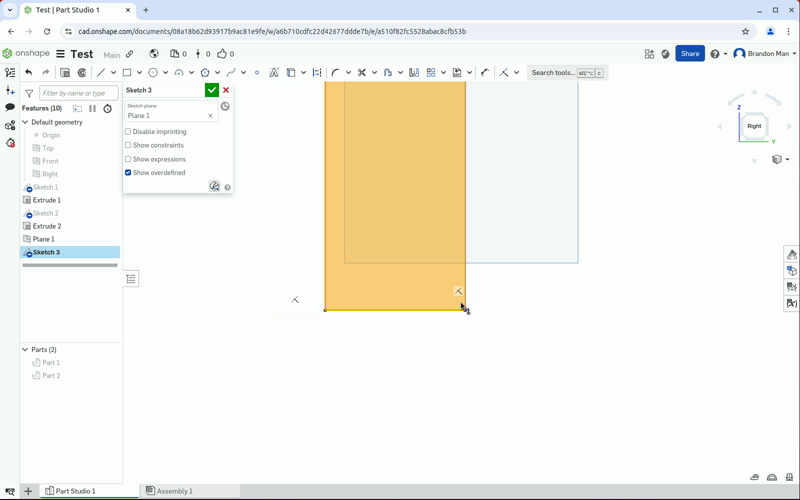
scroll(-6)
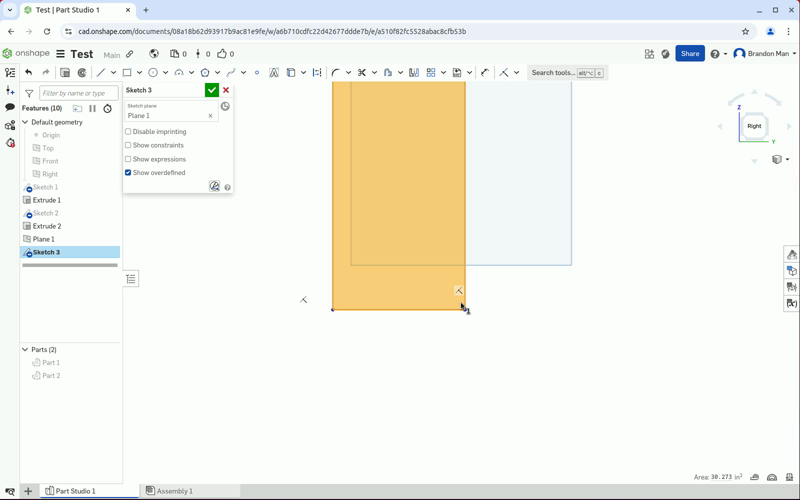
scroll(-6)
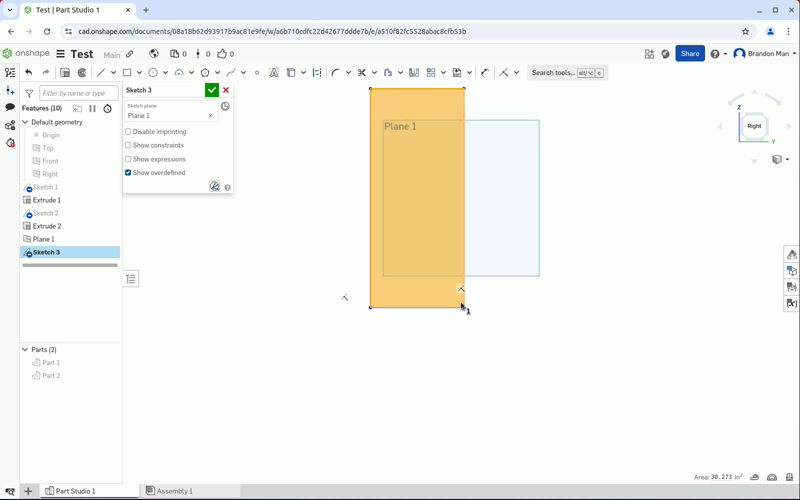
scroll(-6)
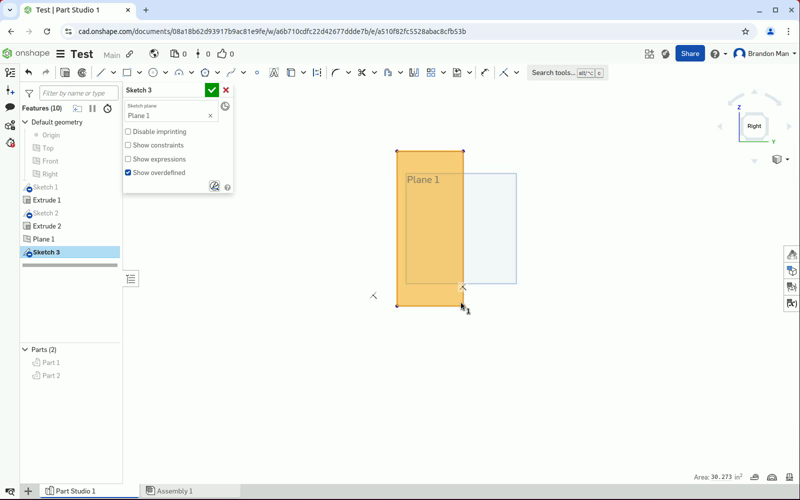
scroll(-6)
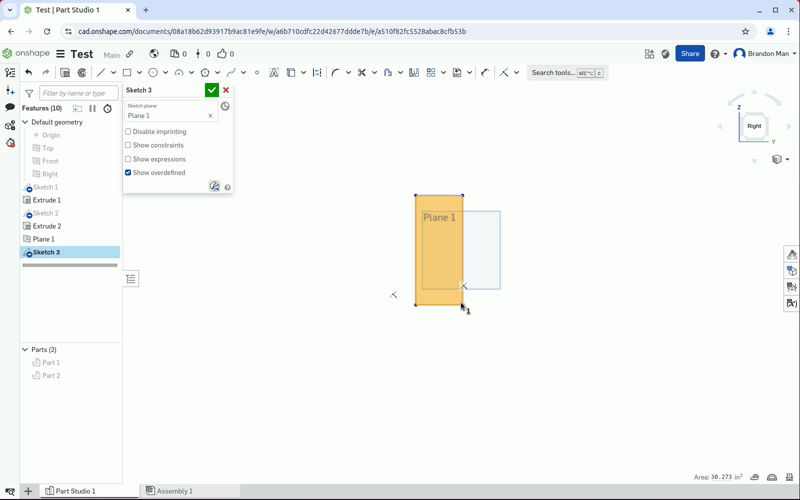
scroll(-6)
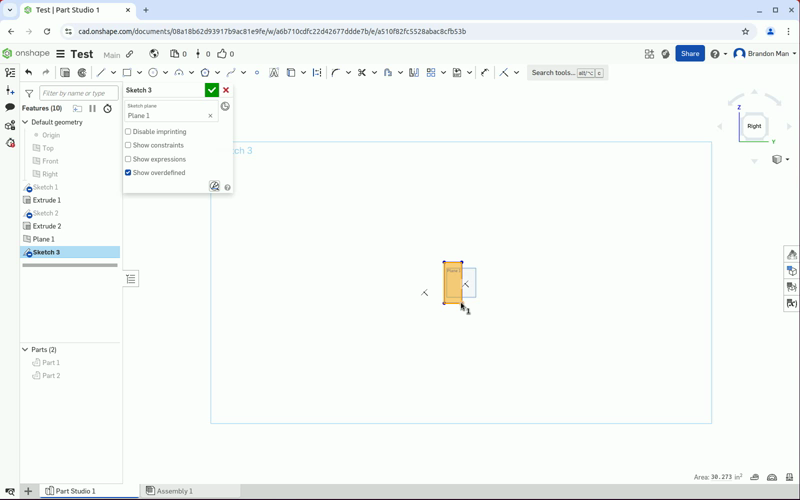
mouse_move(73, 352)
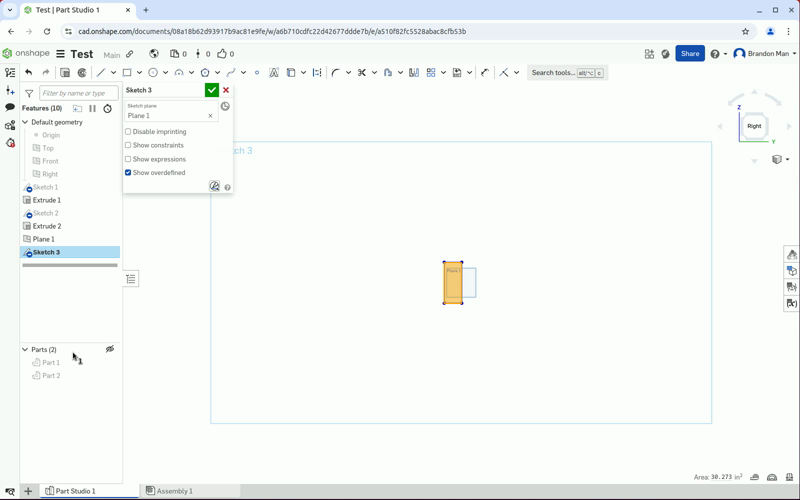
key(shift+y)
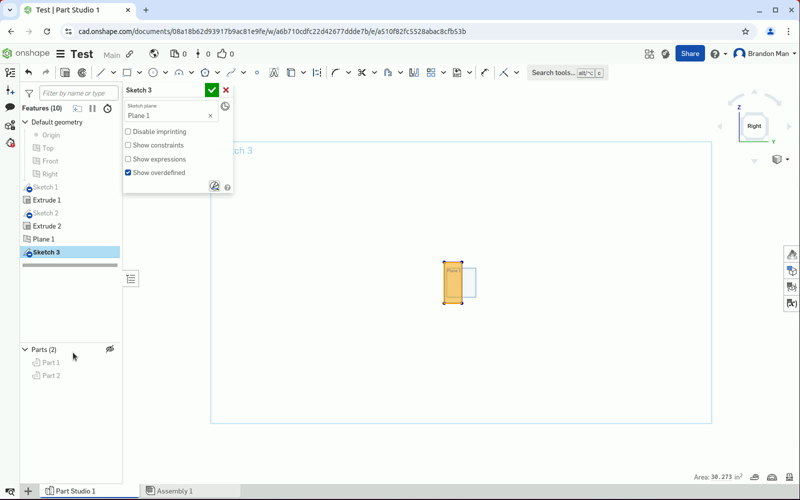
key(shift+e)
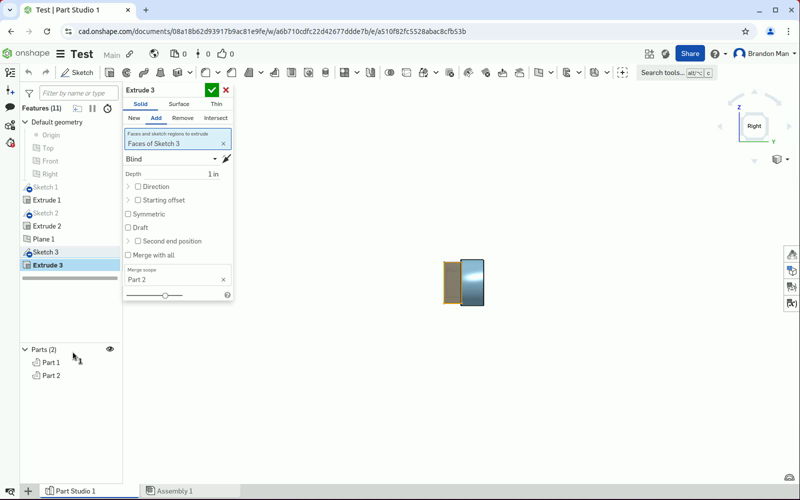
mouse_move(143, 106)
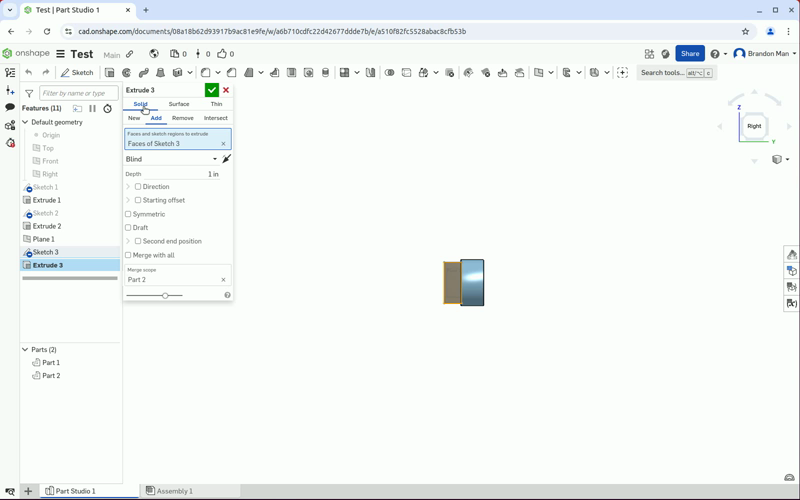
click(143, 106)
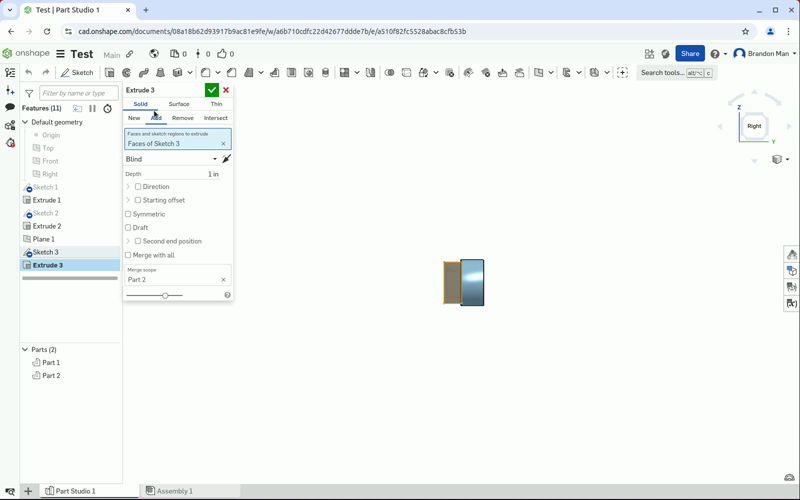
mouse_move(186, 120)
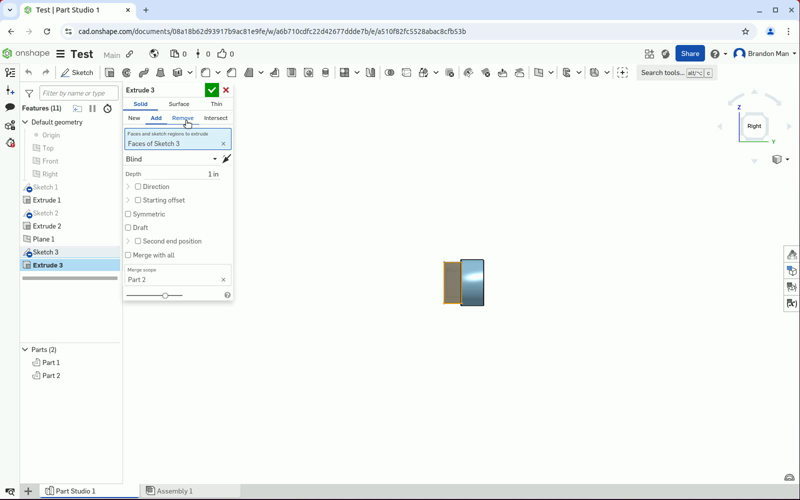
click(186, 120)
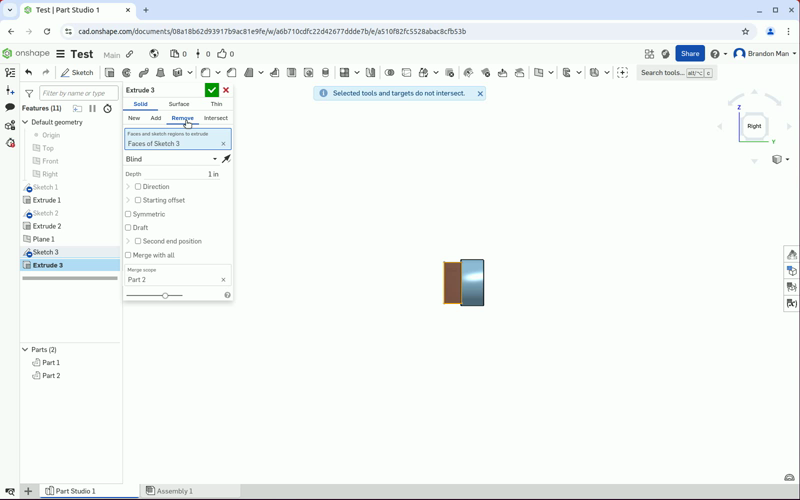
key(tab, 4)
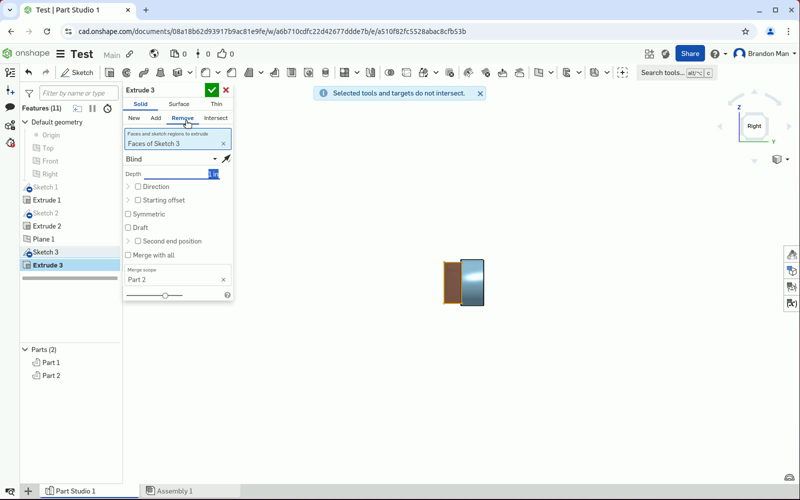
text(18.535)
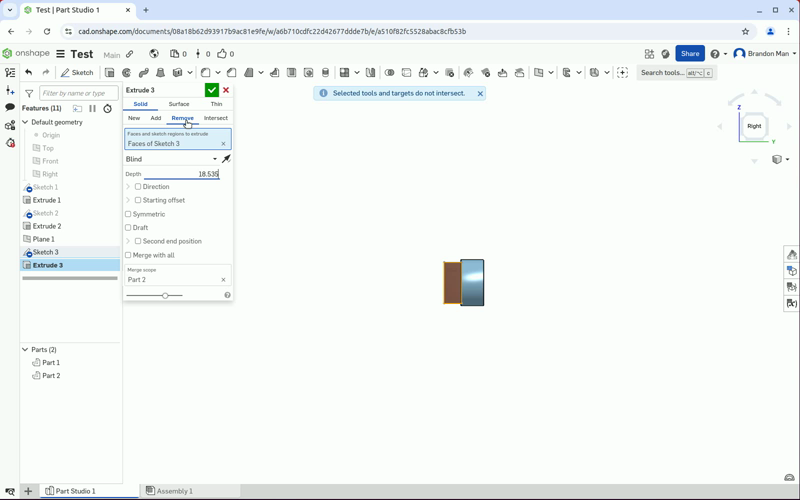
key(tab, 6)
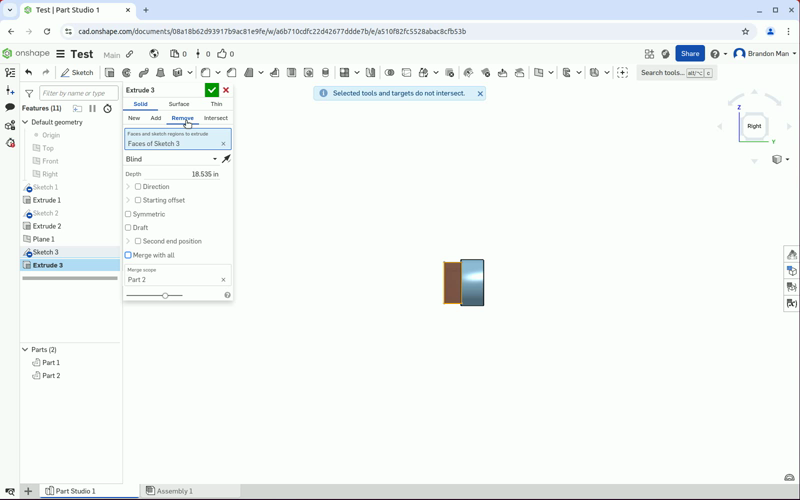
key(space)
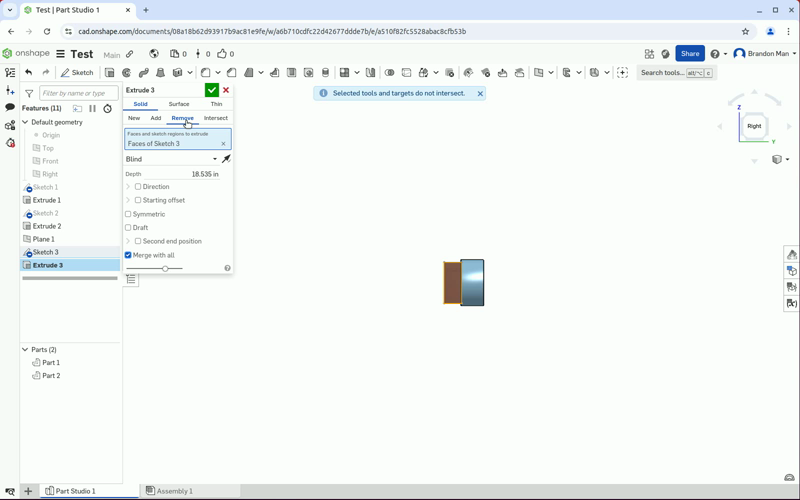
key(enter)
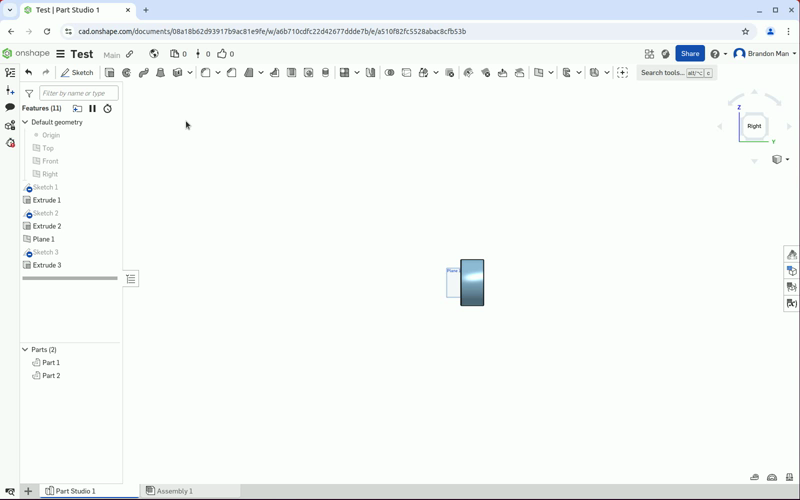
key(shift+h)
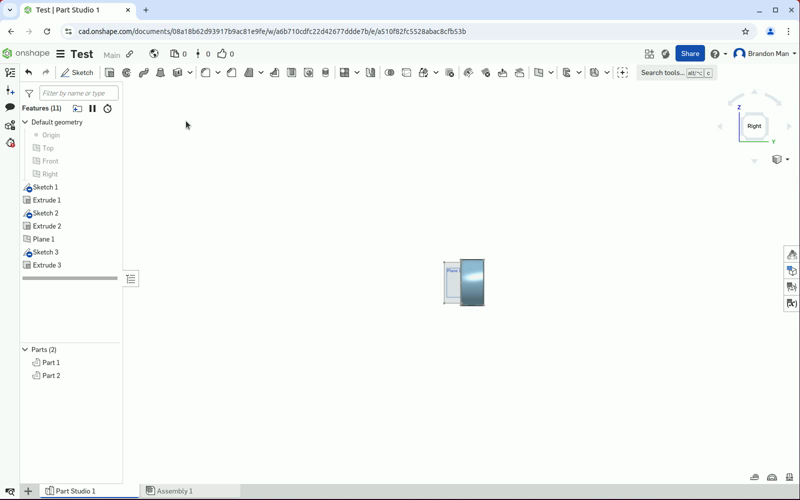
key(shift+h)
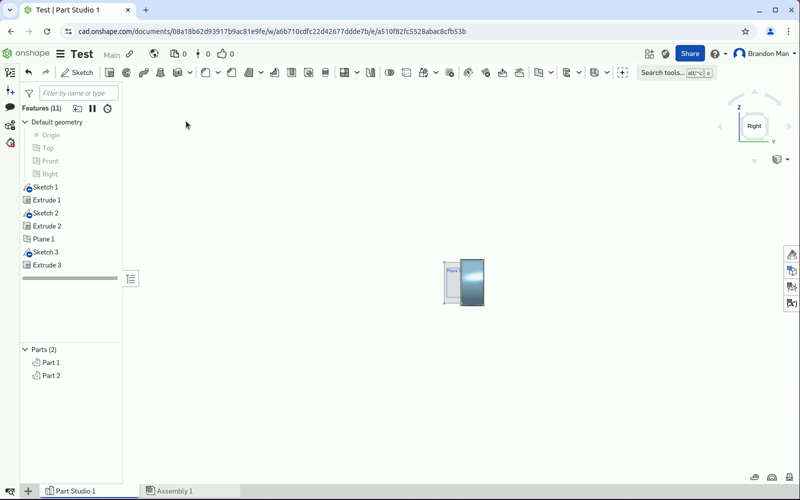
key(shift+7)
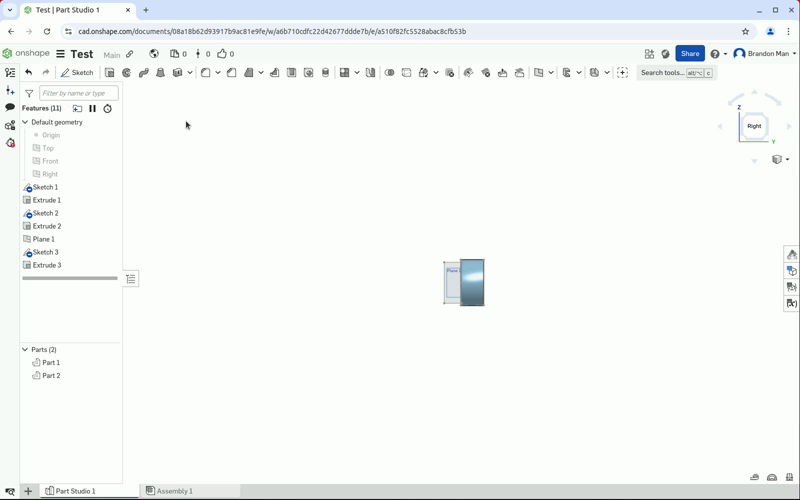
key(right, 2)
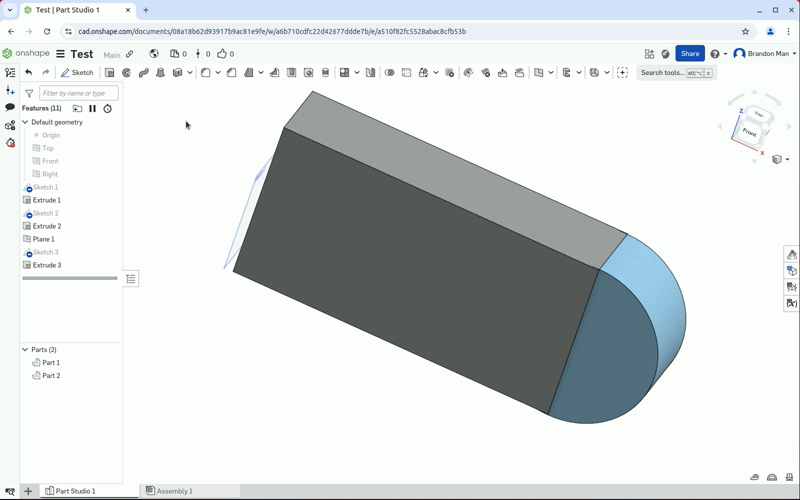
key(down, 2)
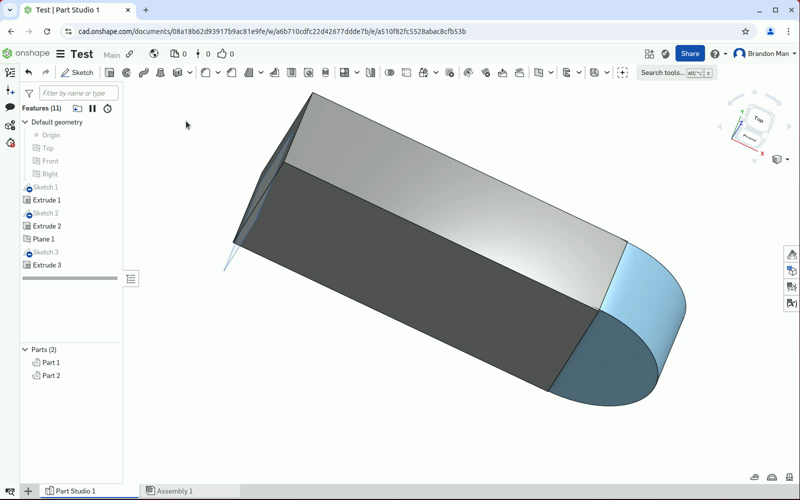
key(up, 2)
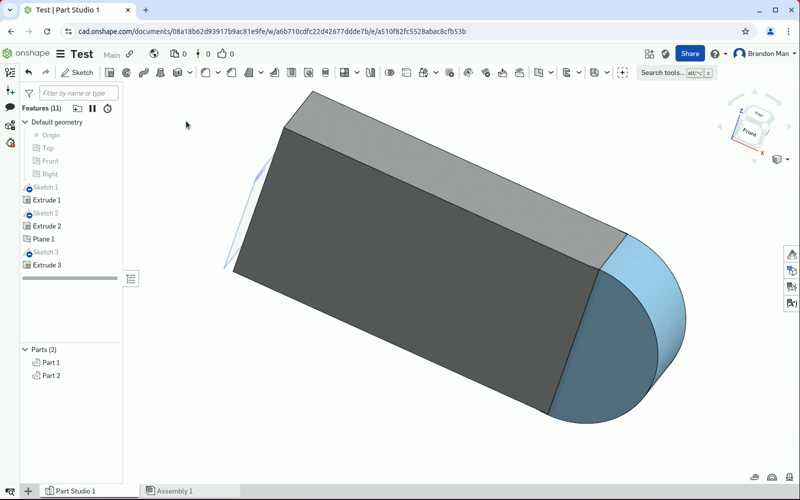
key(left, 2)
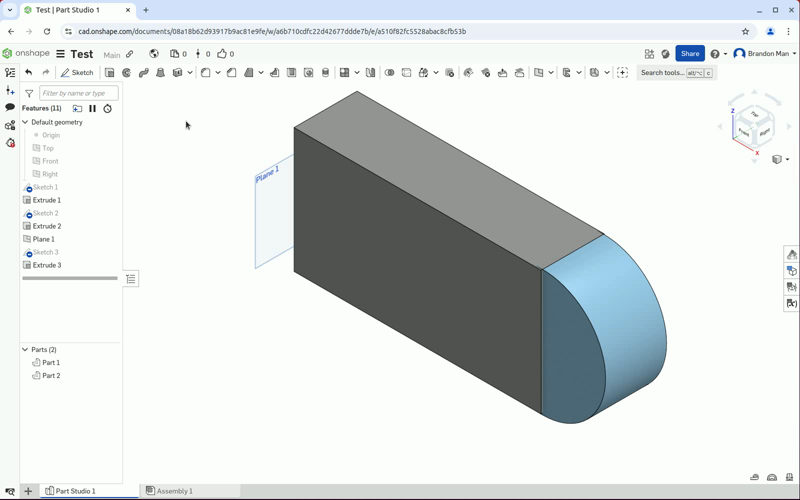
mouse_move(73, 189)
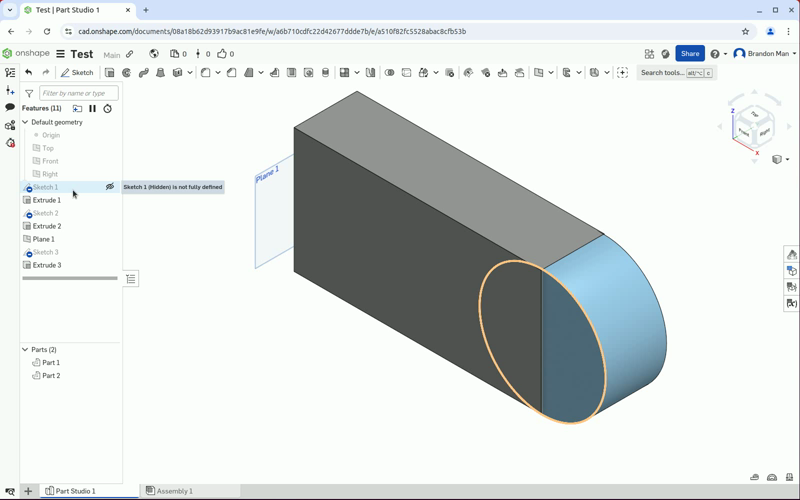
click(73, 189)